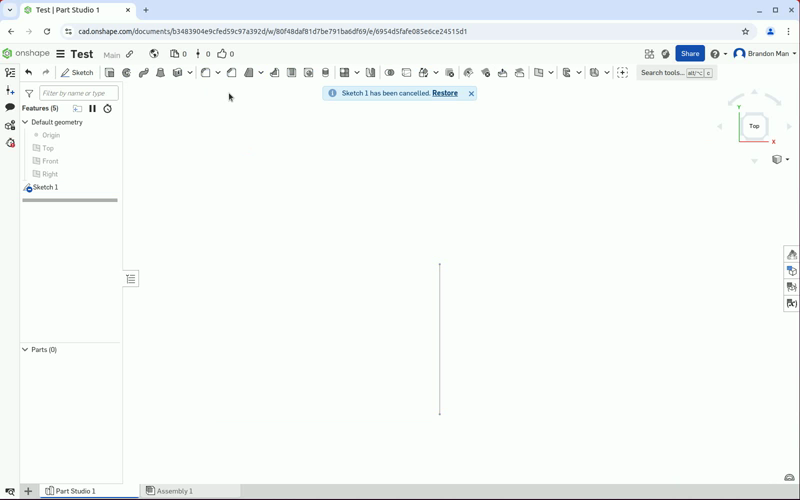
key(shift+h)
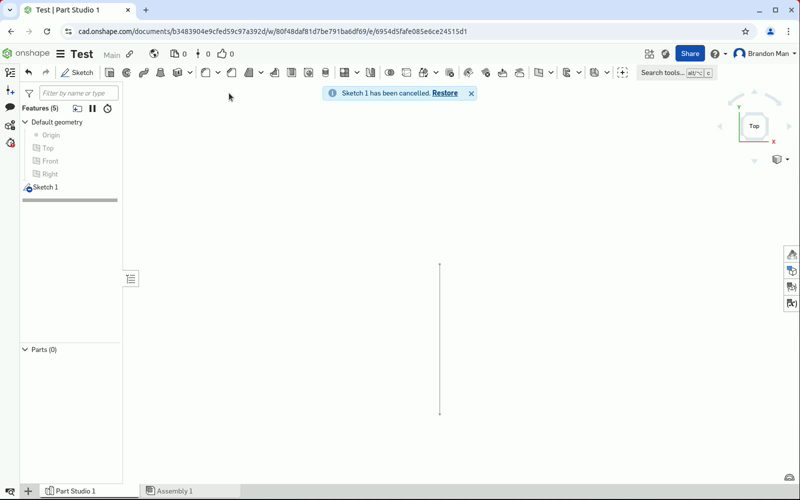
key(shift+s)
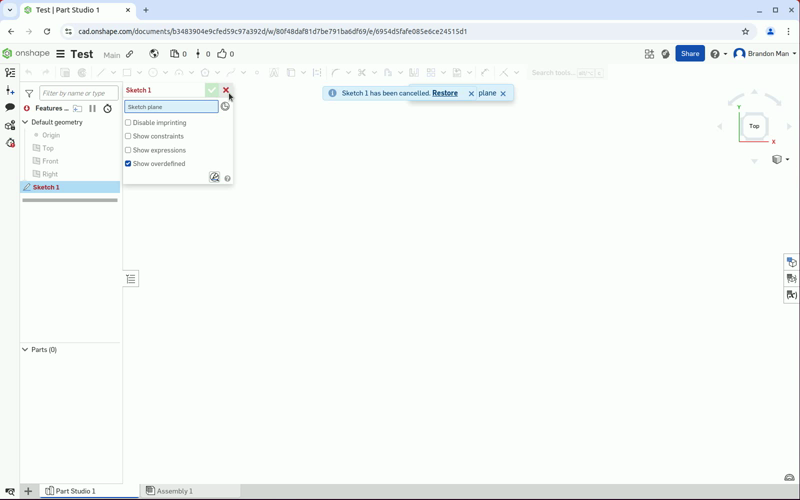
mouse_move(73, 150)
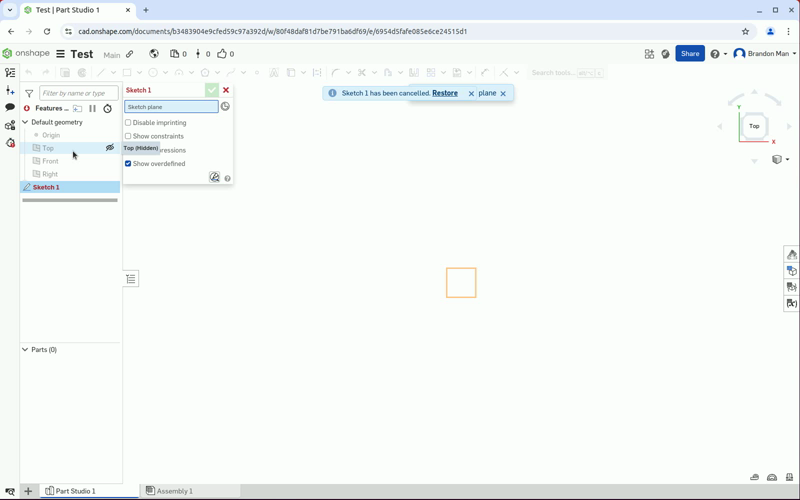
click(73, 150)
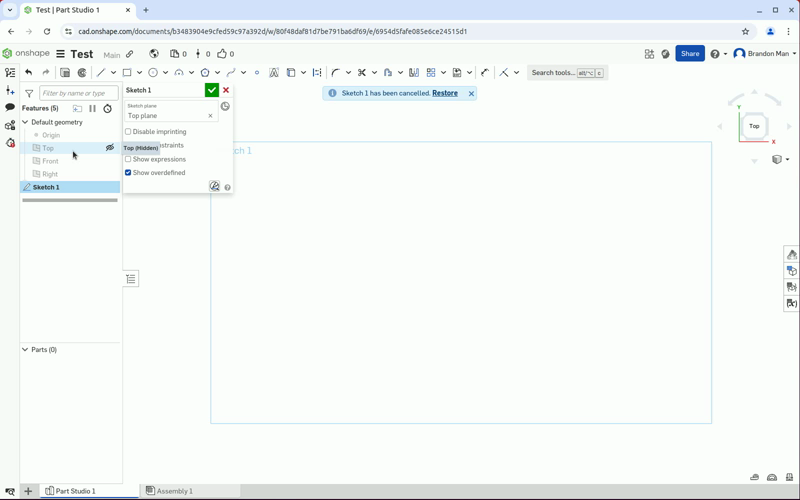
mouse_move(73, 352)
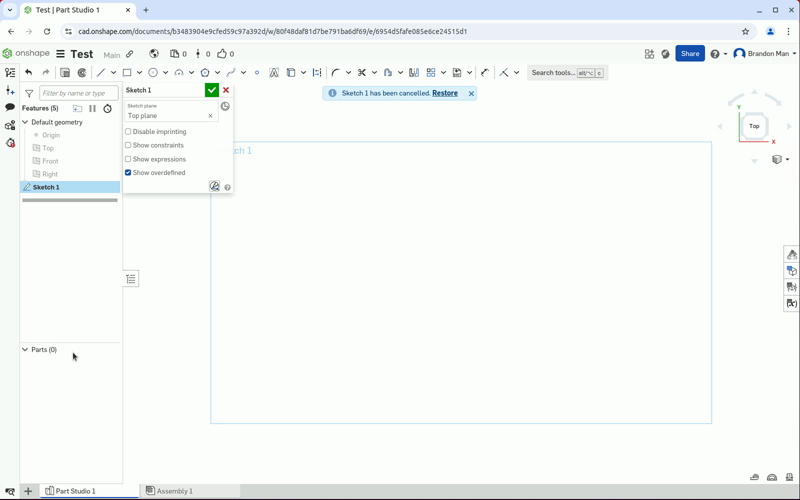
key(y)
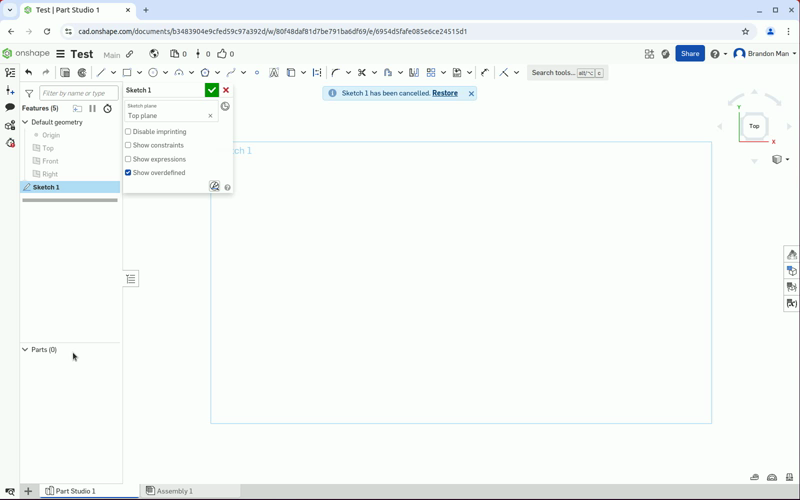
key(a)
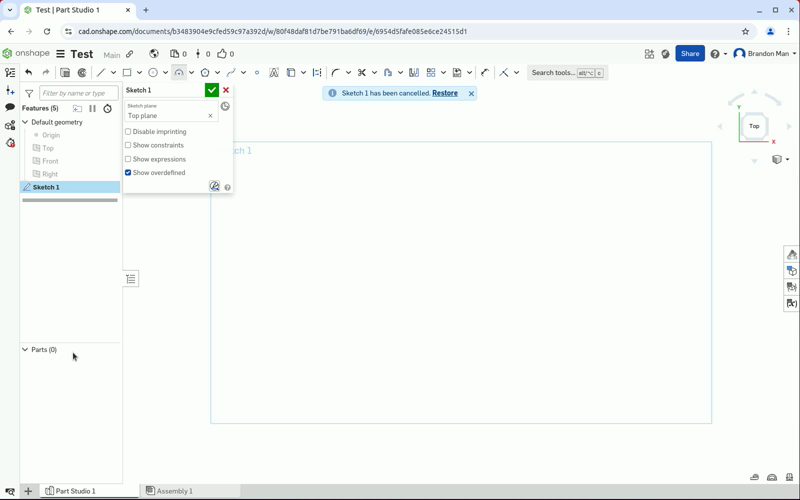
key_down(shift)
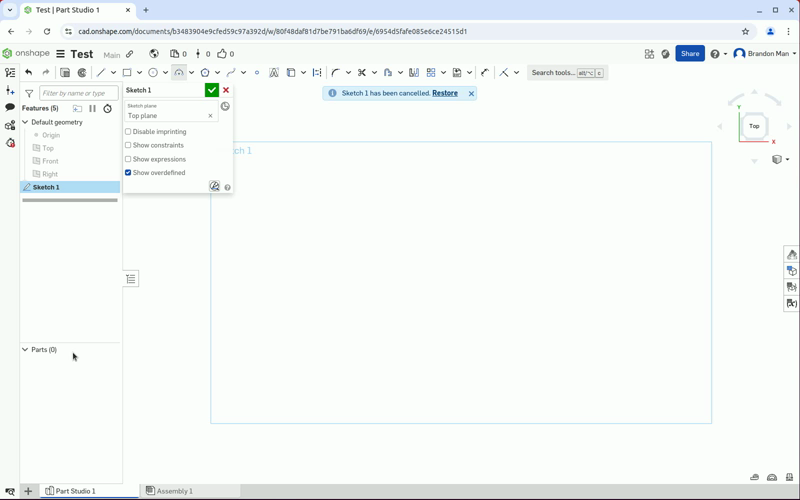
mouse_move(348, 301)
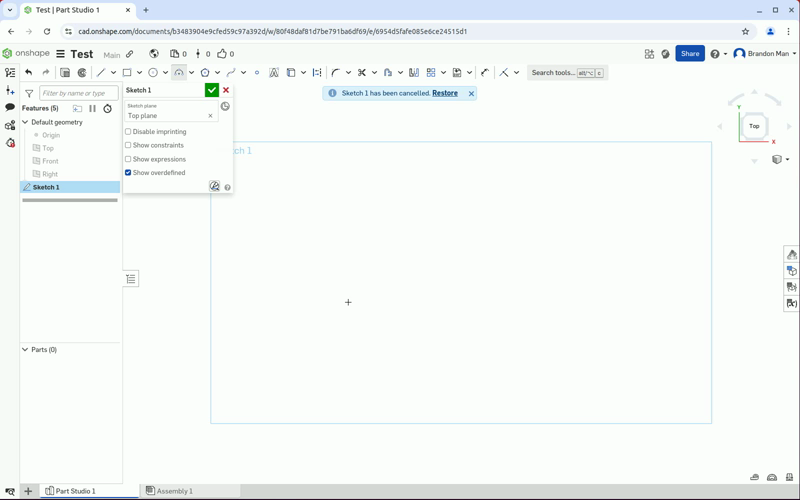
click(348, 301)
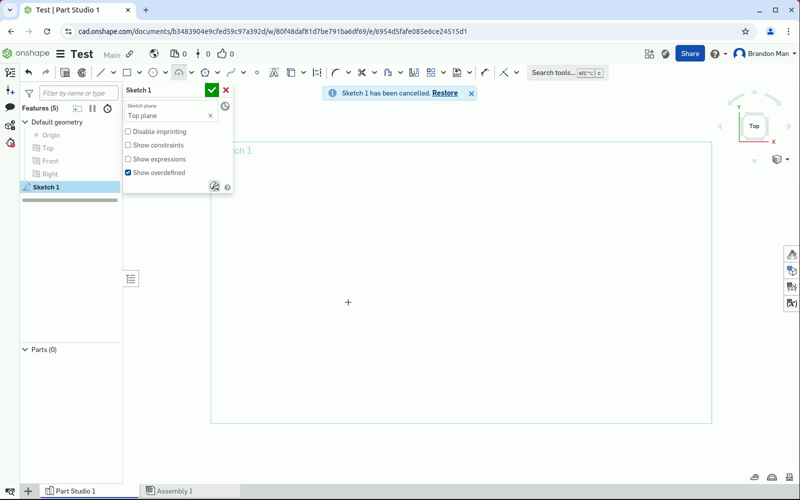
key_up(shift)
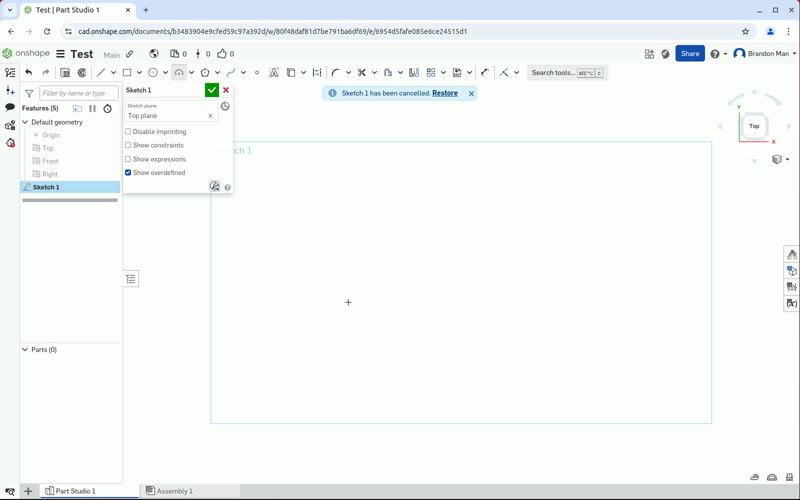
key_down(shift)
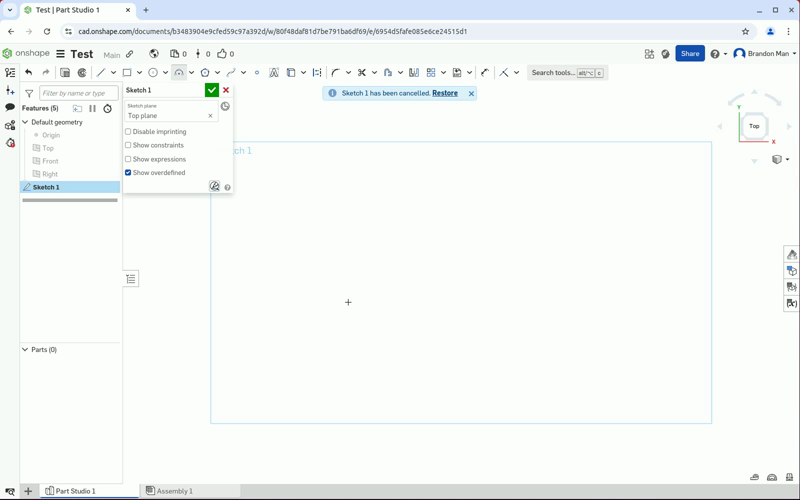
mouse_move(386, 339)
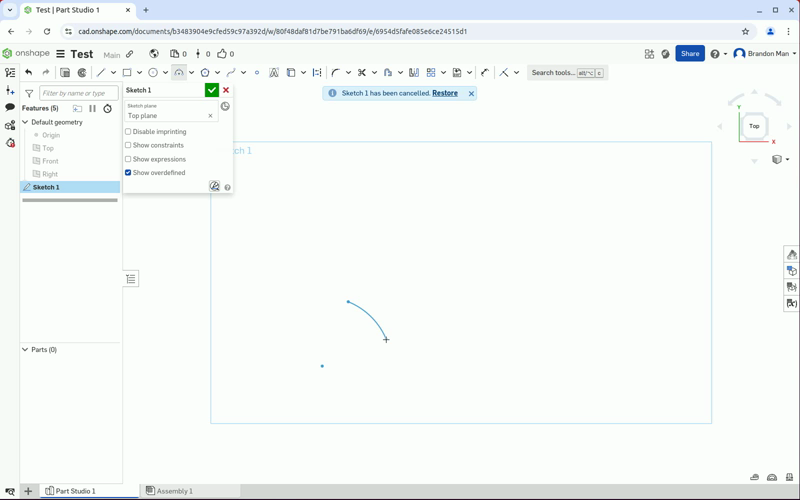
click(386, 339)
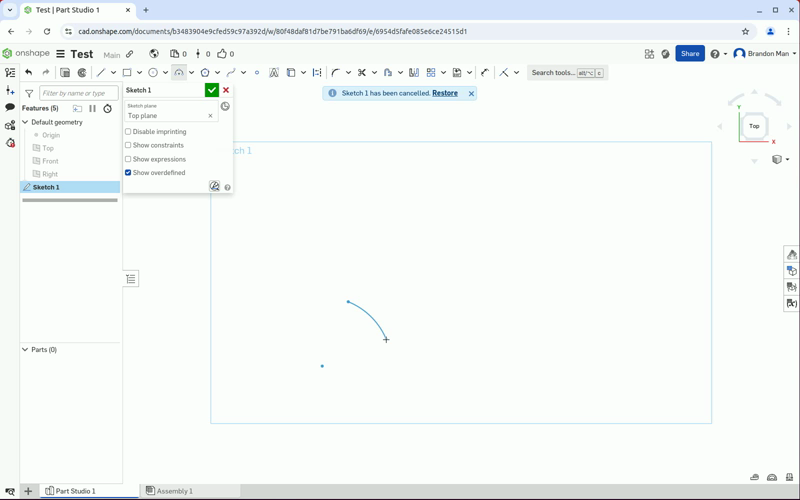
mouse_move(359, 328)
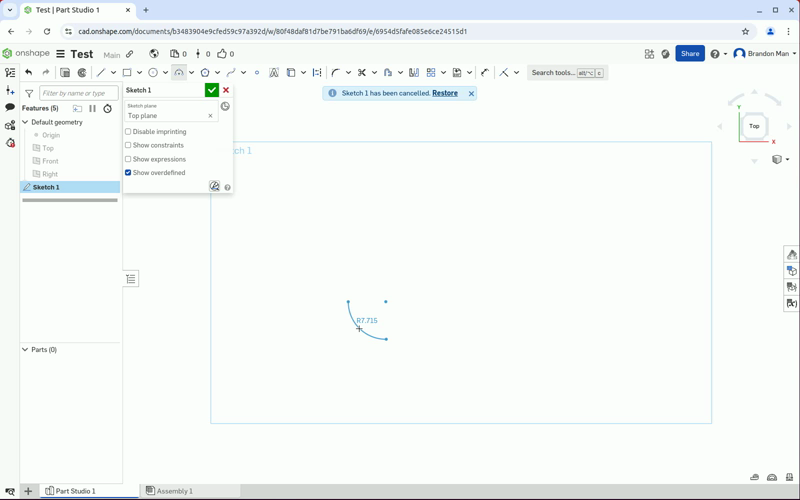
click(359, 328)
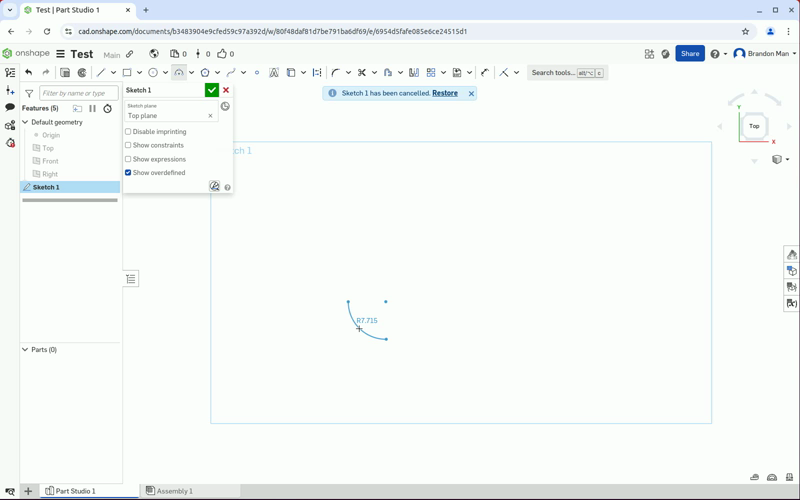
key_up(shift)
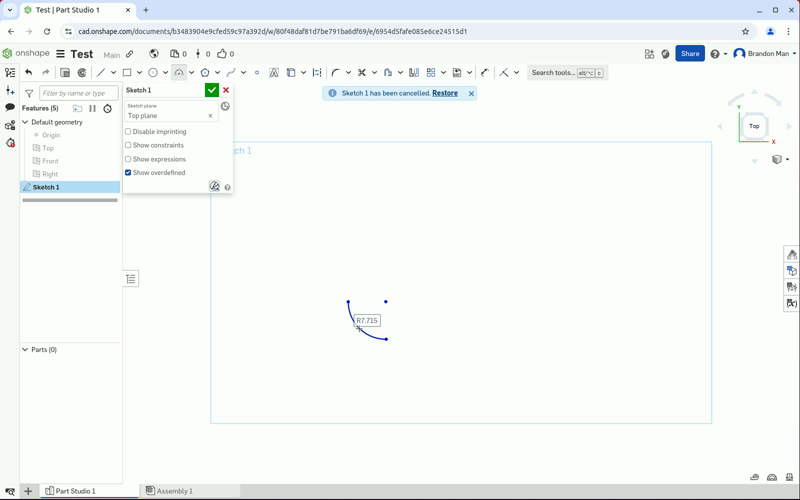
key(esc)
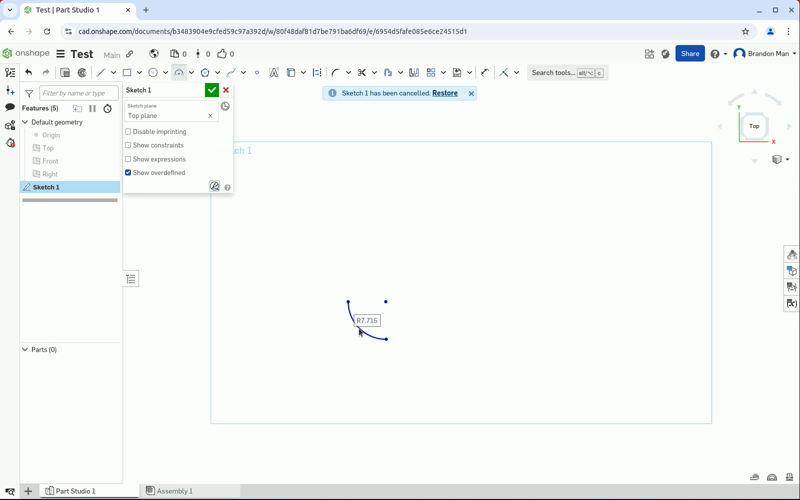
key(l)
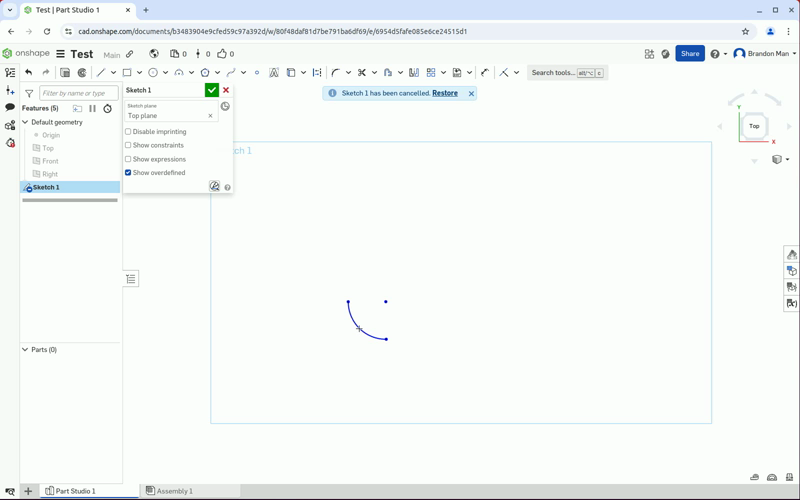
mouse_move(386, 339)
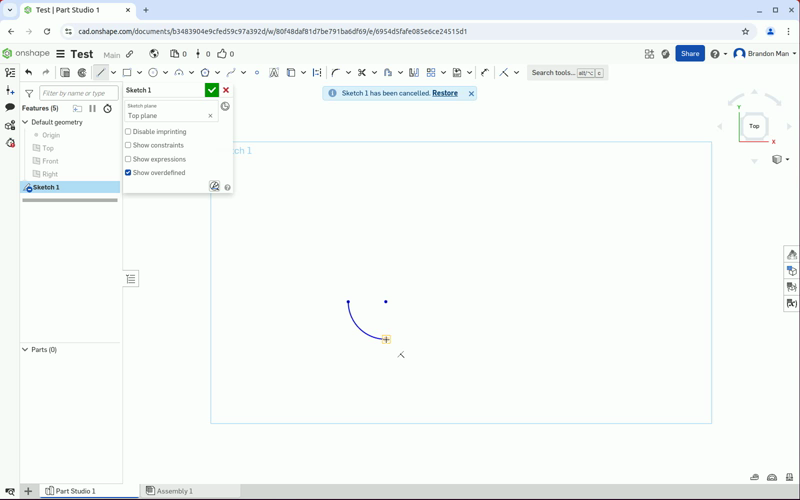
click(386, 339)
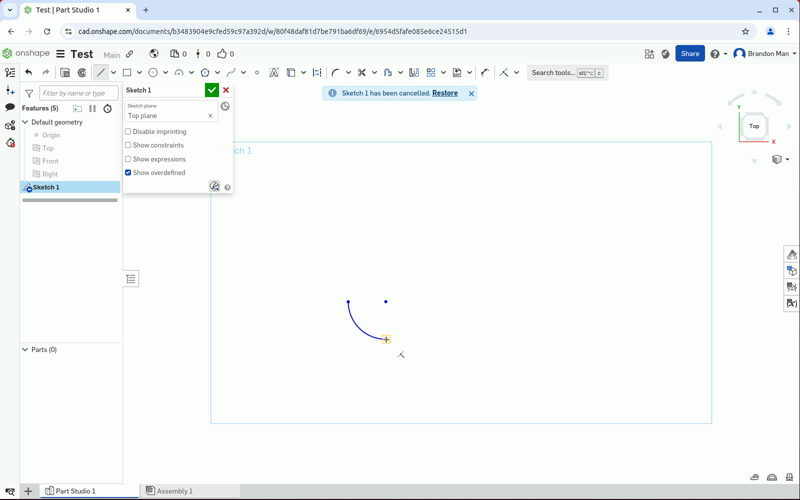
key_down(shift)
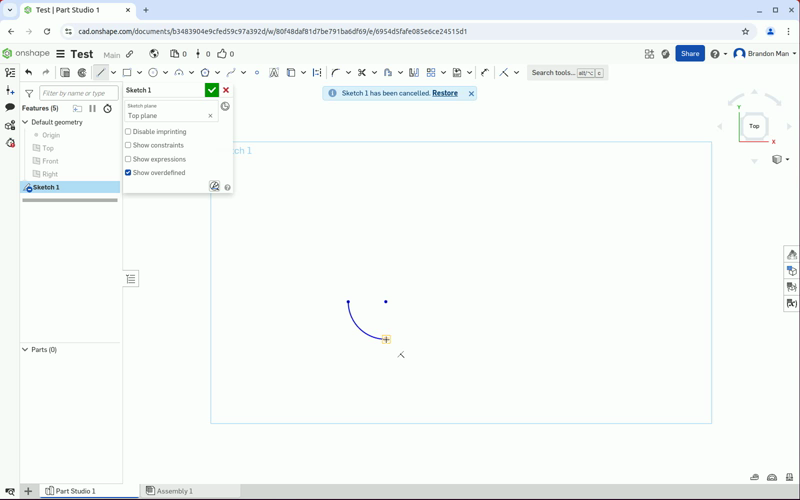
mouse_move(534, 339)
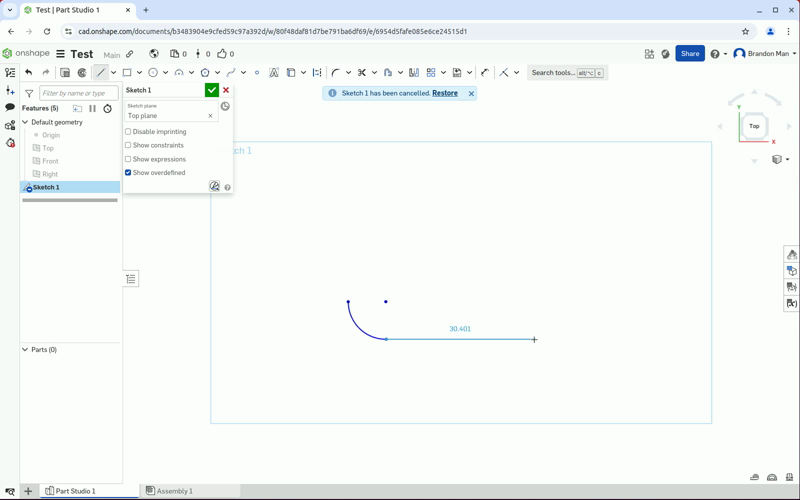
click(534, 339)
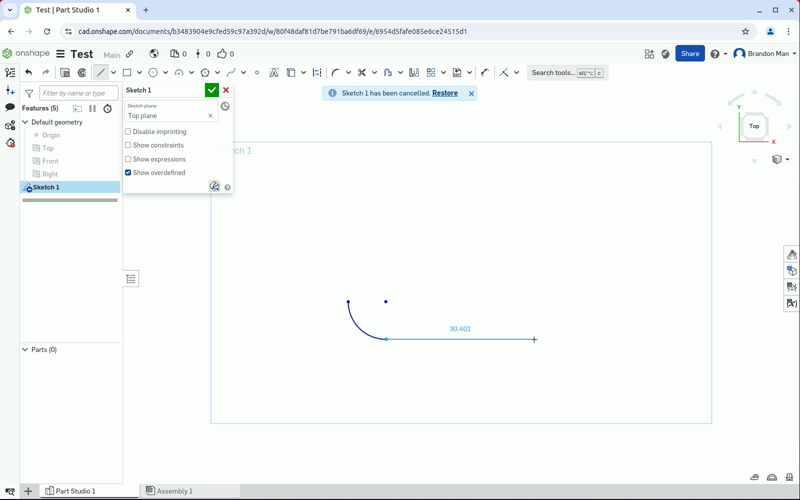
key_up(shift)
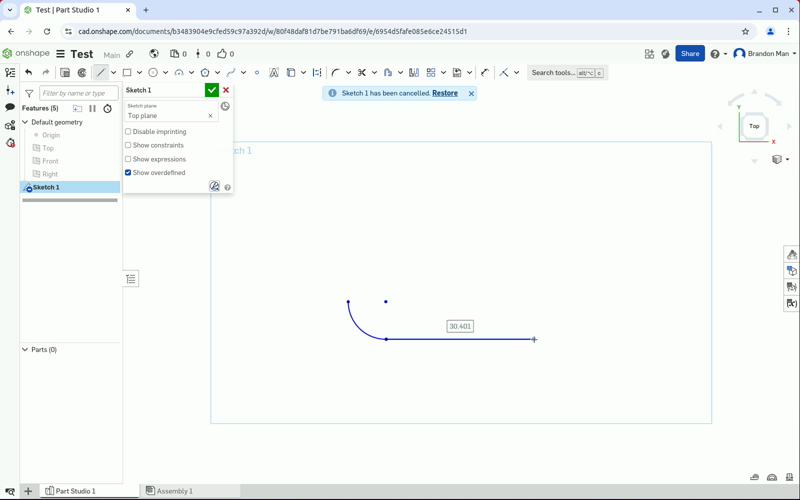
key(esc)
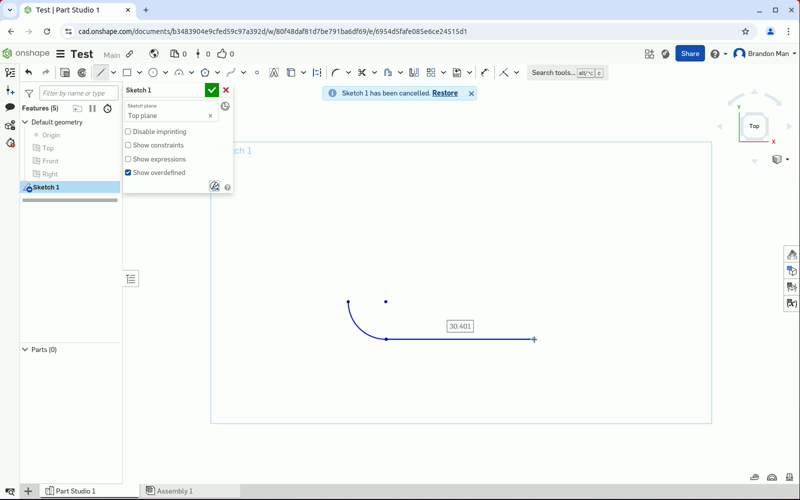
key(a)
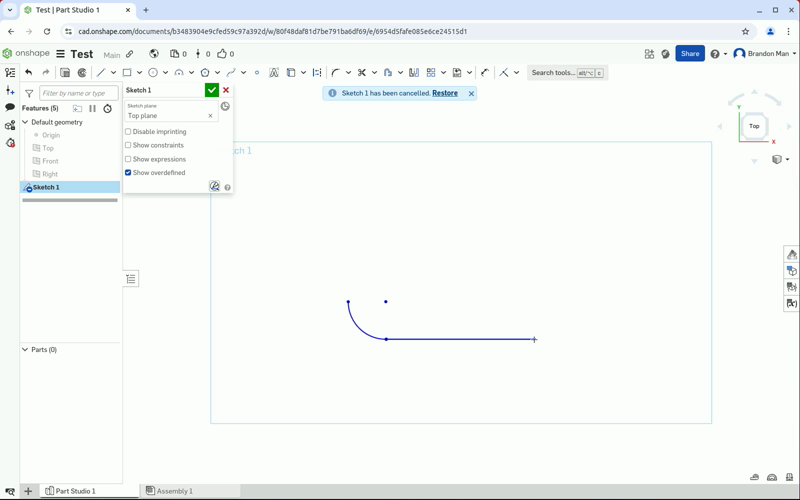
mouse_move(534, 339)
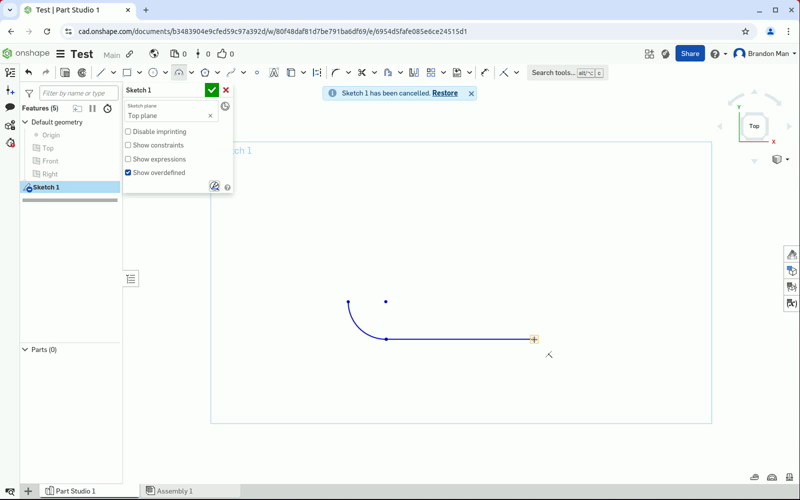
click(534, 339)
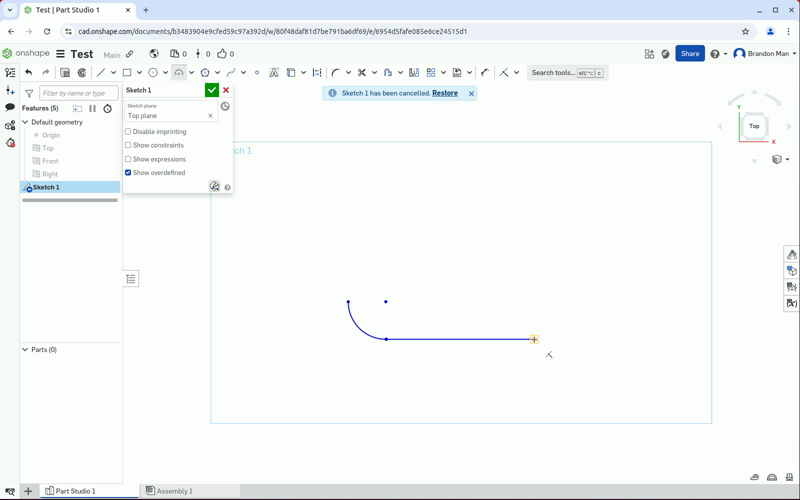
key_down(shift)
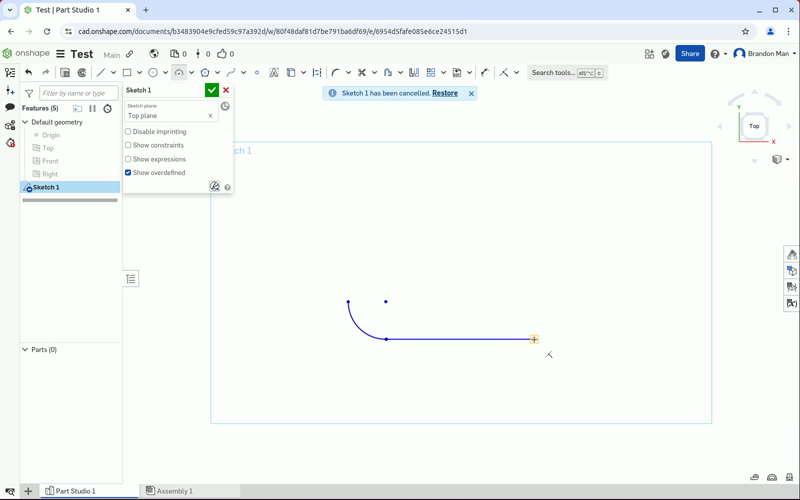
mouse_move(572, 301)
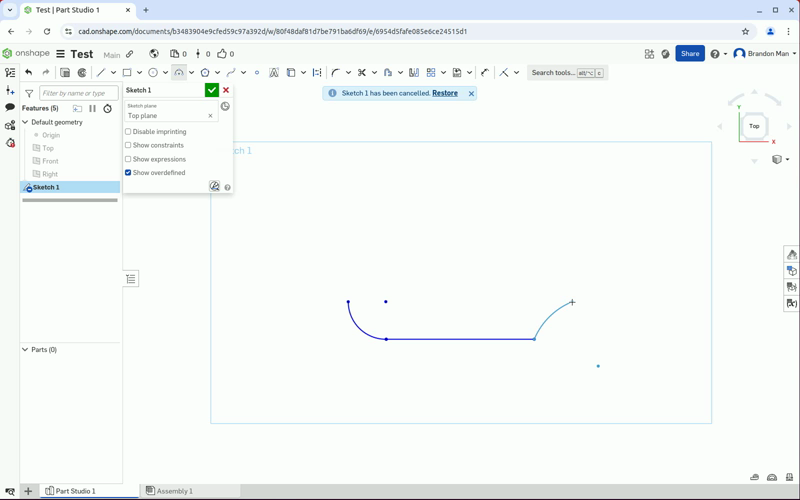
click(572, 301)
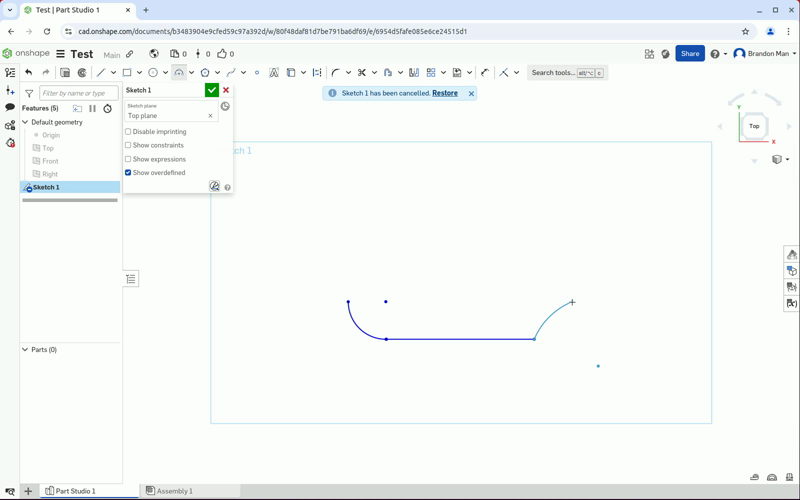
mouse_move(561, 328)
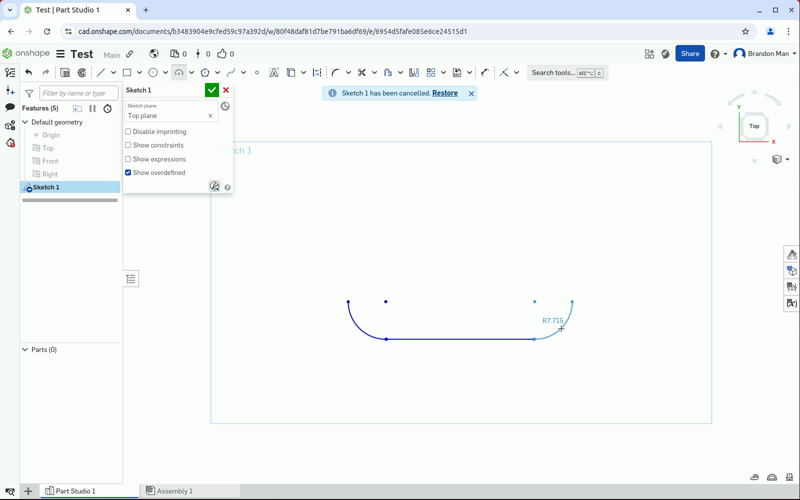
click(561, 328)
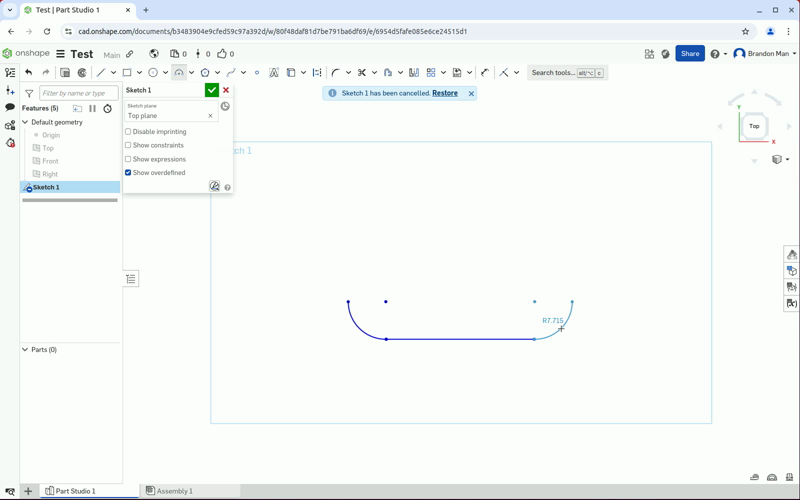
key_up(shift)
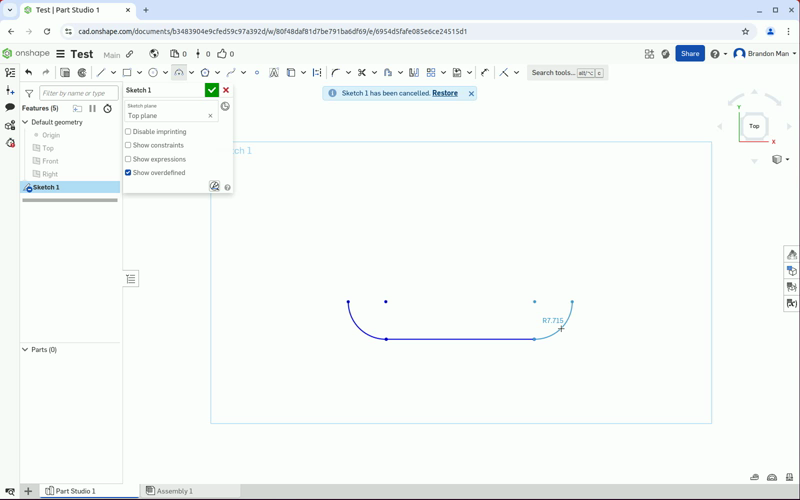
key(esc)
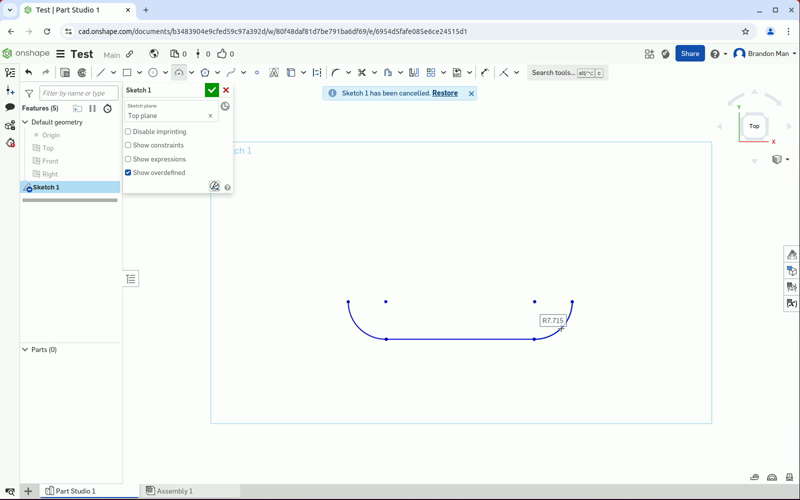
key(l)
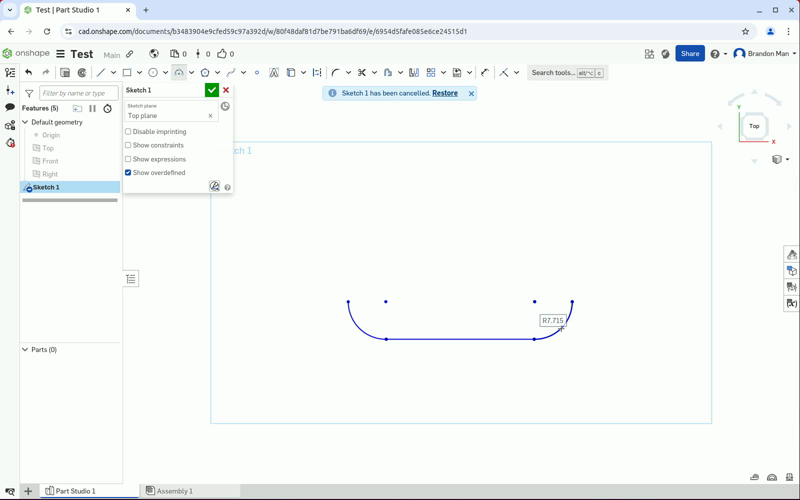
mouse_move(572, 301)
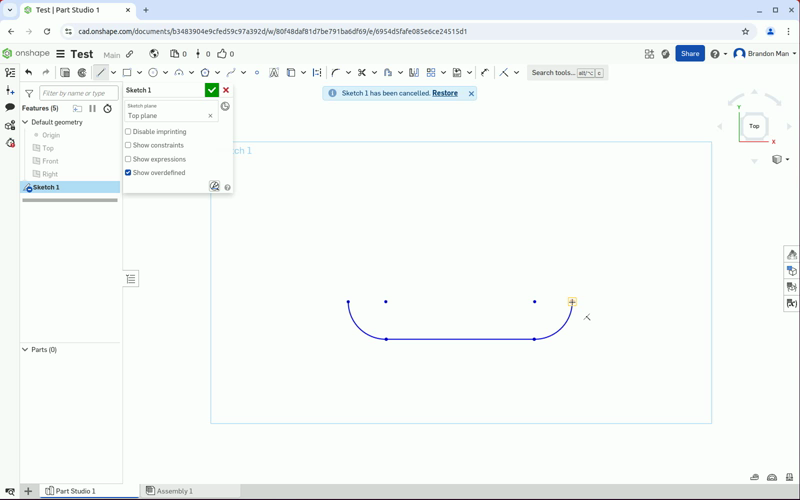
click(572, 301)
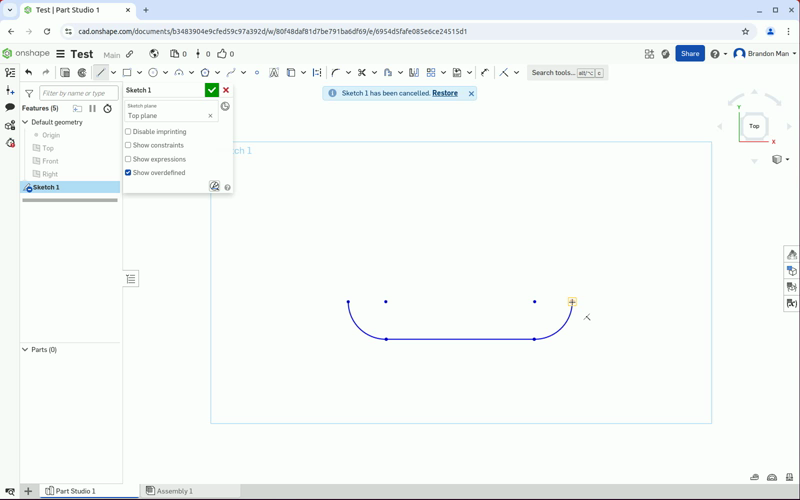
key_down(shift)
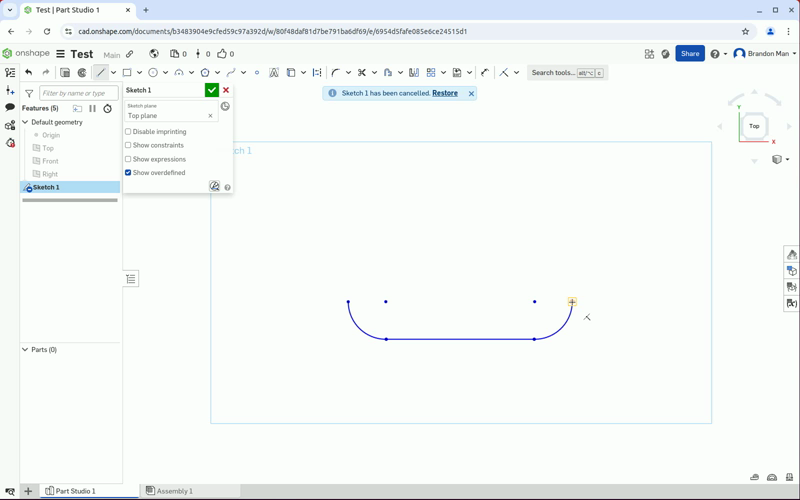
mouse_move(589, 301)
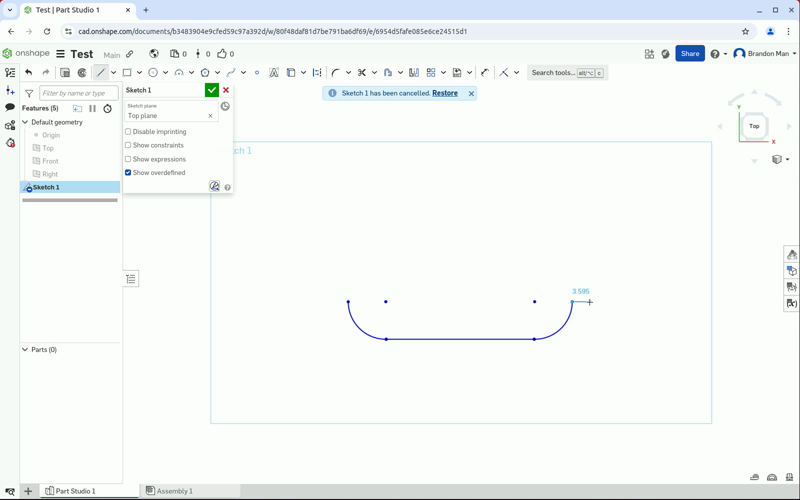
mouse_move(572, 264)
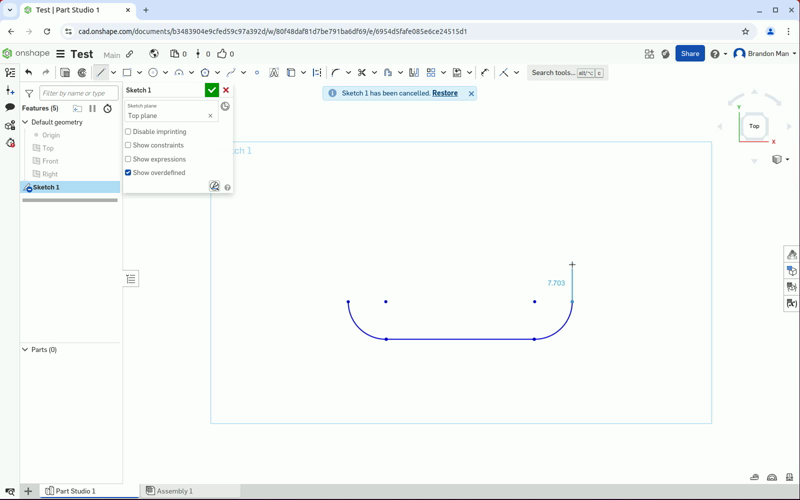
click(572, 264)
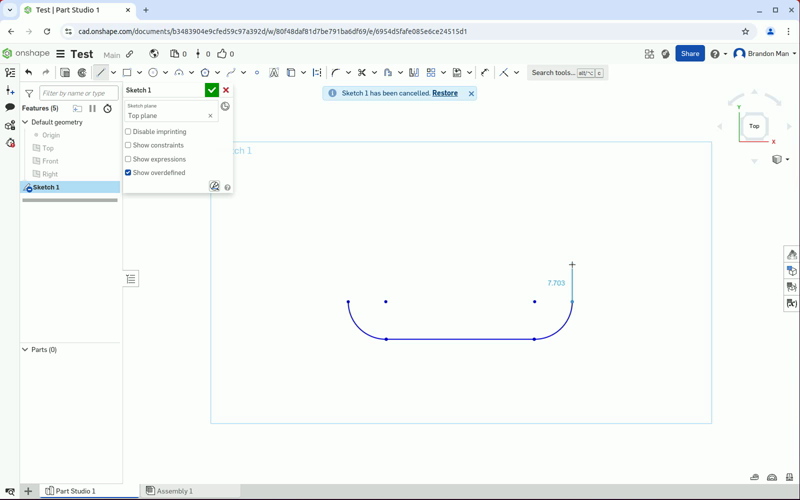
key_up(shift)
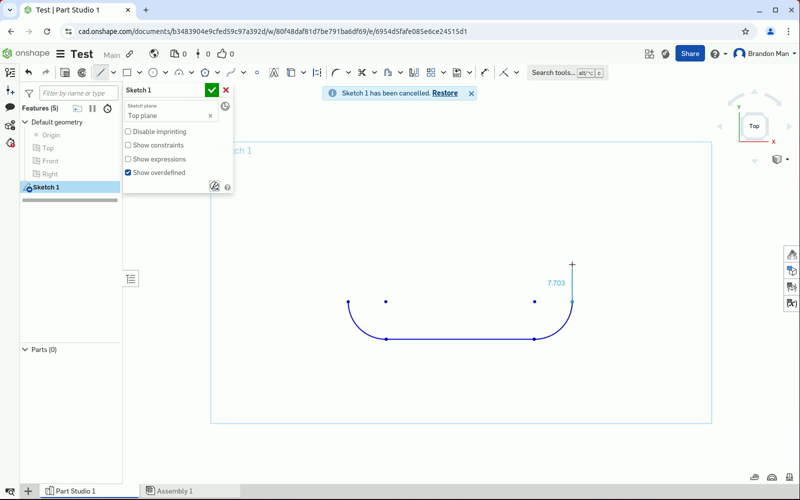
key(esc)
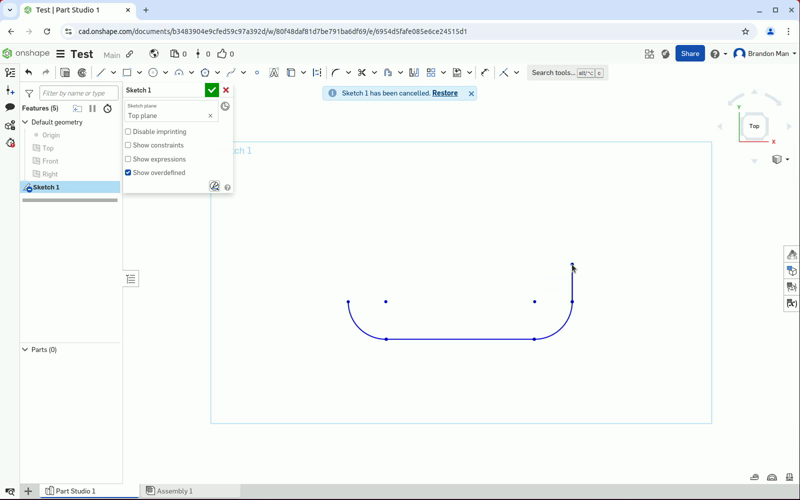
key(a)
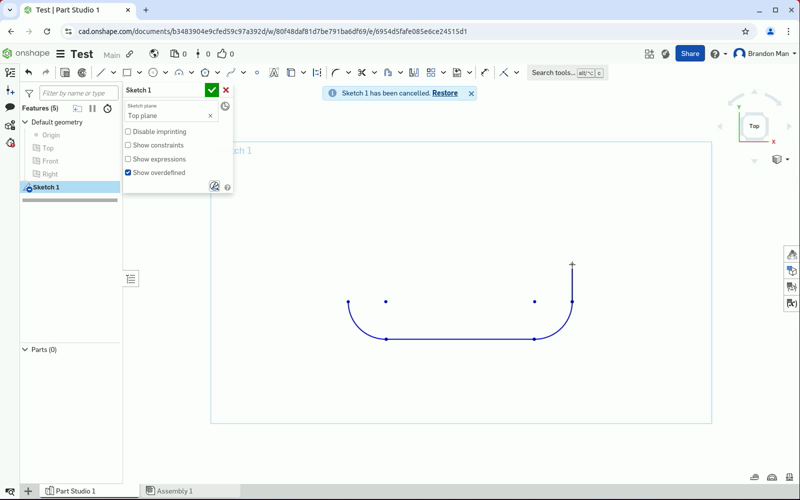
mouse_move(572, 264)
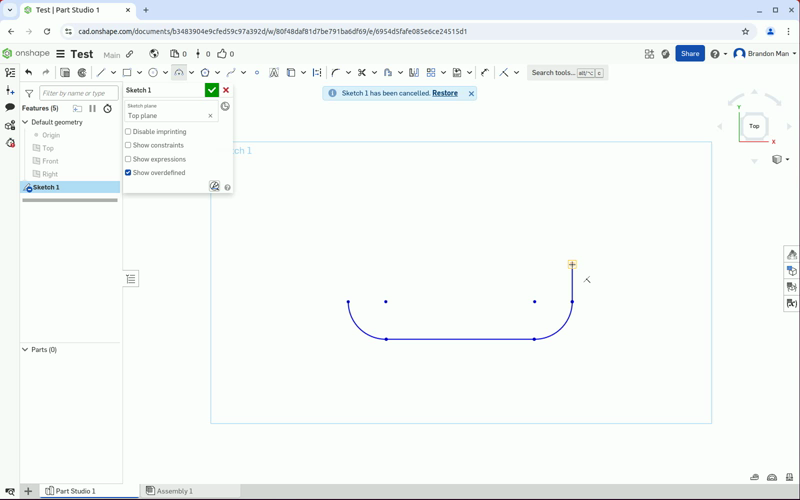
click(572, 264)
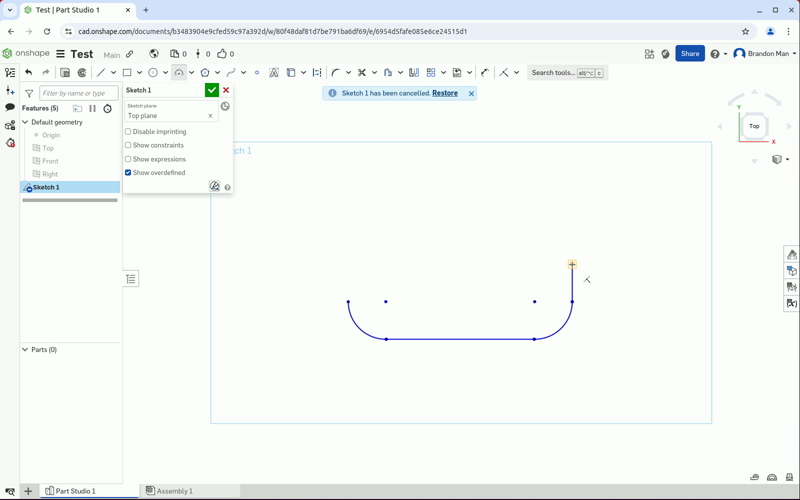
key_down(shift)
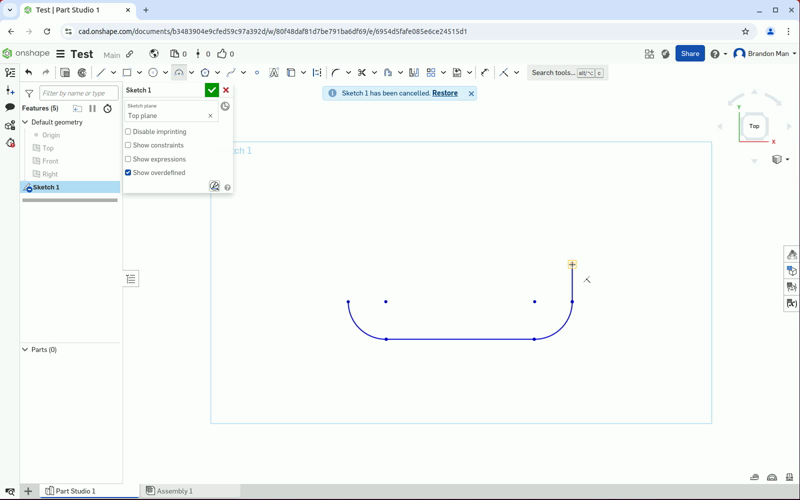
mouse_move(534, 226)
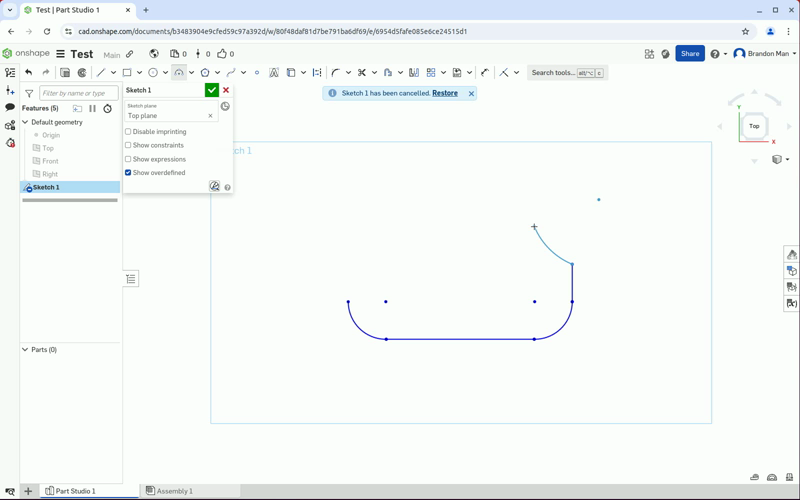
click(534, 226)
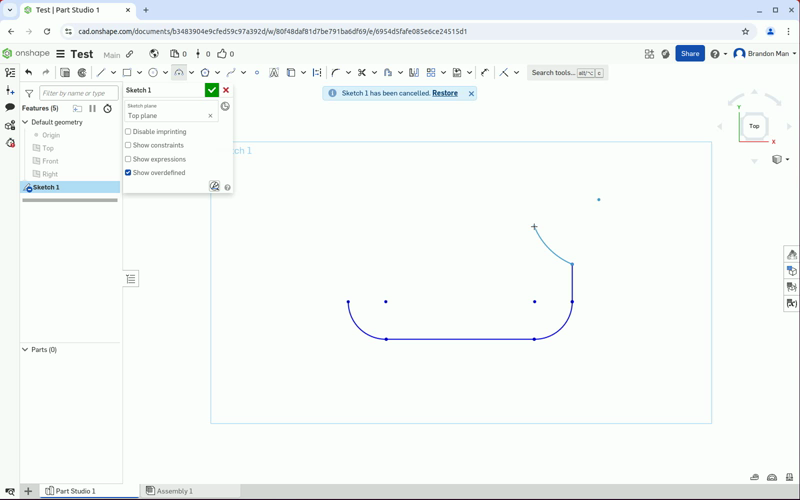
mouse_move(561, 237)
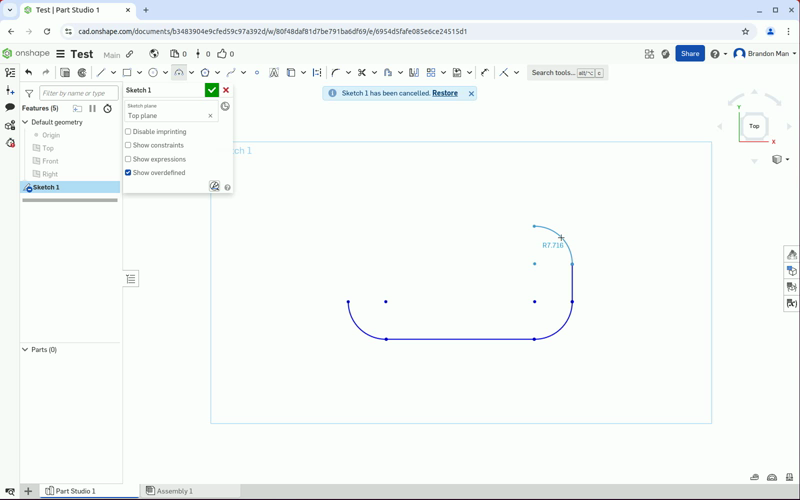
click(561, 237)
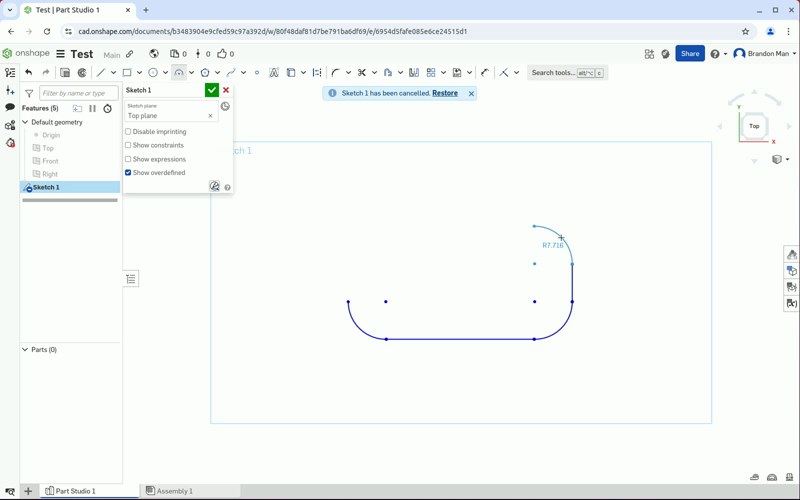
key_up(shift)
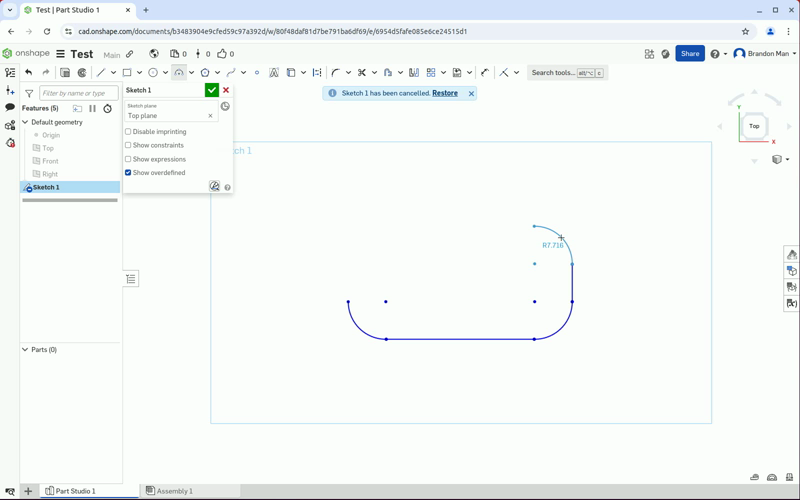
key(esc)
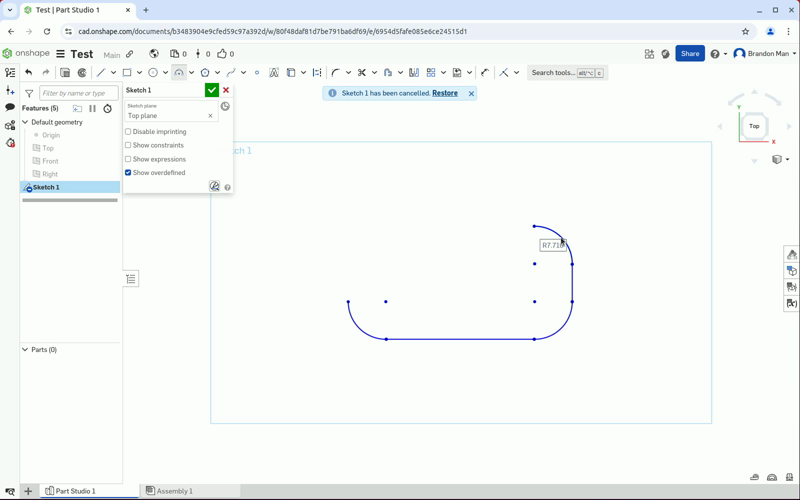
key(l)
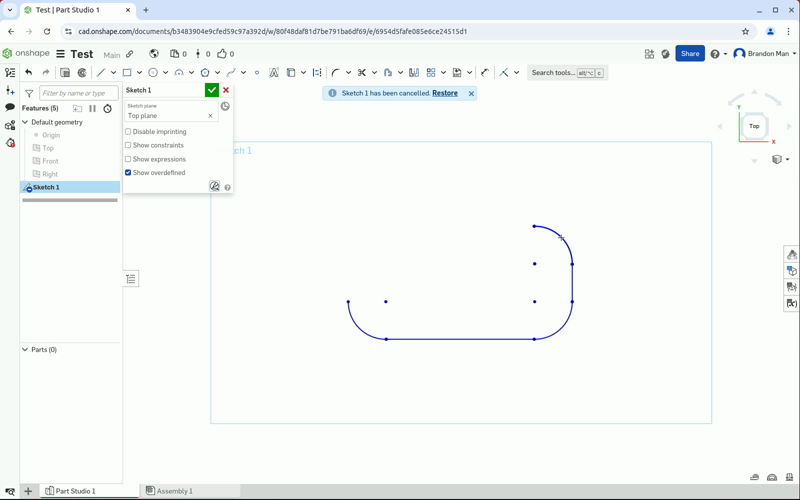
mouse_move(534, 226)
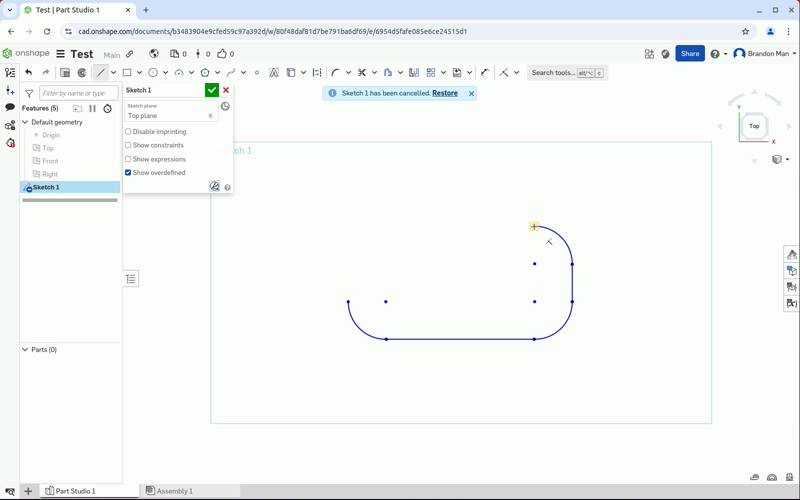
click(534, 226)
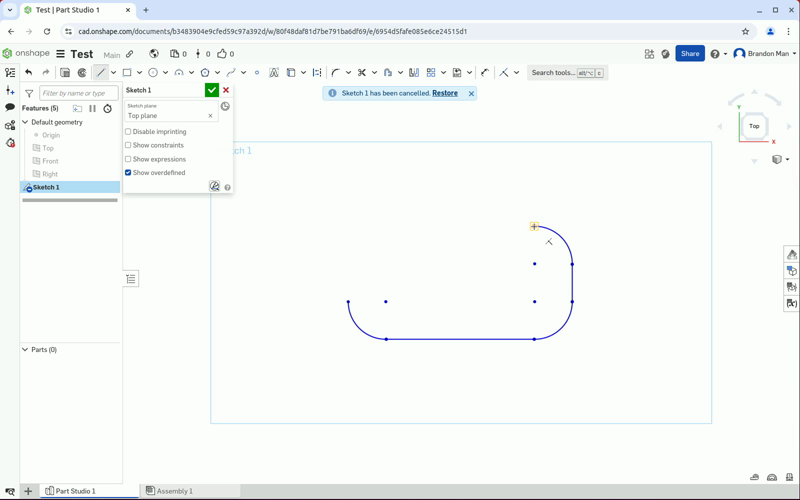
key_down(shift)
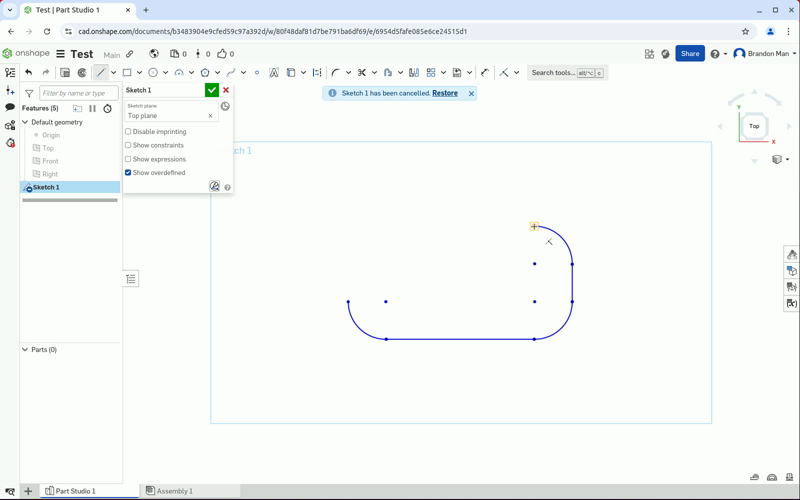
mouse_move(386, 226)
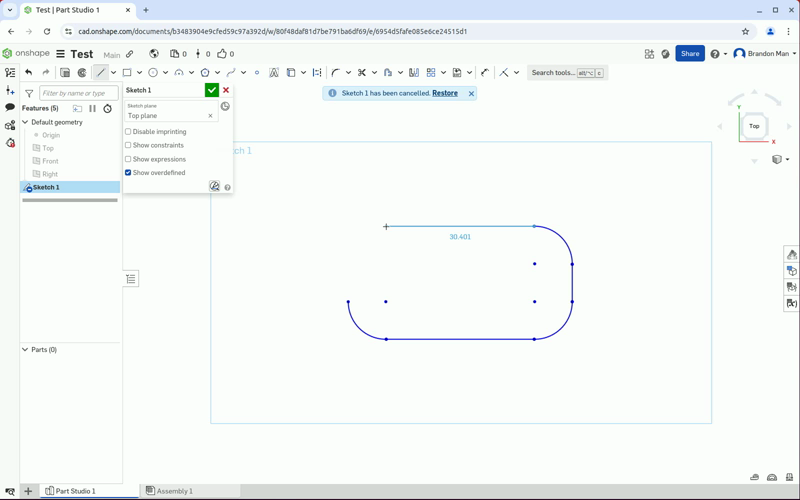
click(386, 226)
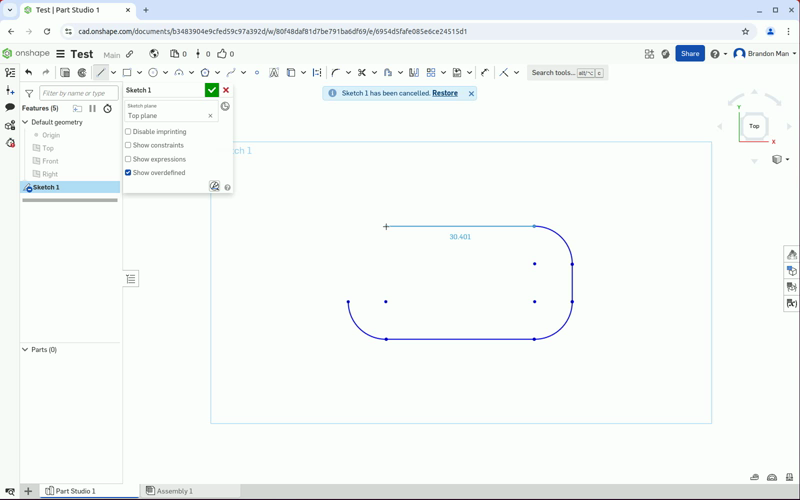
key_up(shift)
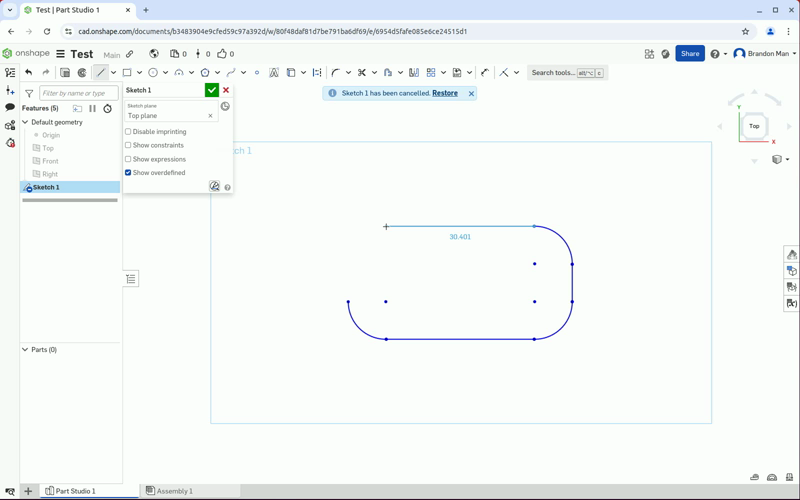
key(esc)
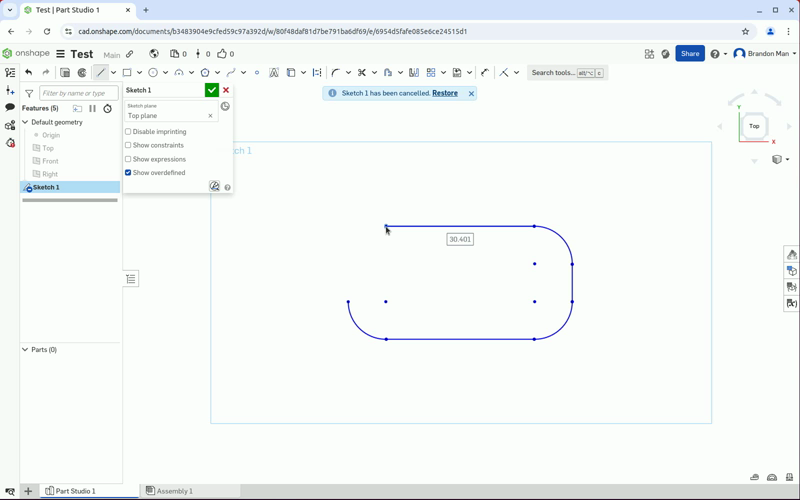
key(a)
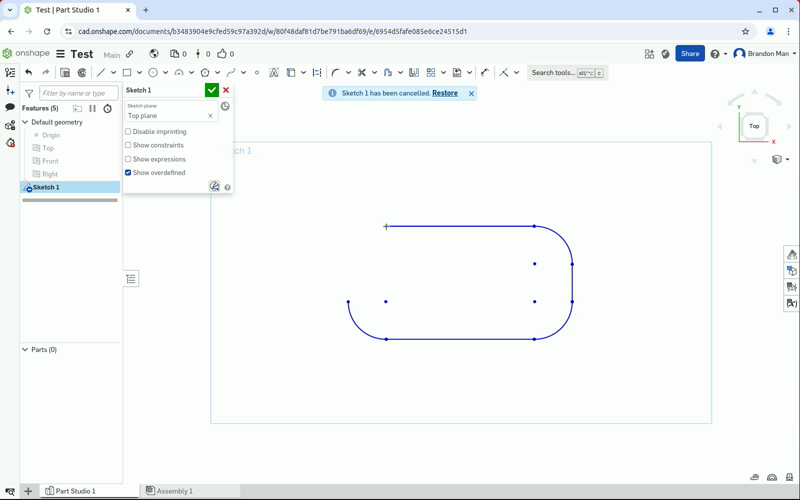
mouse_move(386, 226)
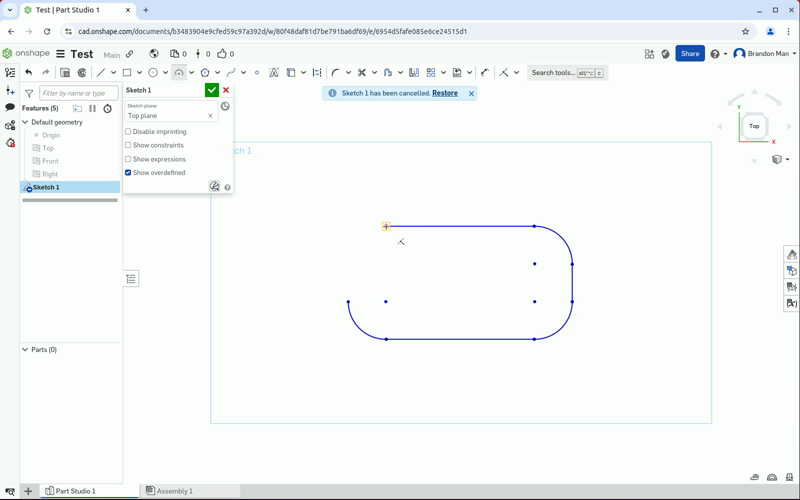
click(386, 226)
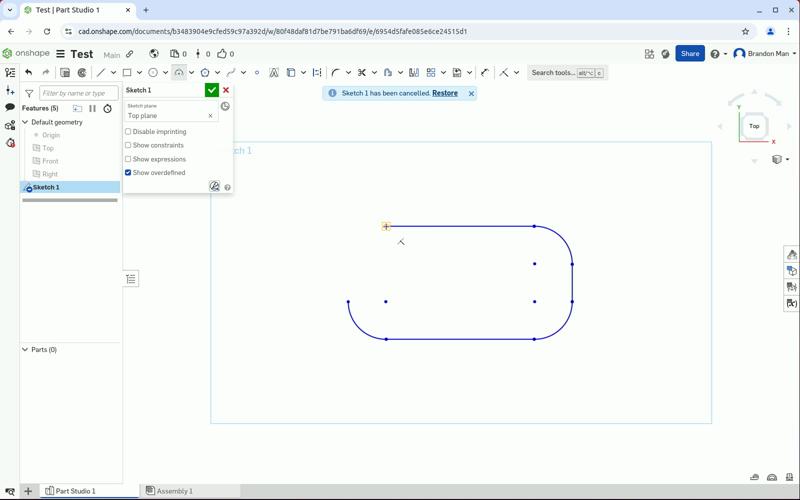
key_down(shift)
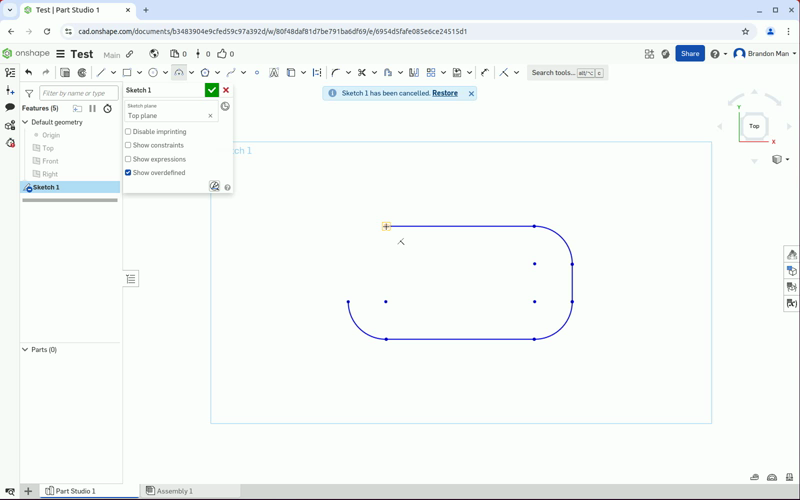
mouse_move(348, 264)
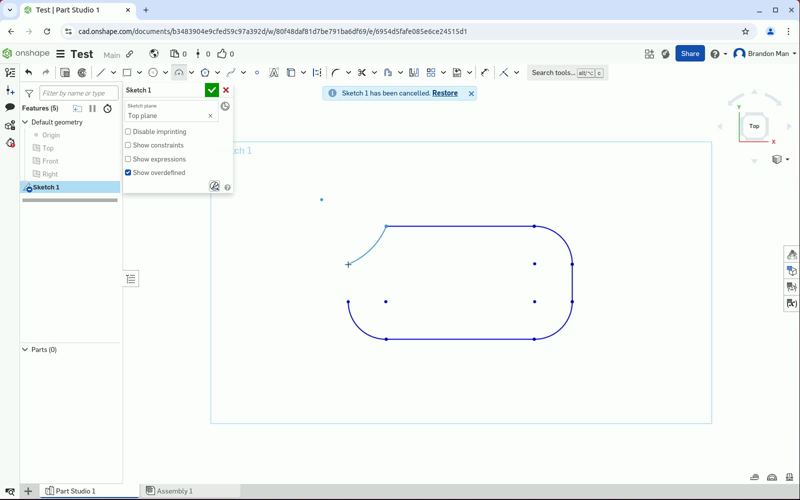
click(348, 264)
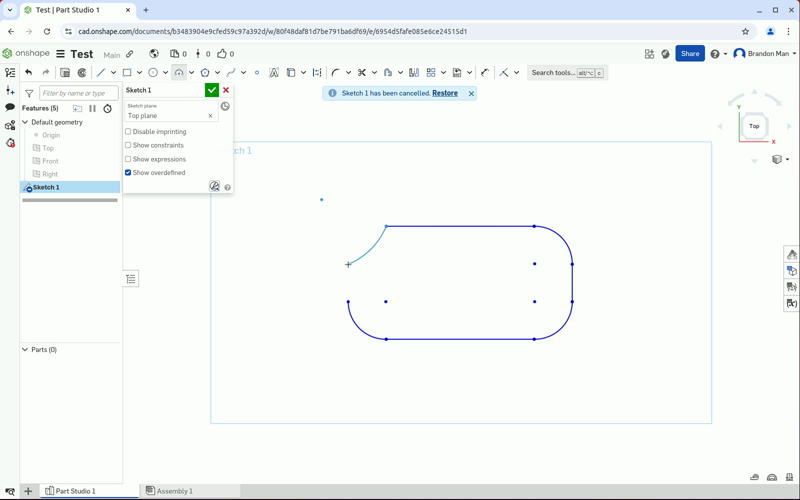
mouse_move(359, 237)
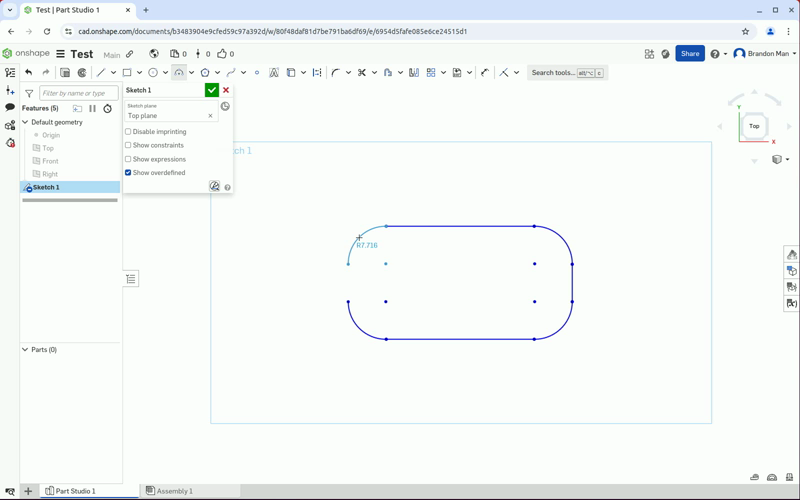
click(359, 237)
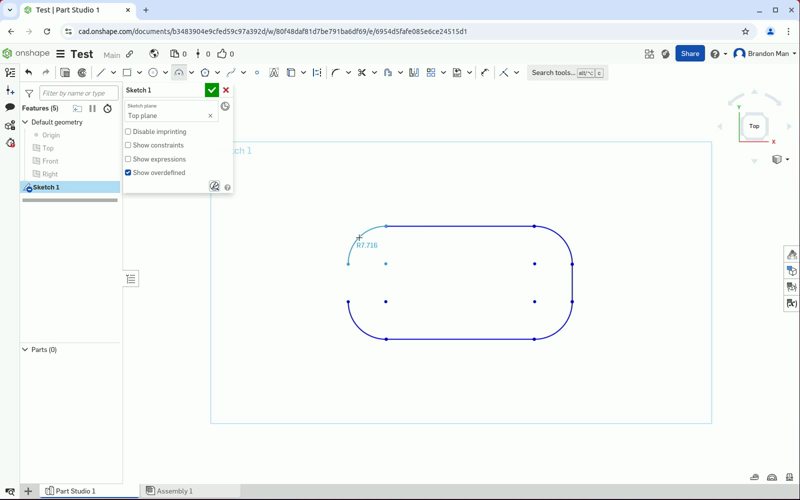
key_up(shift)
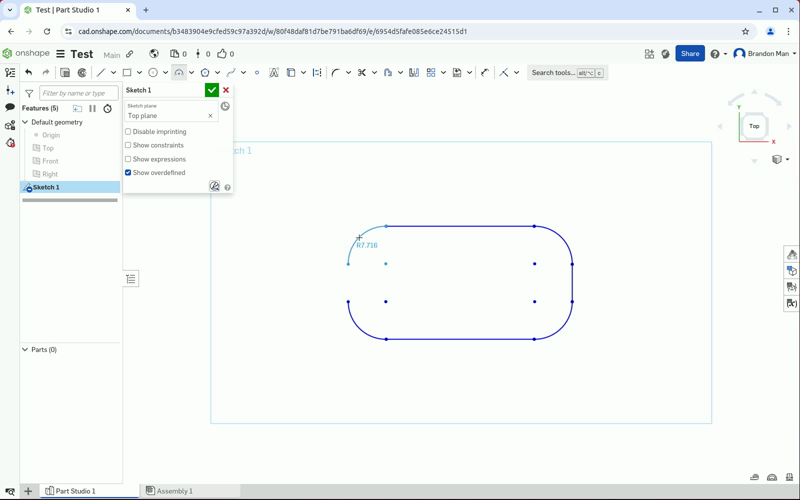
key(esc)
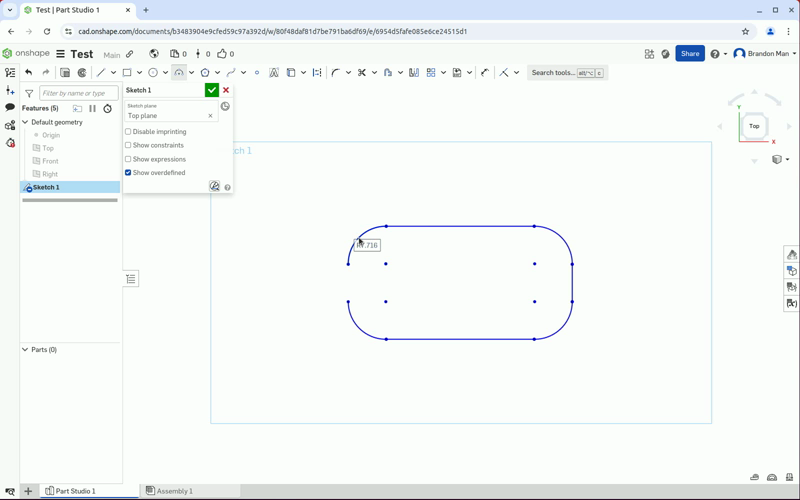
key(l)
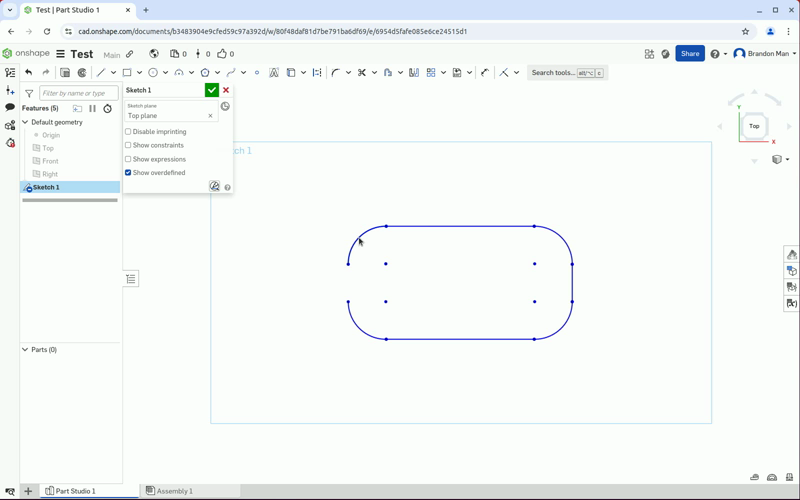
mouse_move(348, 264)
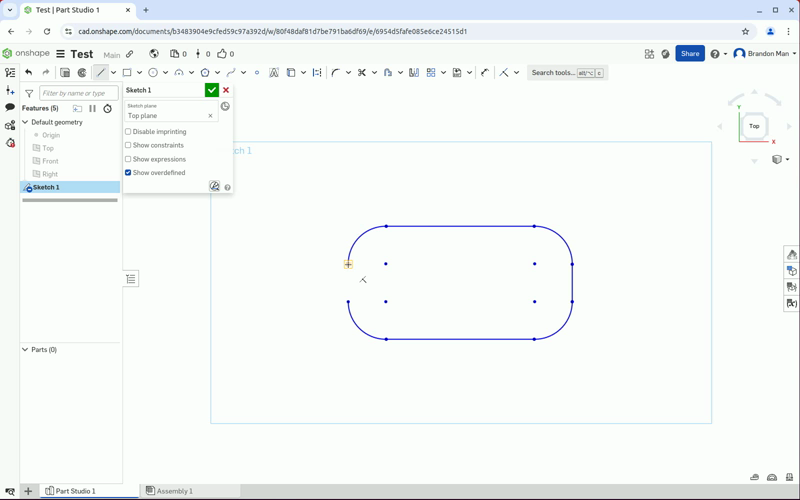
click(348, 264)
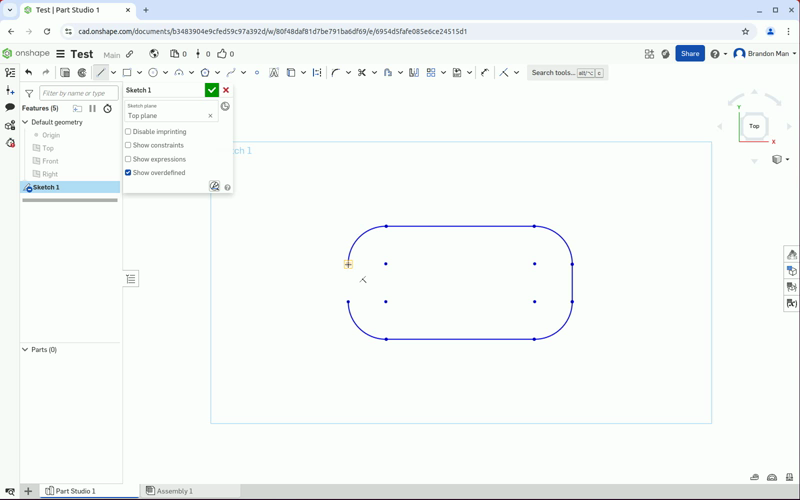
mouse_move(378, 264)
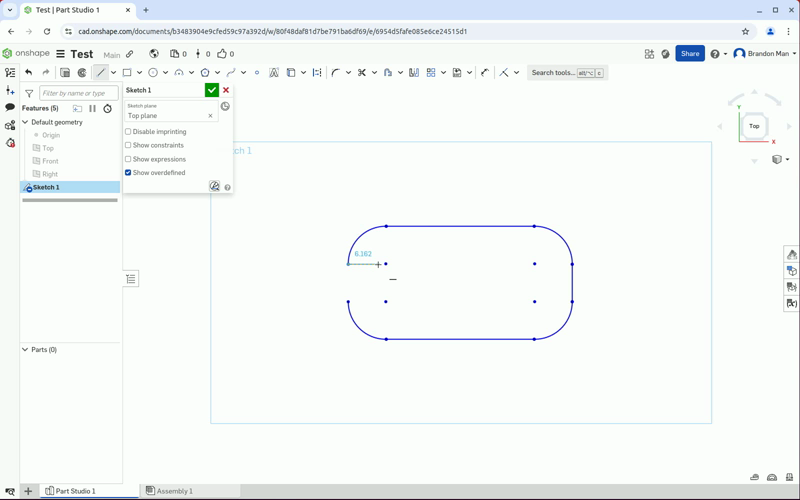
key_down(shift)
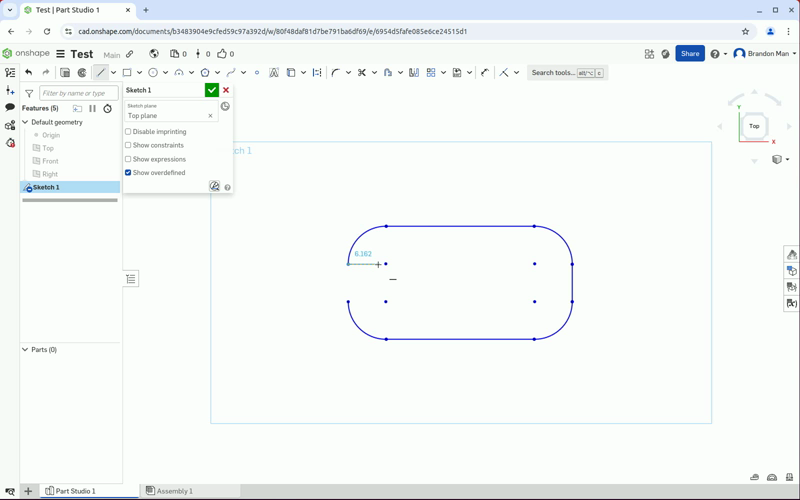
mouse_move(348, 301)
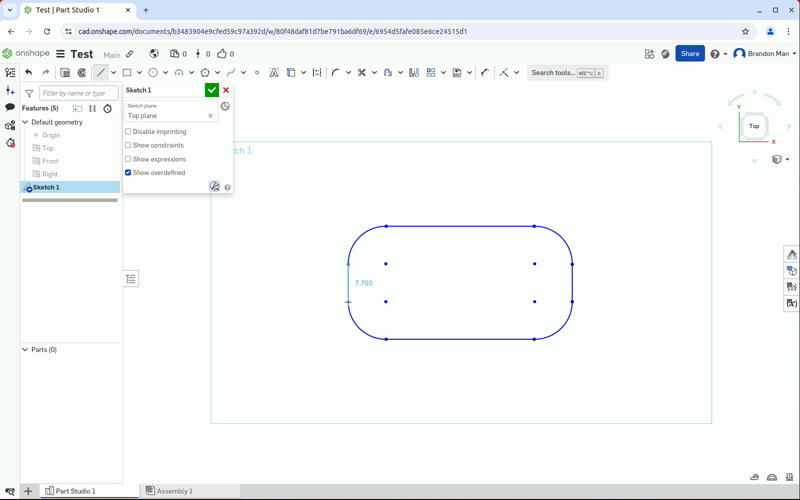
key_up(shift)
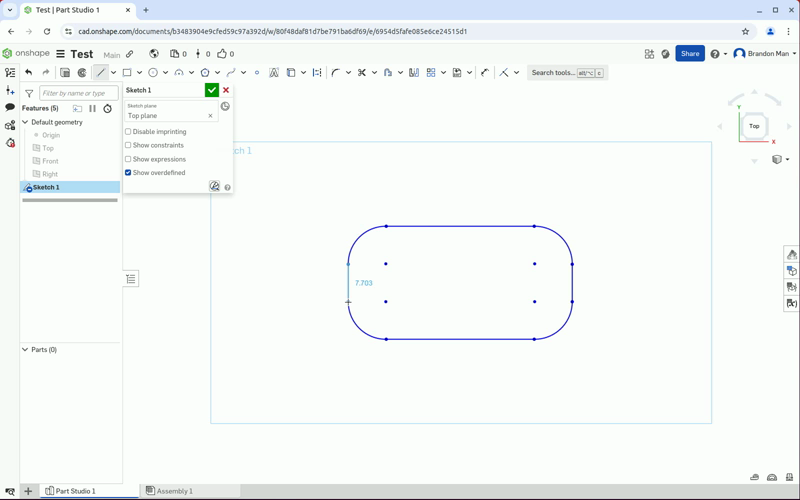
click(348, 301)
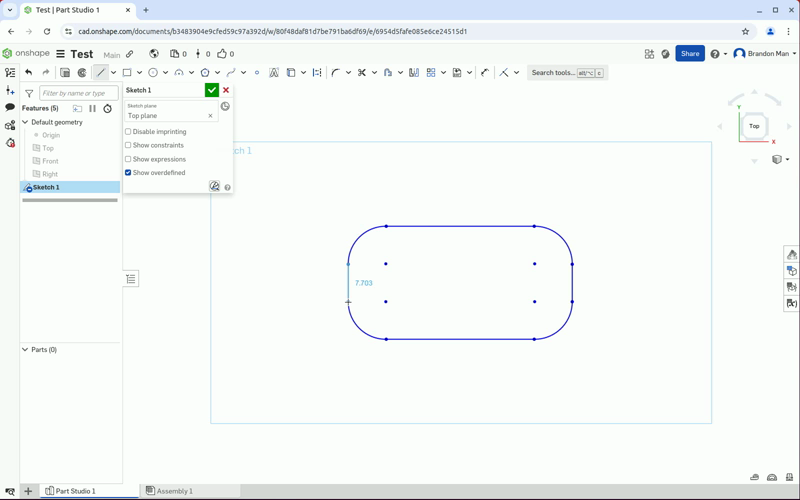
key(esc)
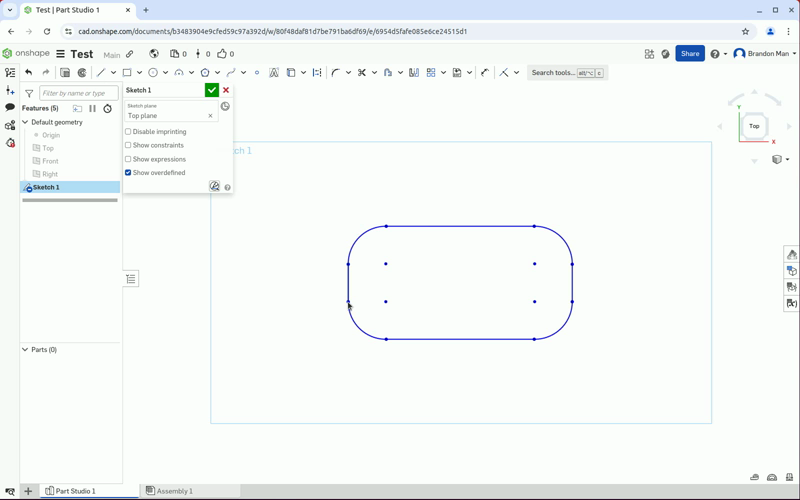
key(c)
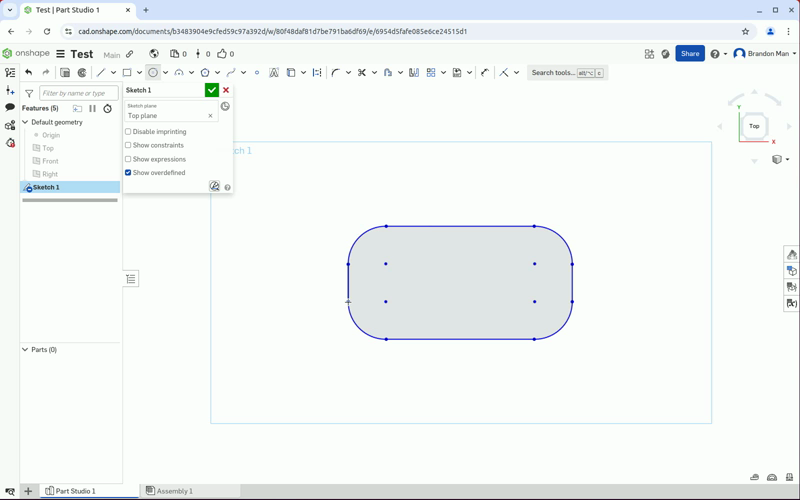
key_down(shift)
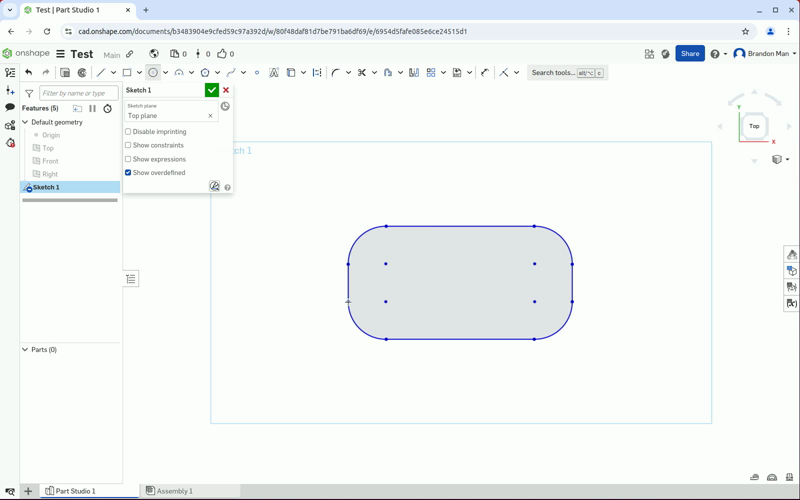
mouse_move(386, 282)
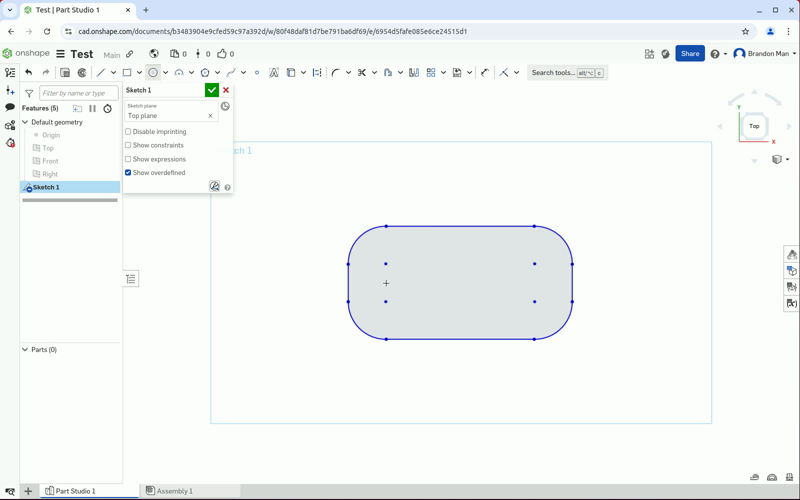
click(386, 282)
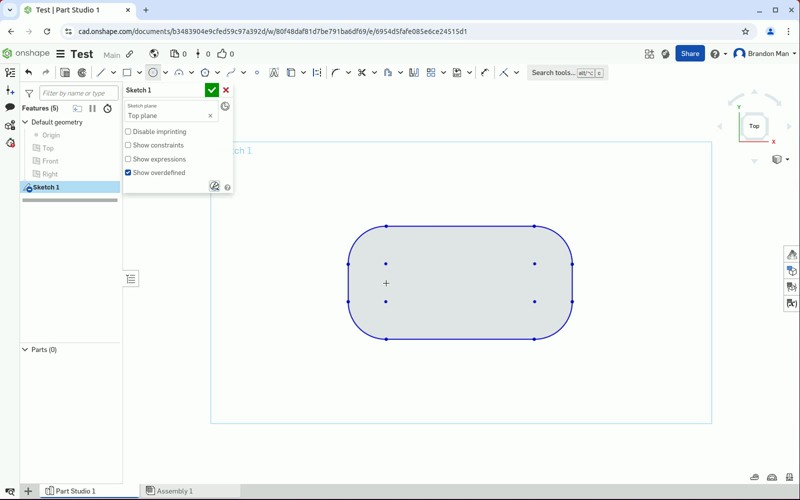
key_up(shift)
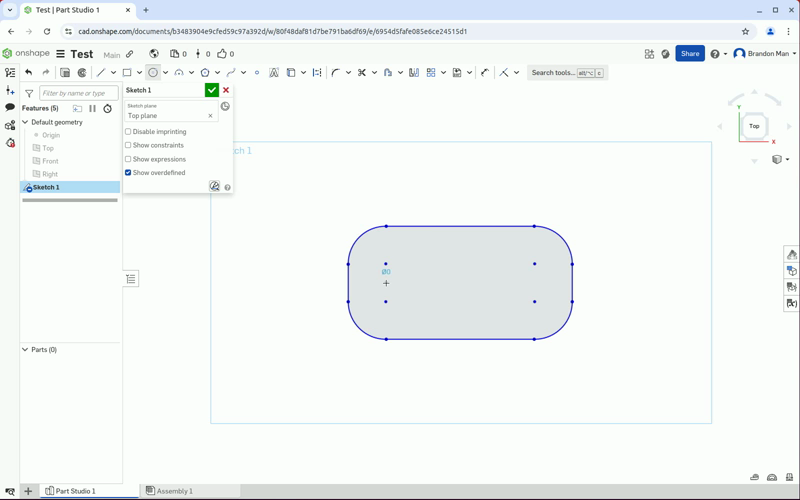
mouse_move(397, 282)
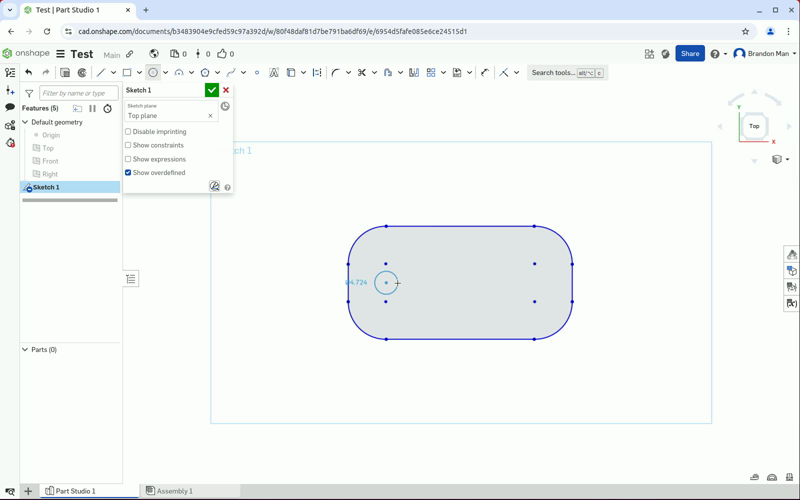
click(397, 282)
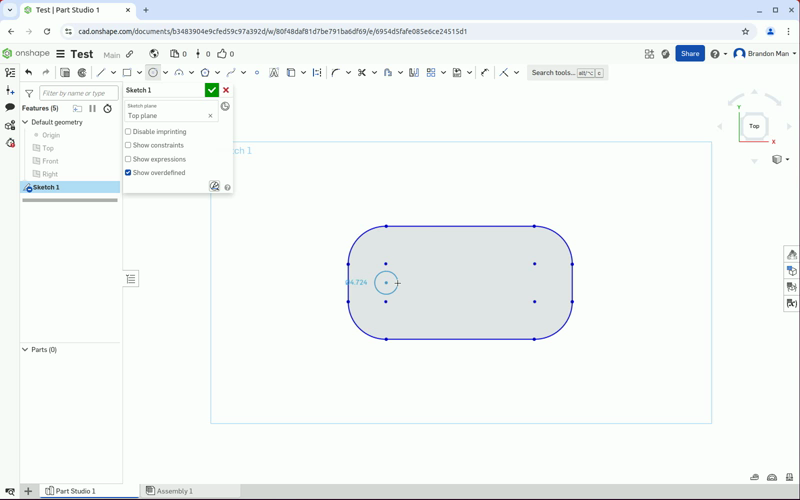
key(esc)
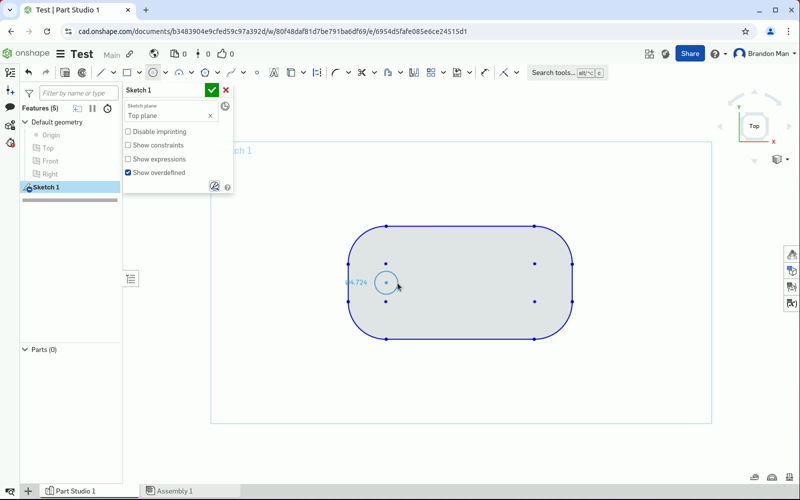
key(c)
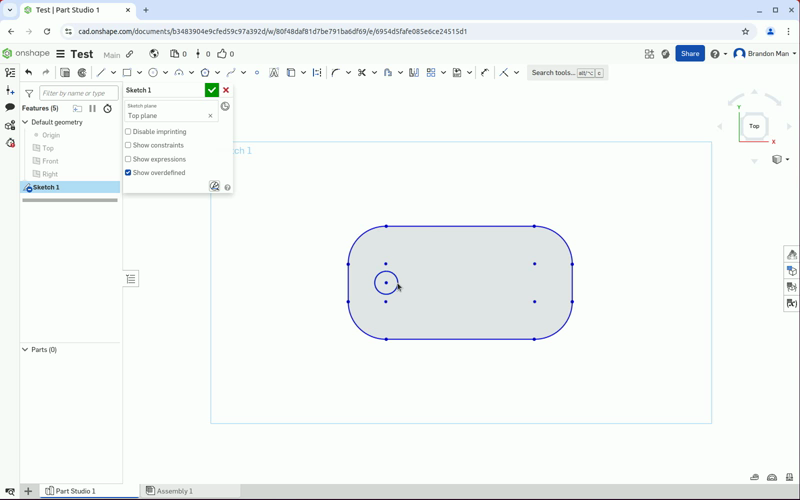
key_down(shift)
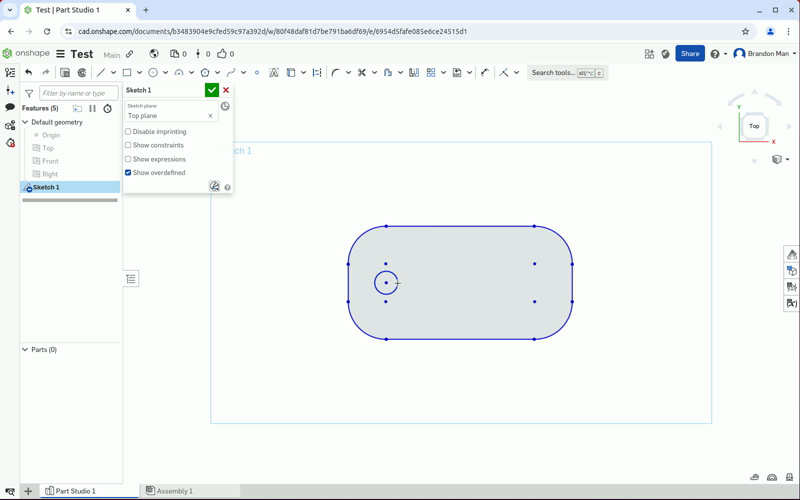
mouse_move(461, 282)
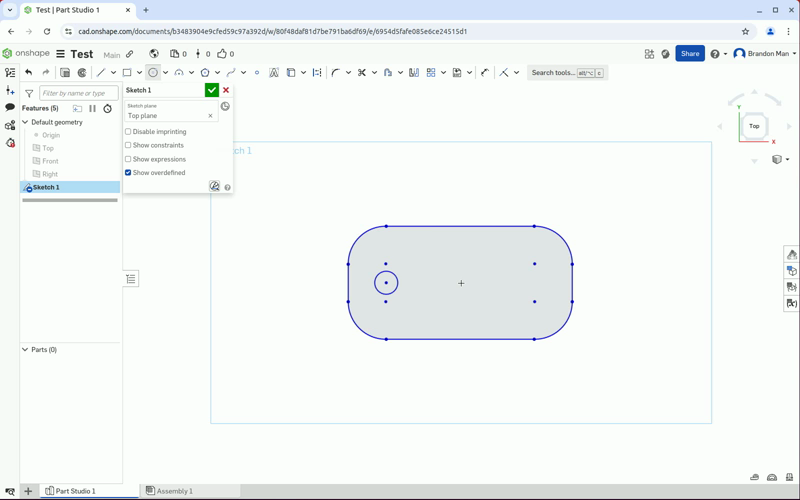
click(461, 282)
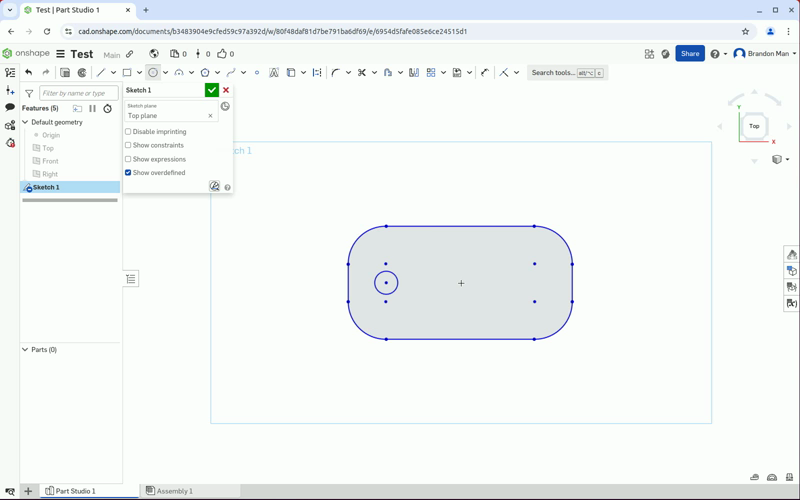
key_up(shift)
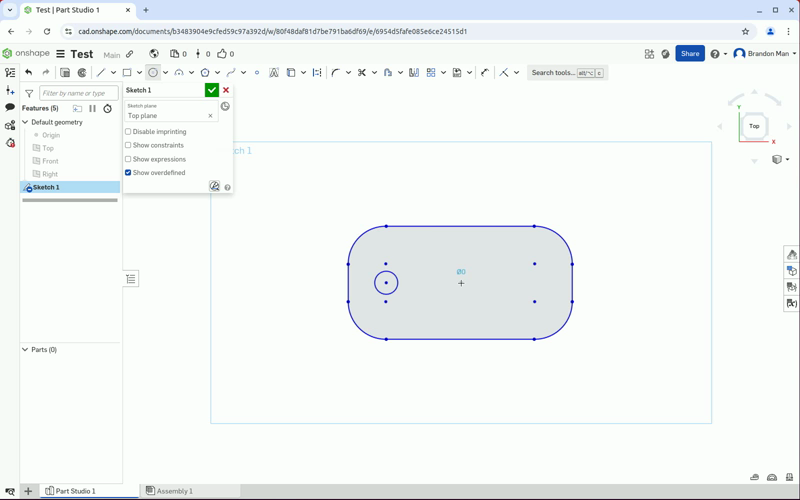
mouse_move(492, 282)
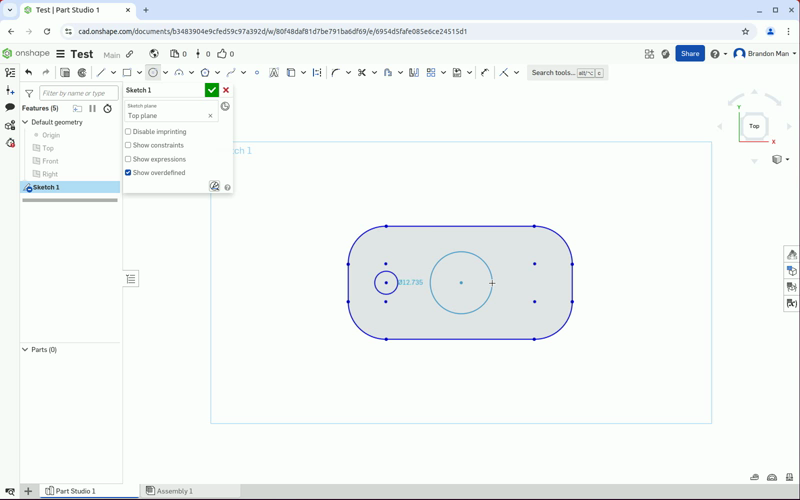
click(492, 282)
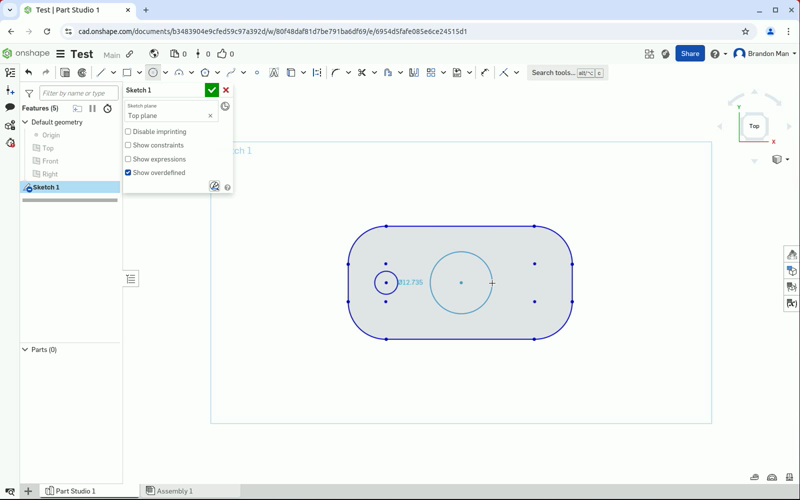
key(esc)
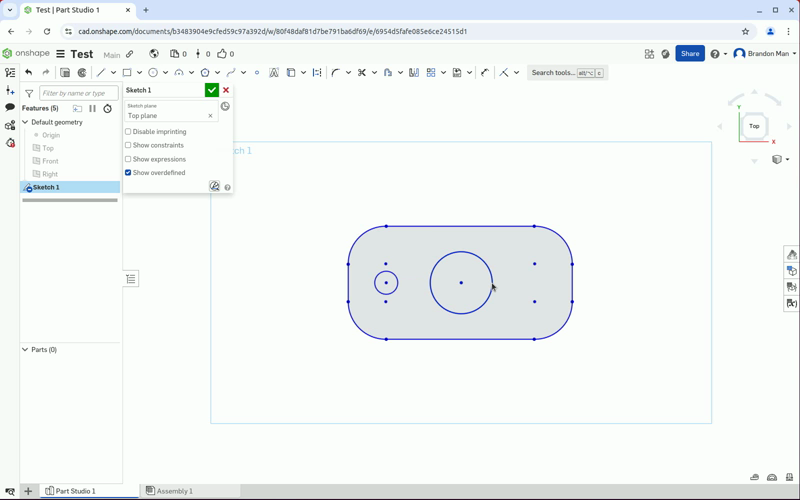
key(c)
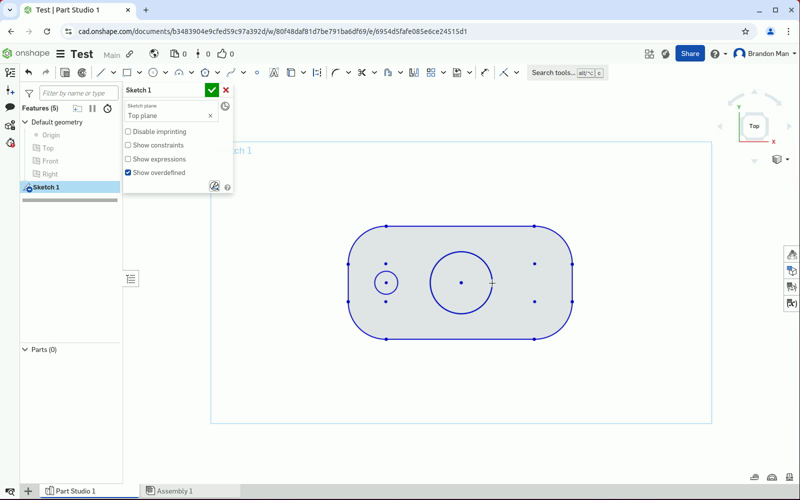
key_down(shift)
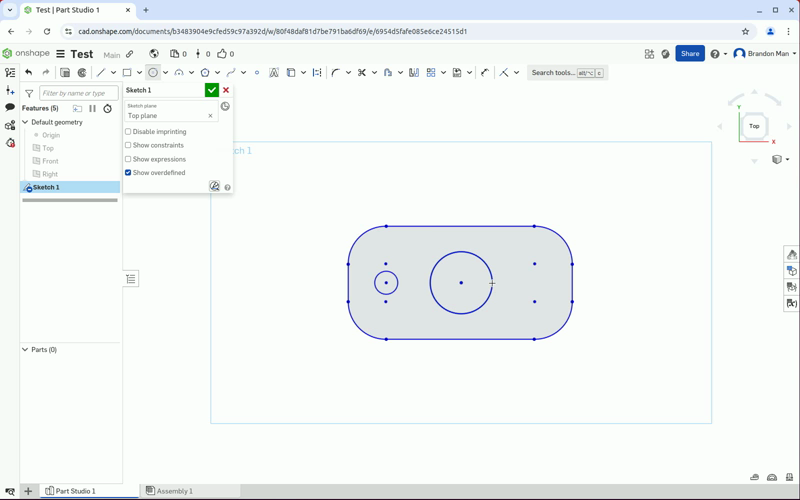
mouse_move(534, 282)
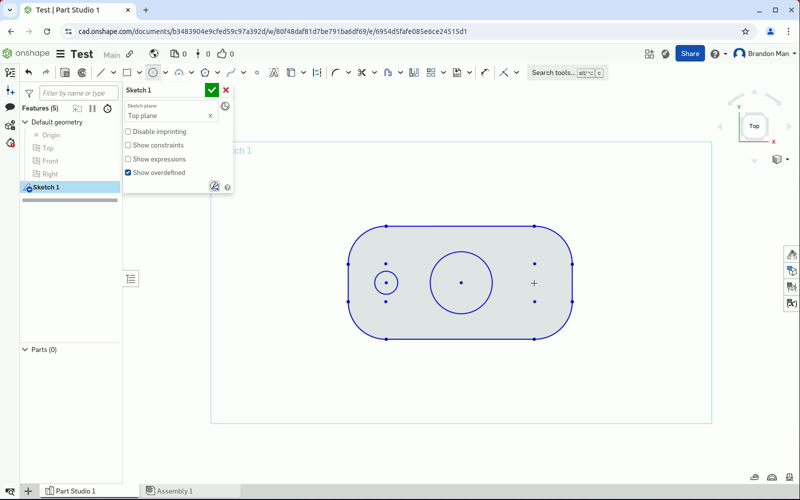
click(534, 282)
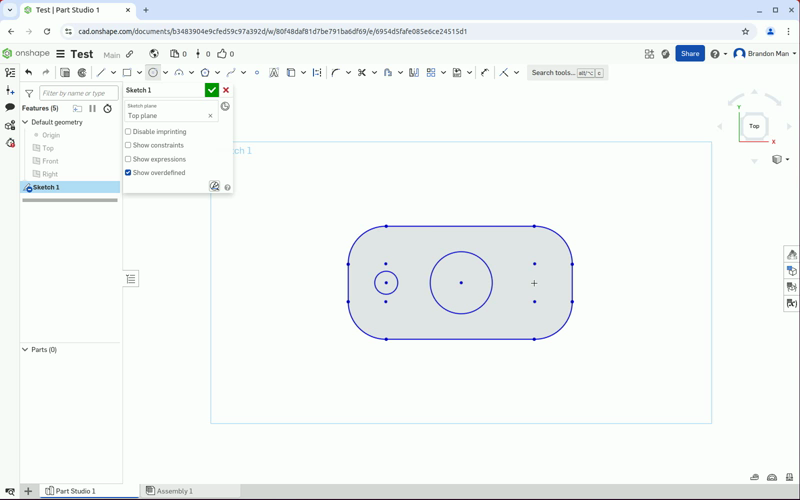
key_up(shift)
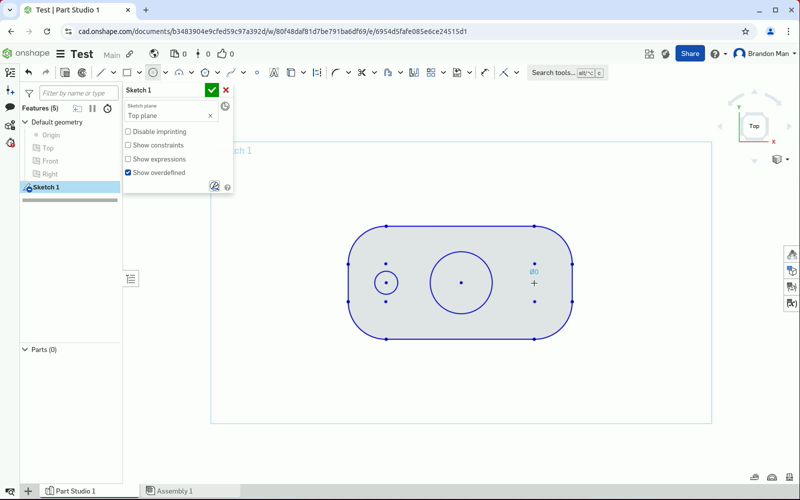
mouse_move(546, 282)
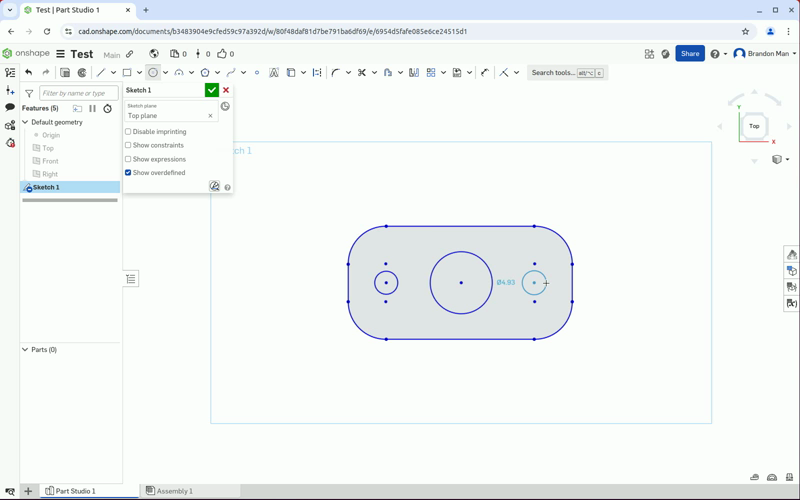
click(546, 282)
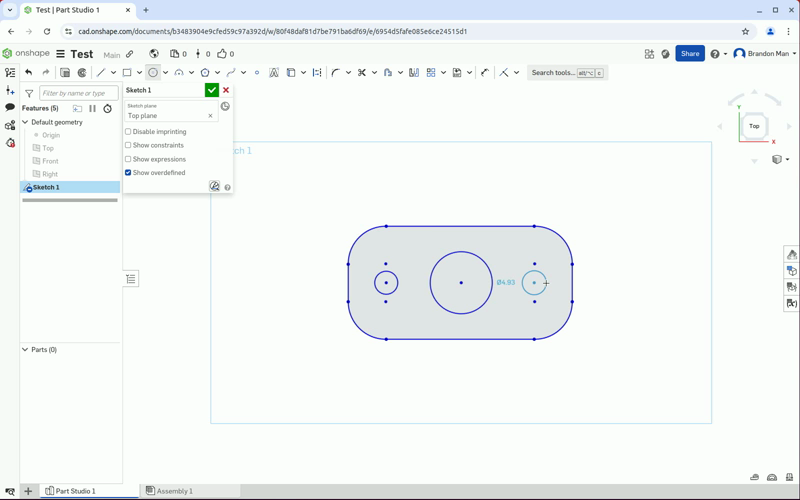
key(esc)
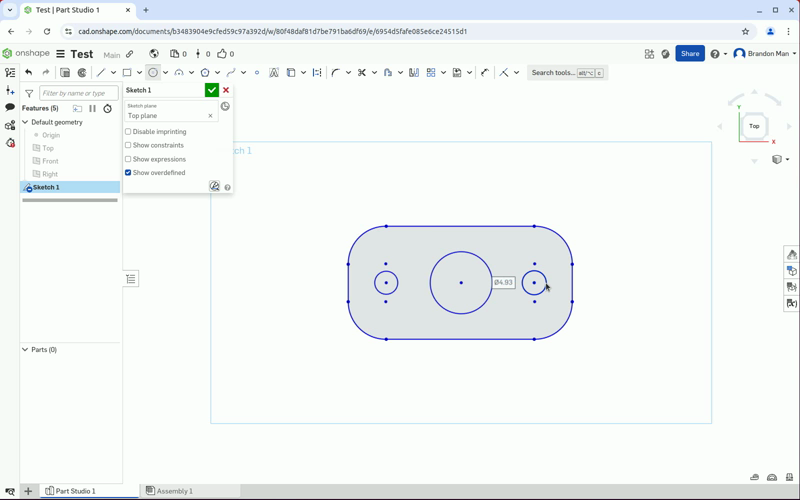
mouse_move(507, 271)
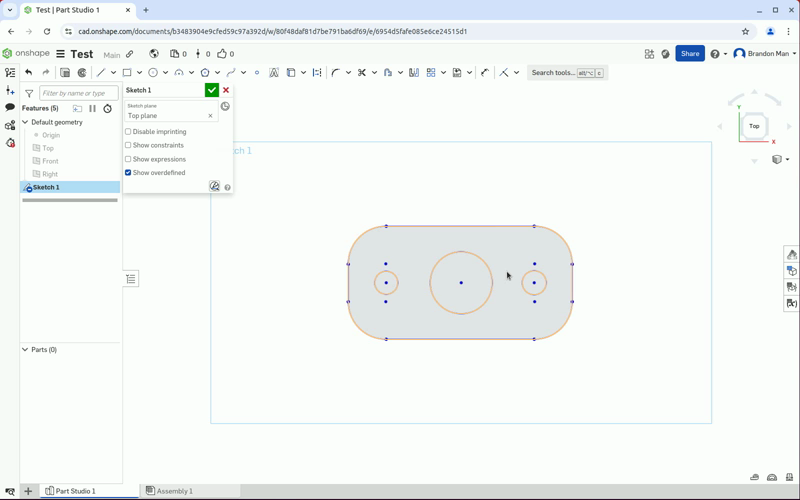
click(507, 271)
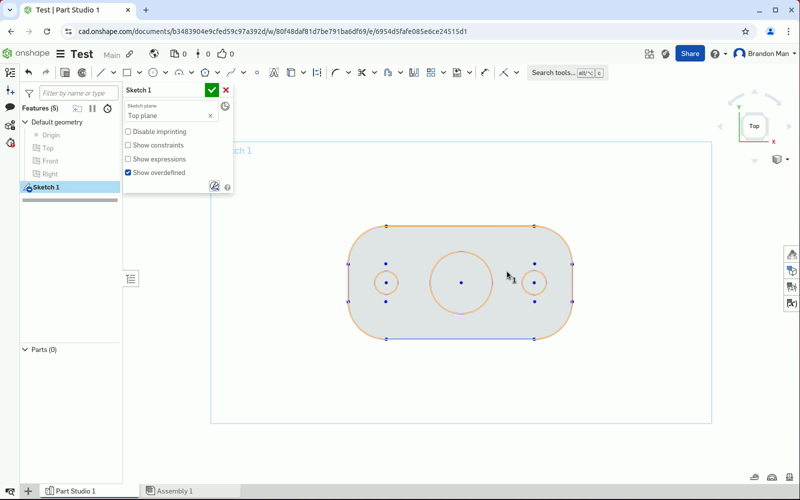
mouse_move(73, 352)
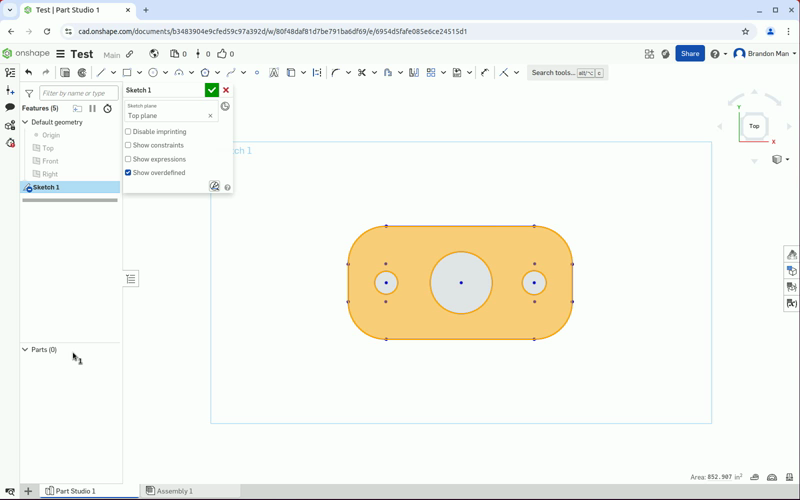
key(shift+y)
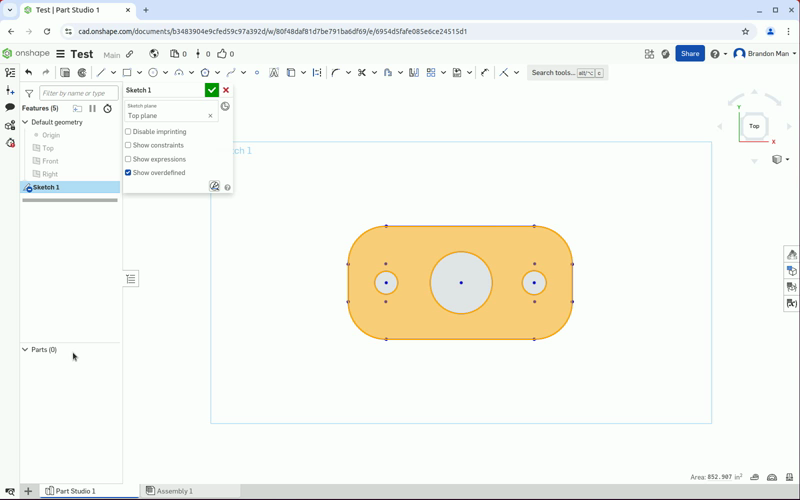
key(shift+e)
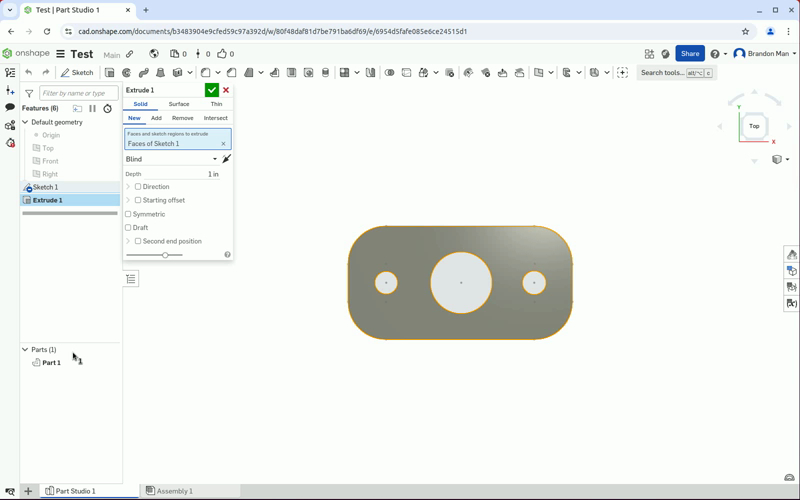
mouse_move(143, 106)
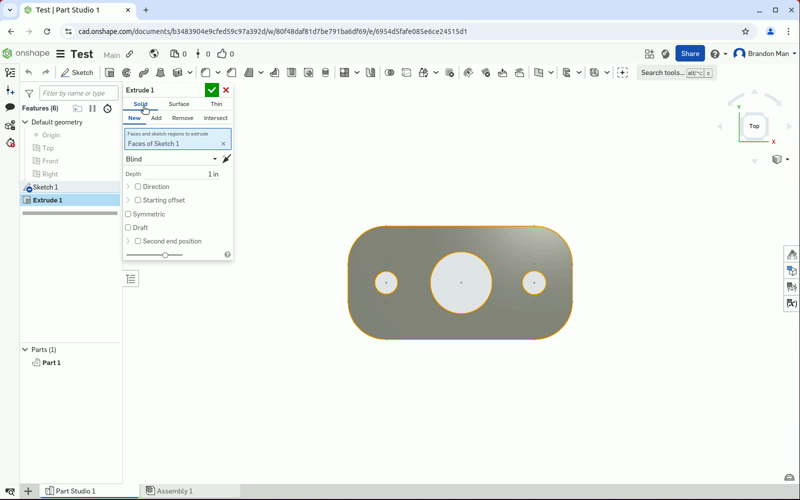
click(143, 106)
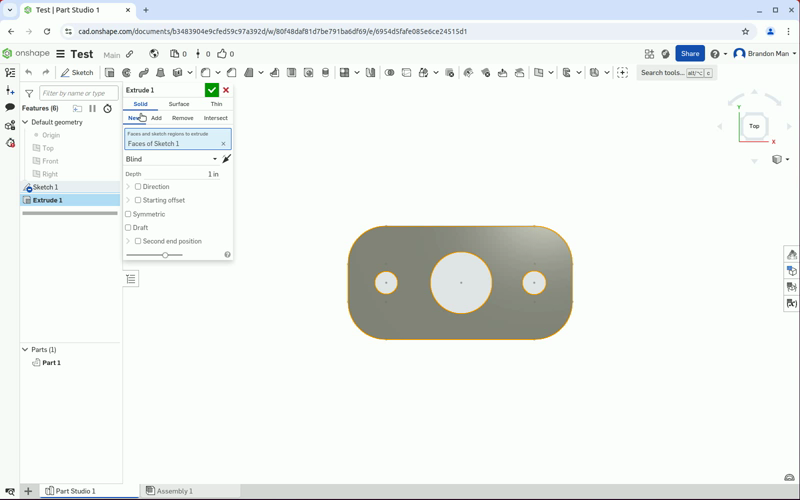
mouse_move(137, 120)
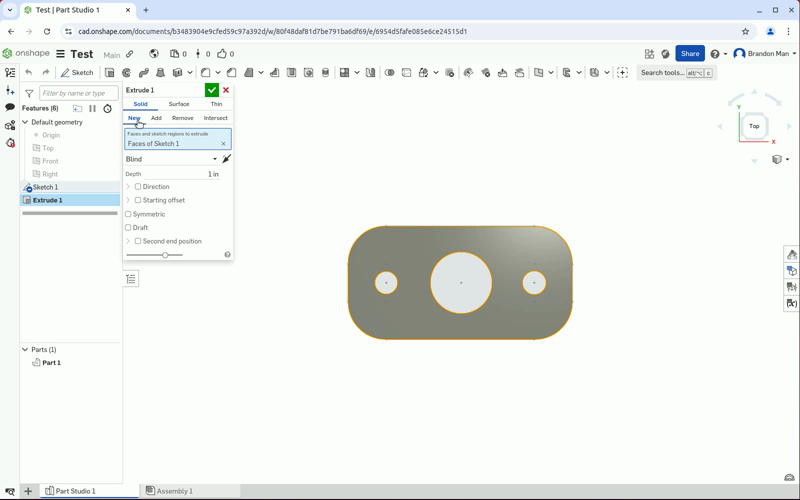
click(137, 120)
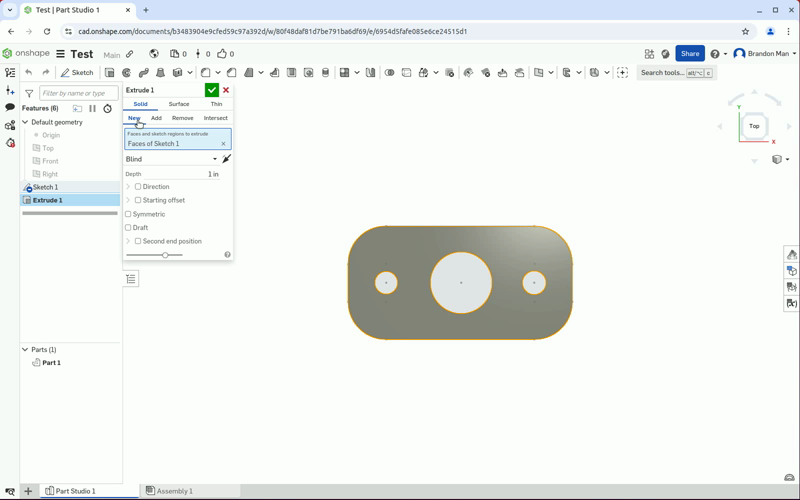
key(tab, 4)
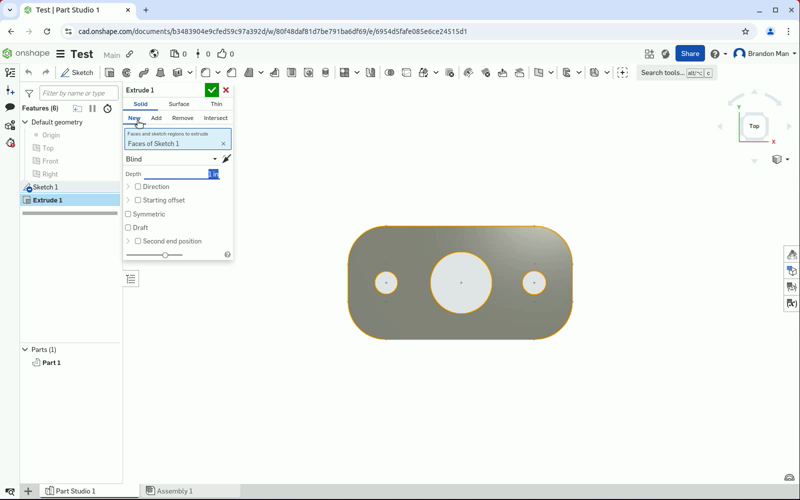
text(15.405)
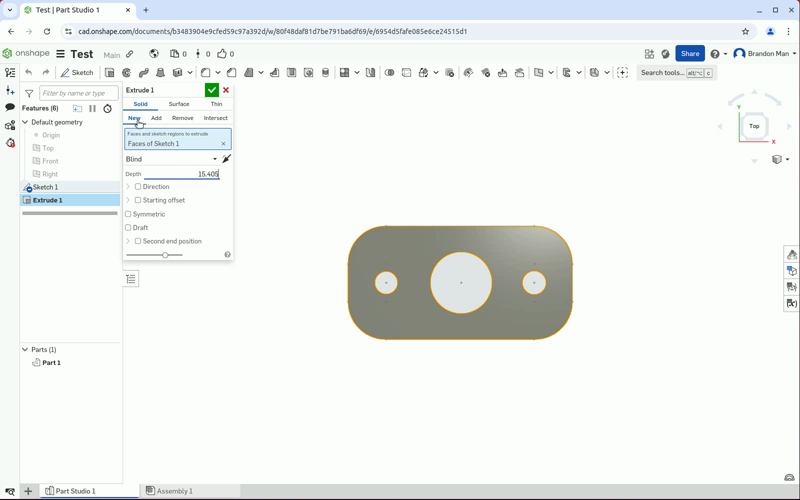
key(enter)
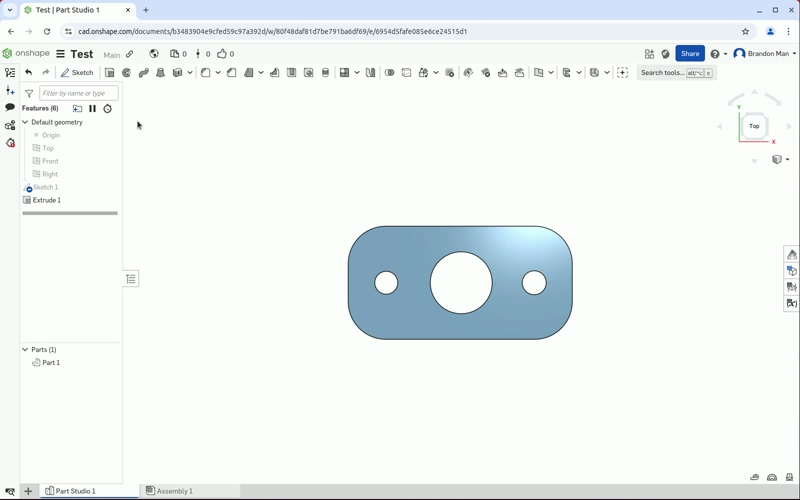
key(shift+h)
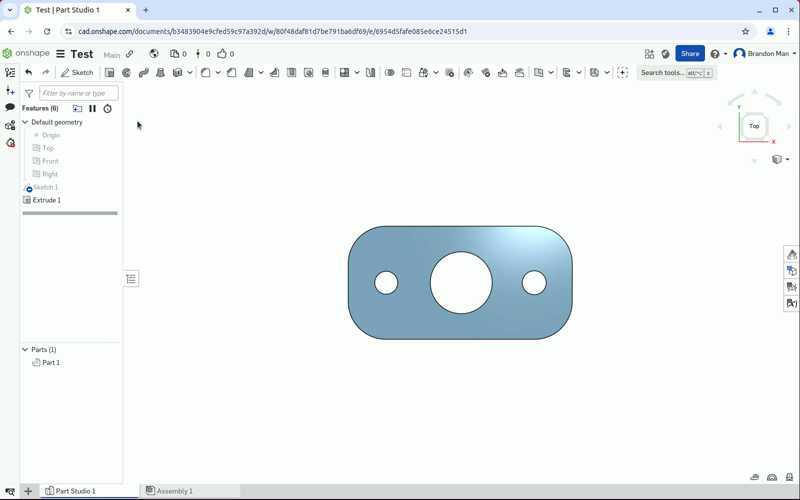
key(shift+h)
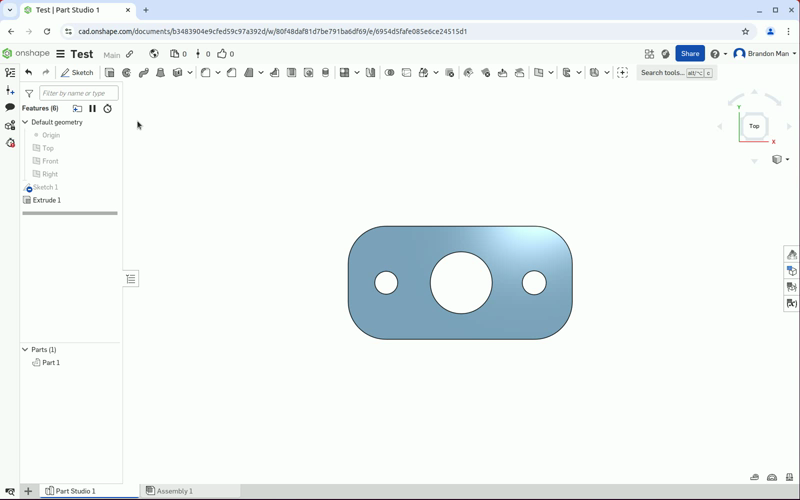
mouse_move(73, 189)
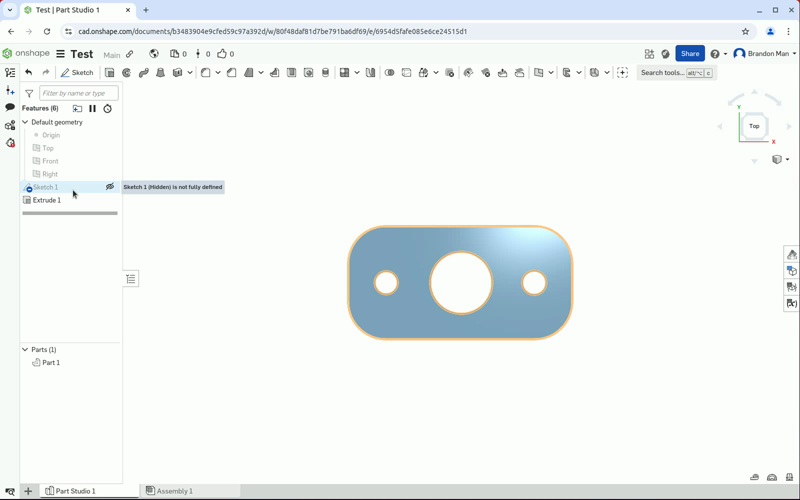
click(73, 189)
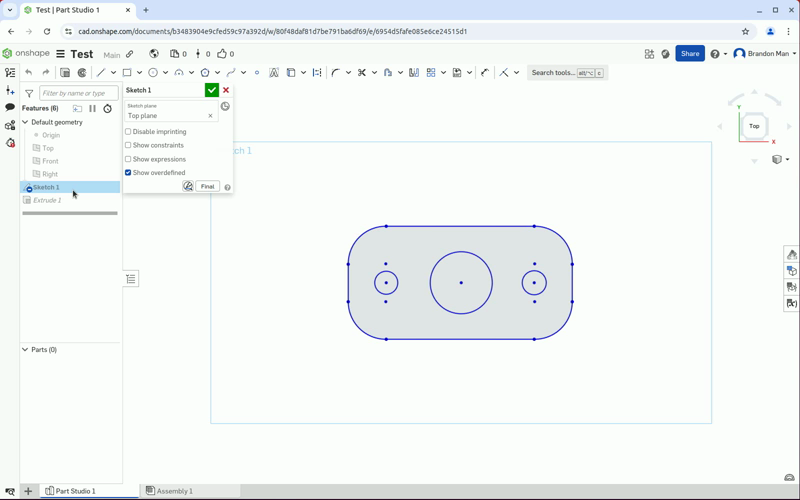
mouse_move(229, 92)
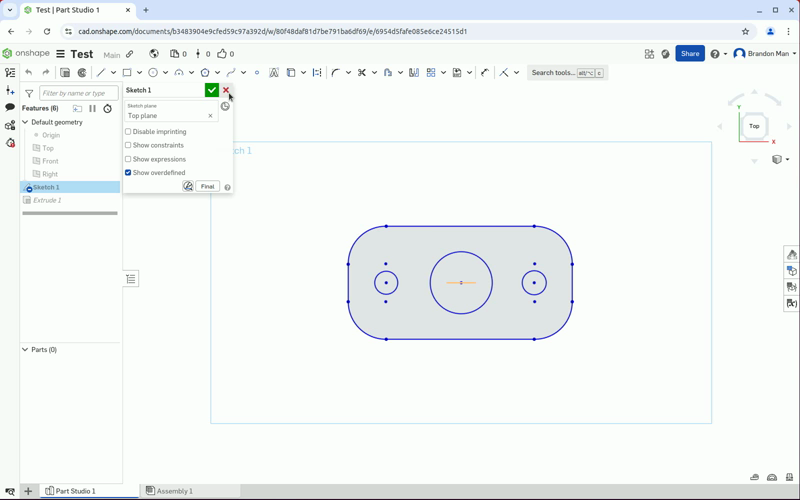
click(229, 92)
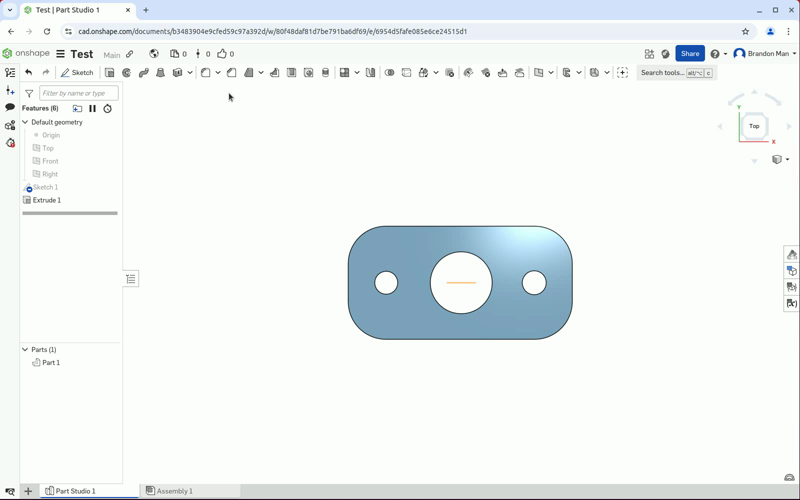
mouse_move(541, 75)
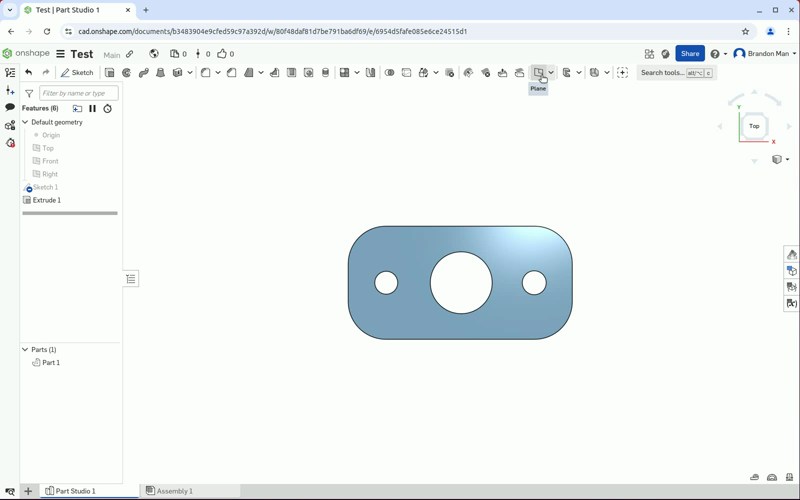
click(541, 75)
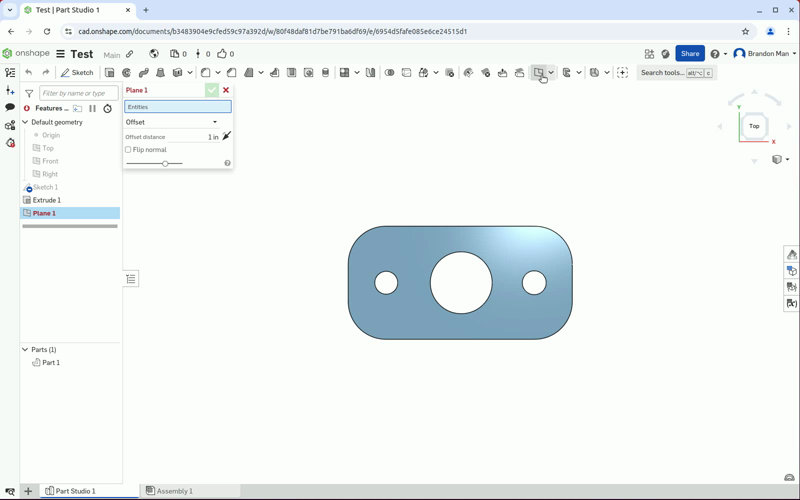
mouse_move(73, 150)
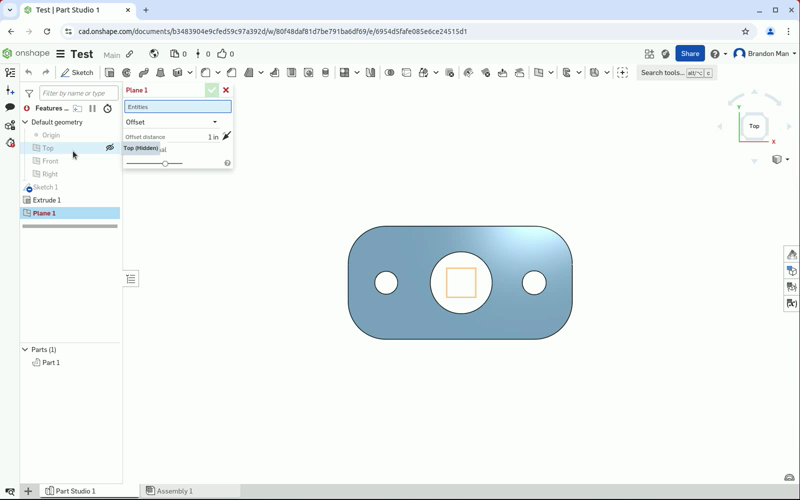
click(73, 150)
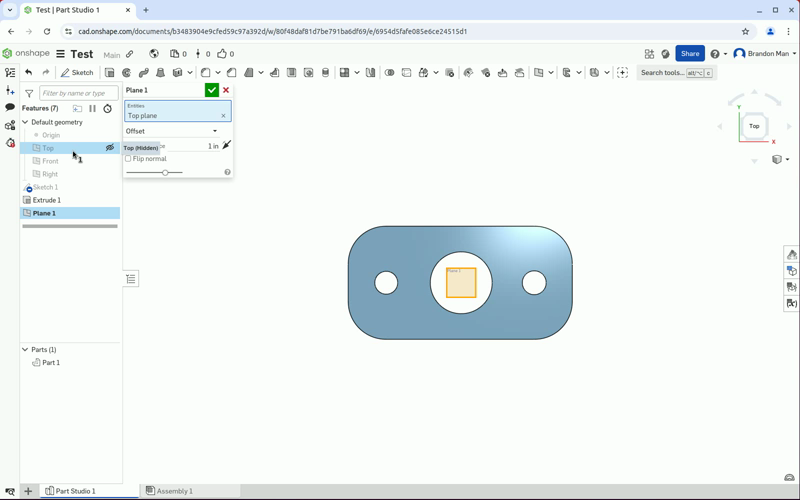
key(tab, 2)
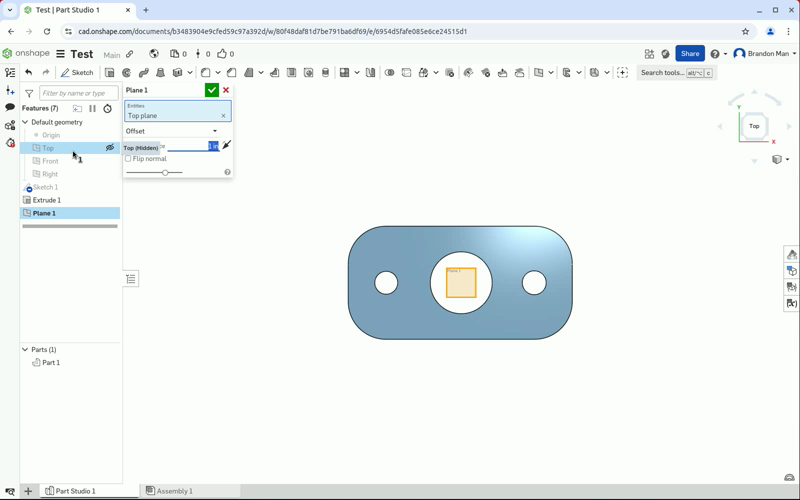
text(15.405)
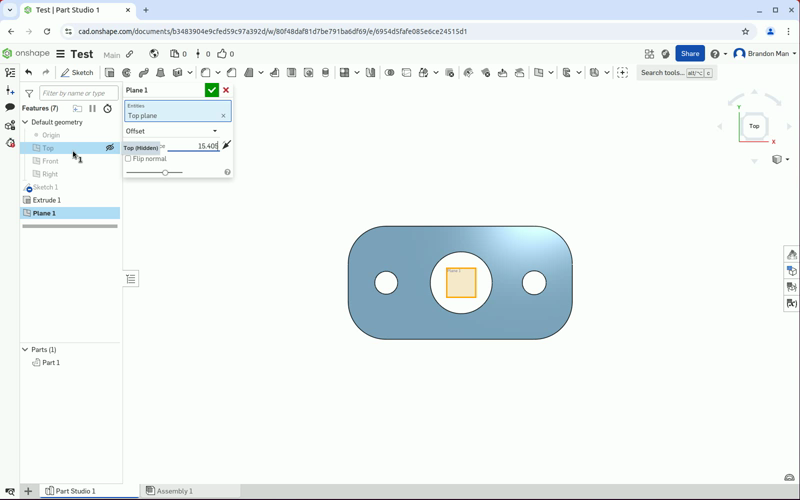
key(enter, 2)
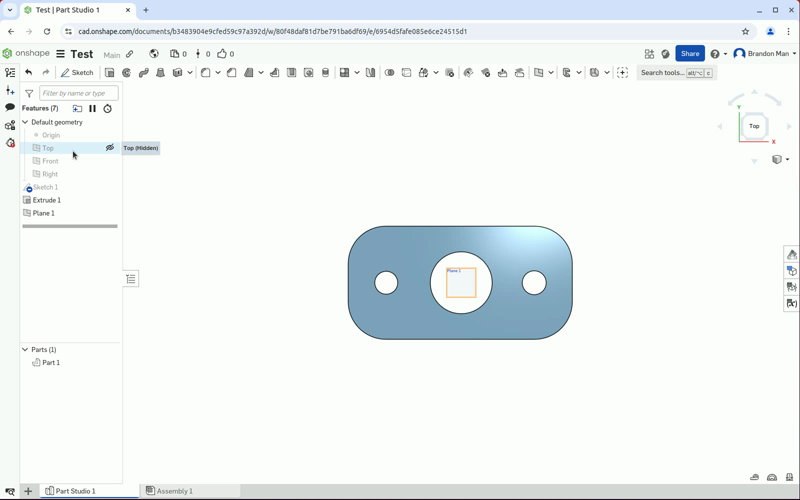
key(shift+s)
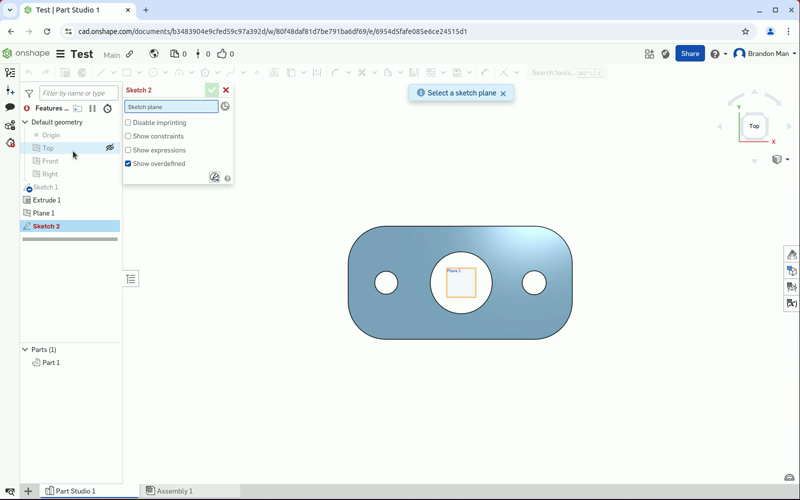
mouse_move(73, 215)
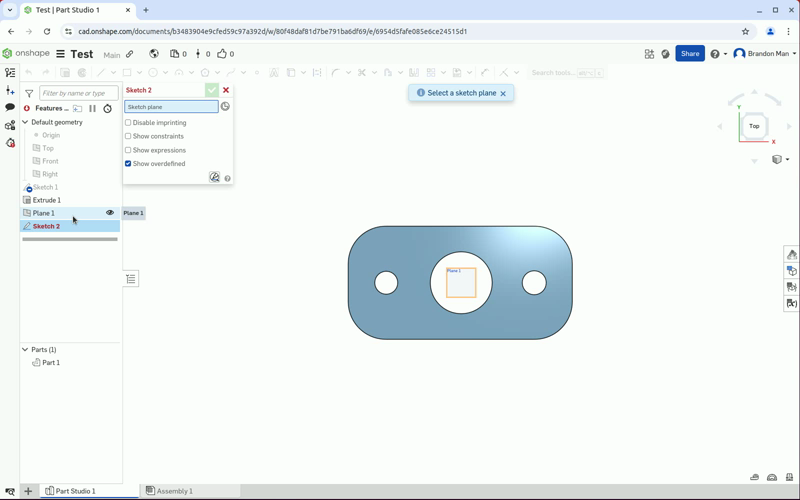
click(73, 215)
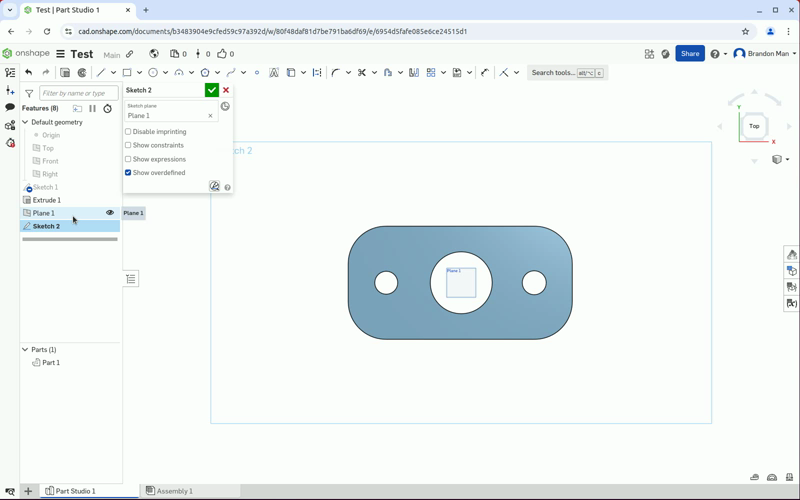
mouse_move(73, 352)
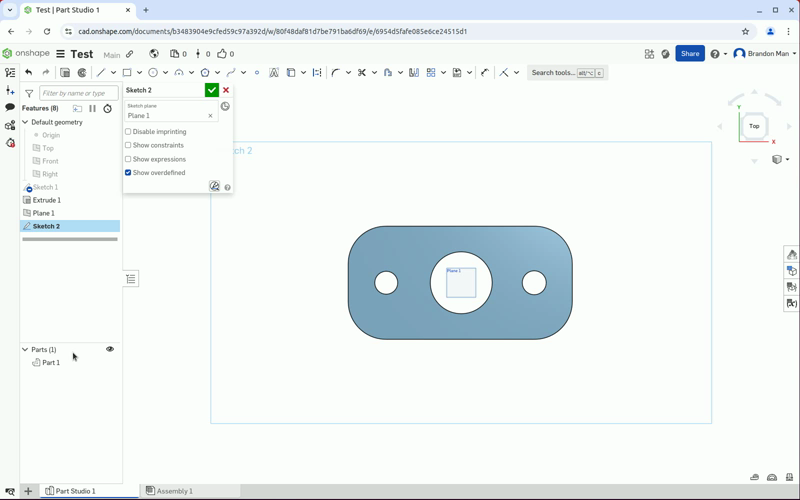
key(y)
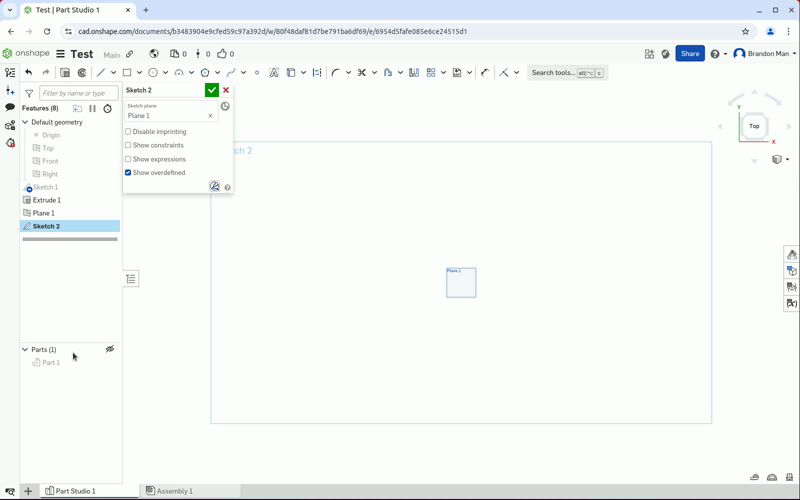
key(c)
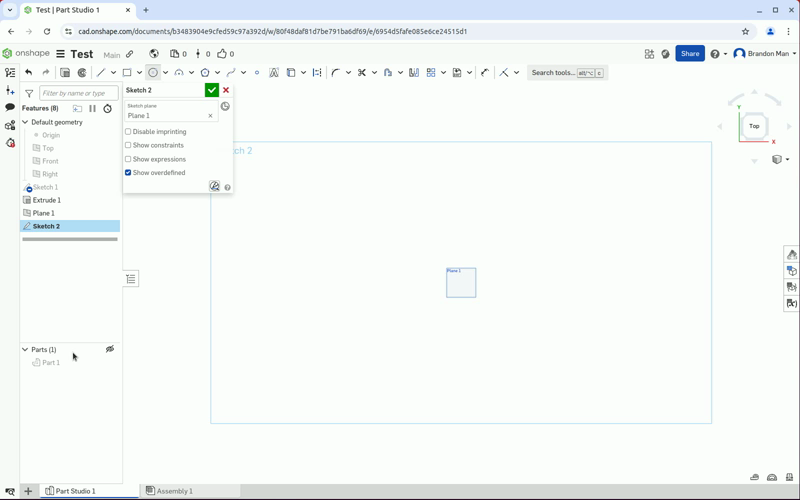
key_down(shift)
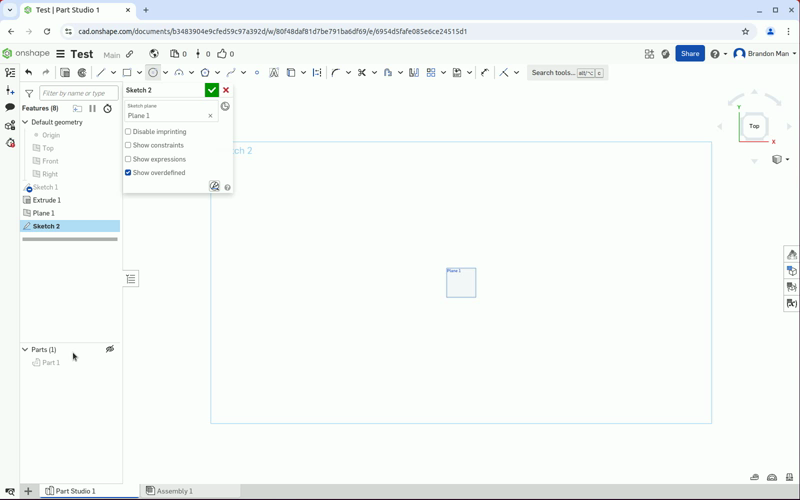
mouse_move(386, 282)
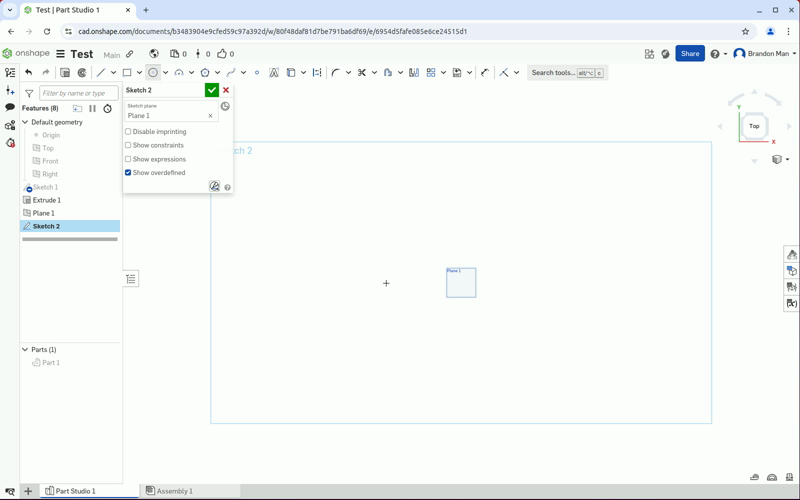
click(386, 282)
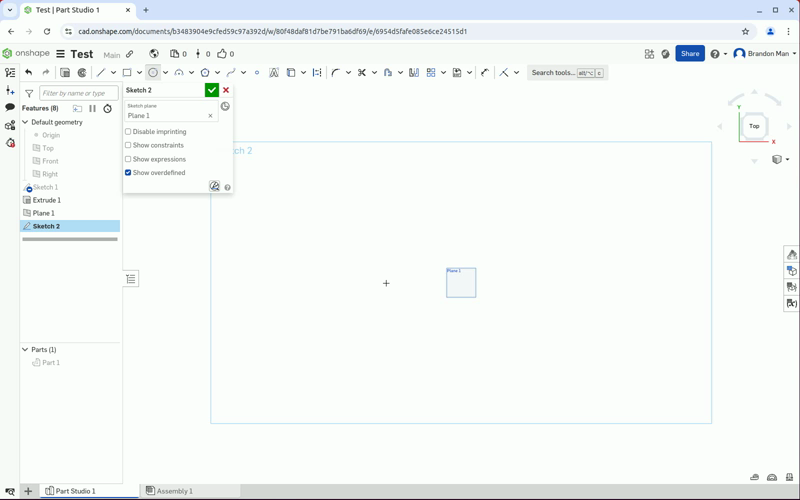
key_up(shift)
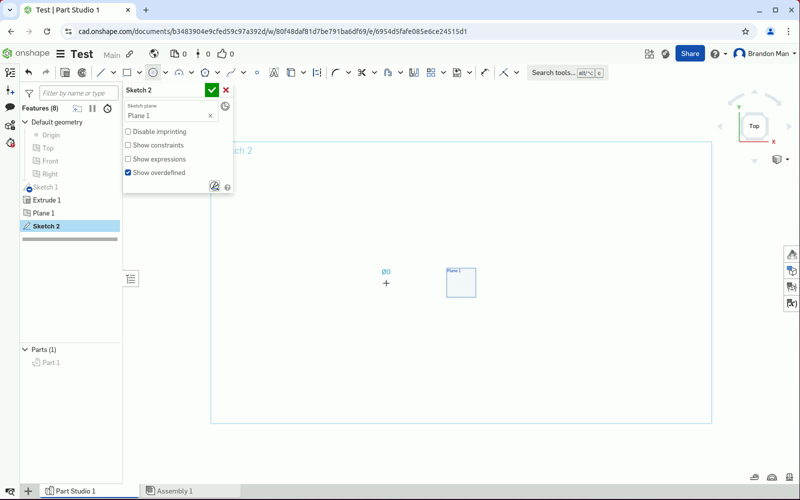
mouse_move(399, 282)
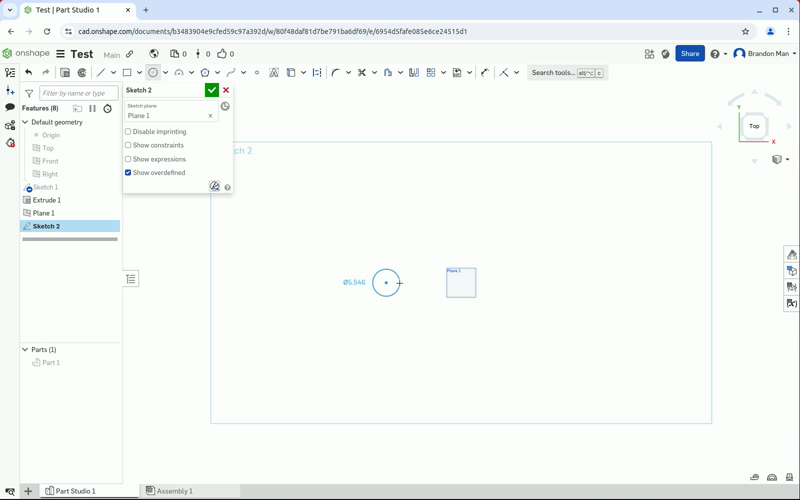
click(399, 282)
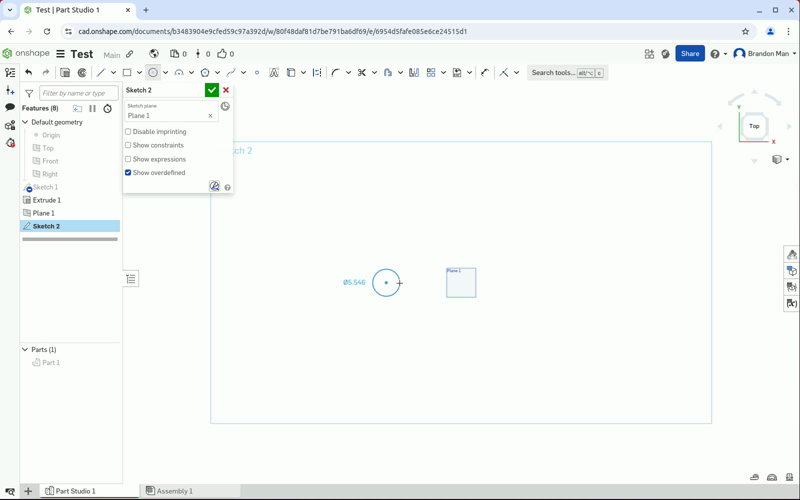
key(esc)
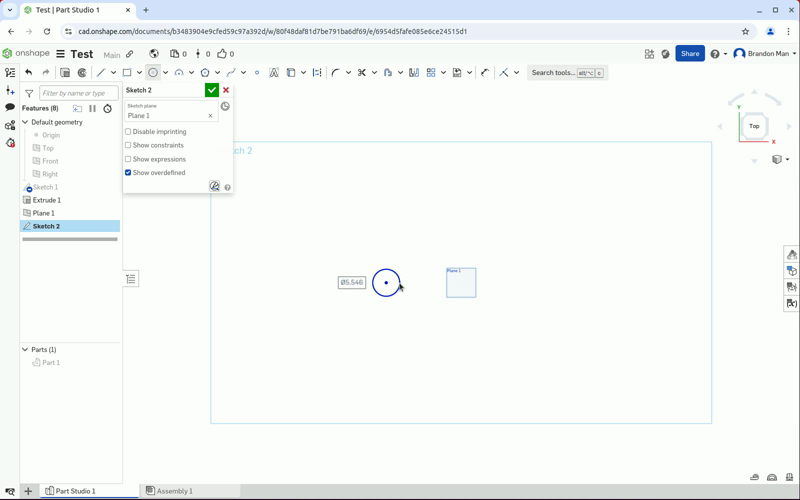
mouse_move(391, 287)
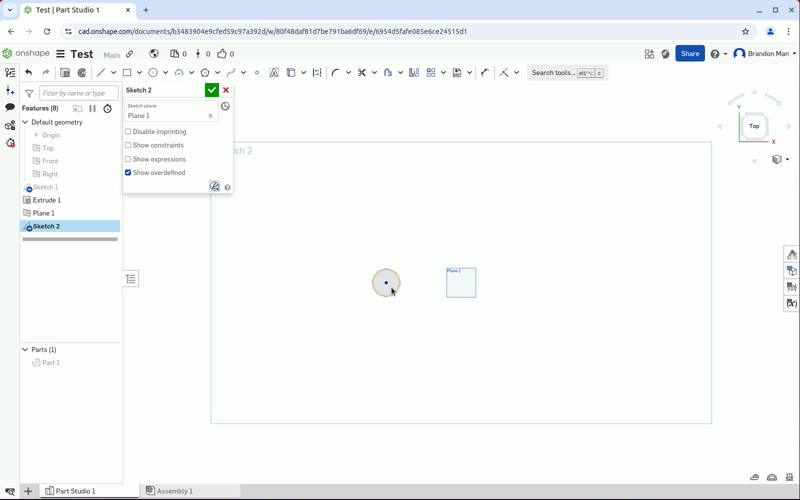
scroll(6)
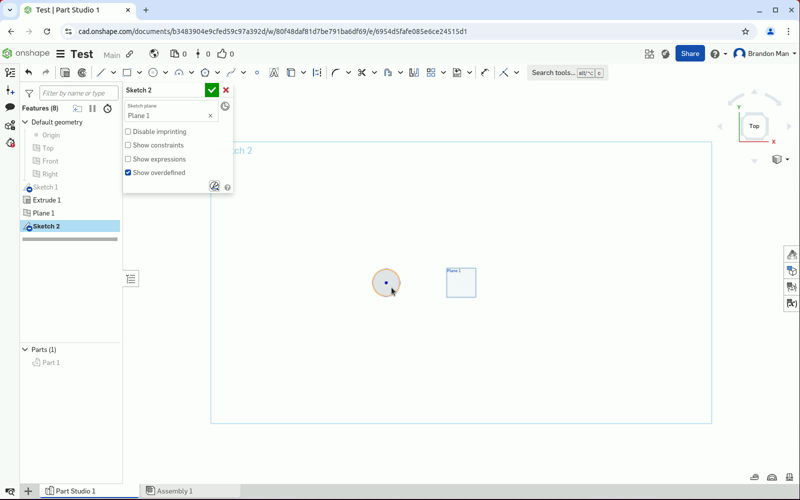
scroll(6)
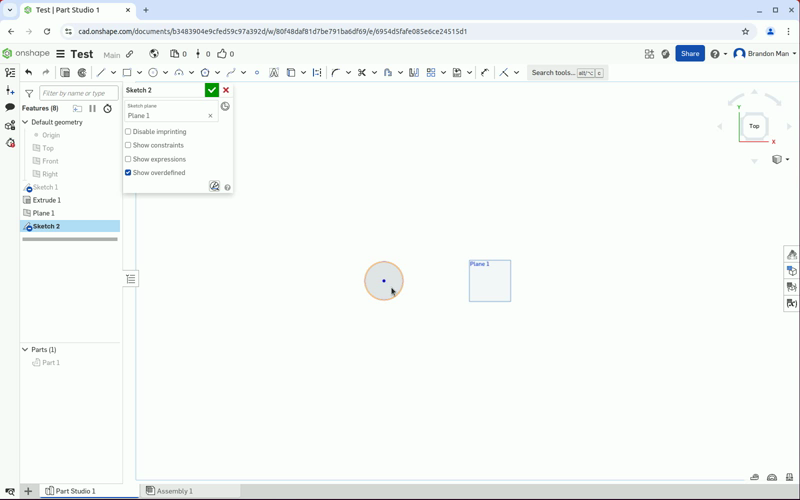
scroll(6)
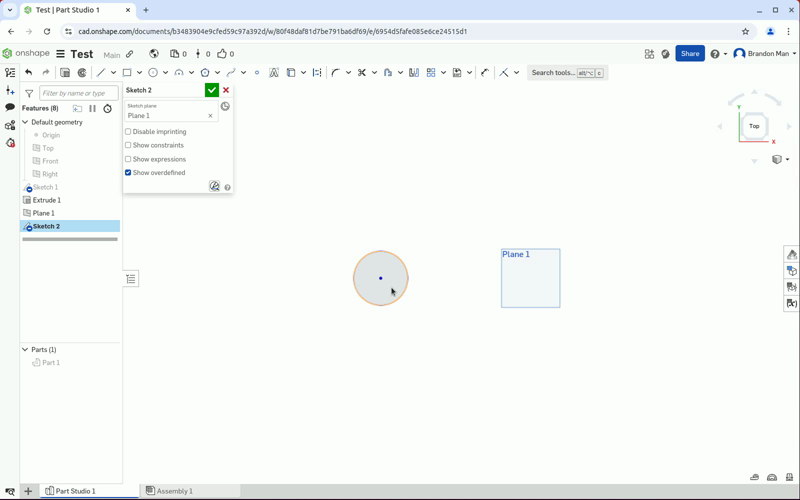
scroll(6)
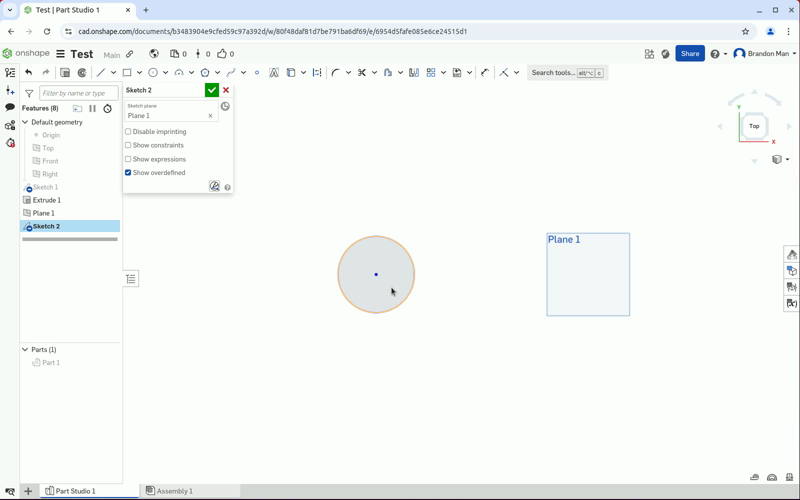
scroll(6)
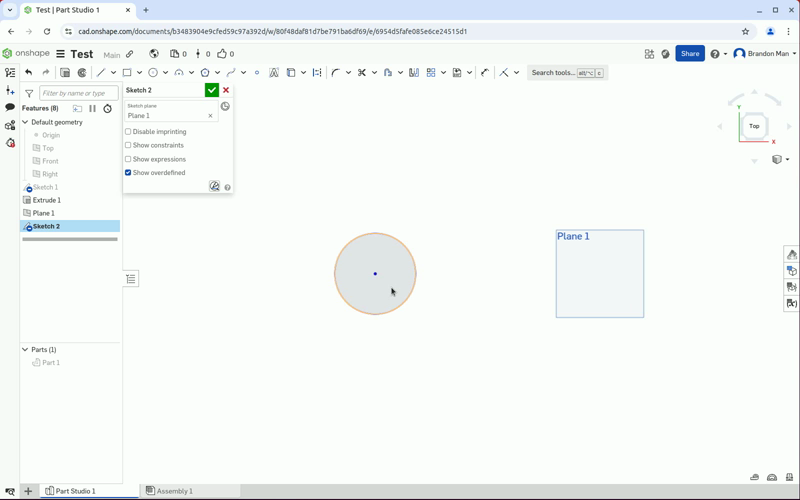
scroll(6)
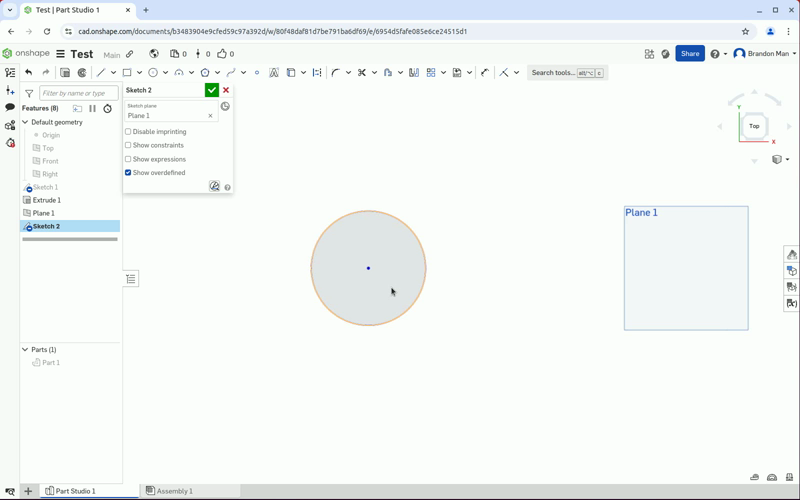
scroll(6)
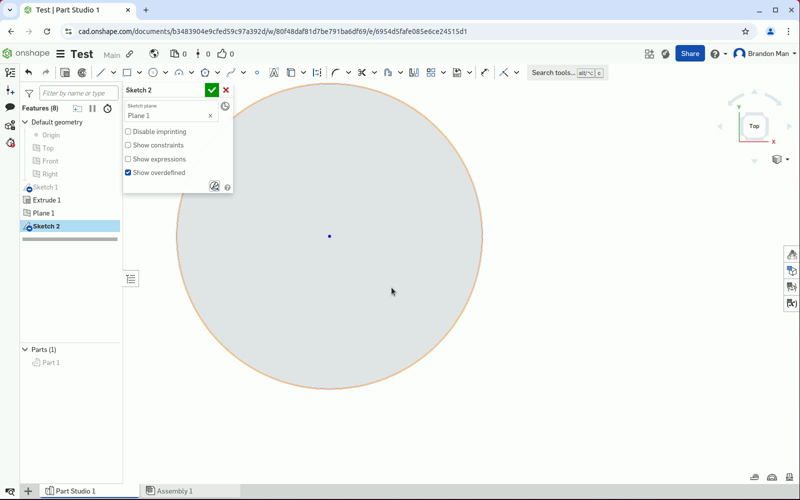
click(391, 287)
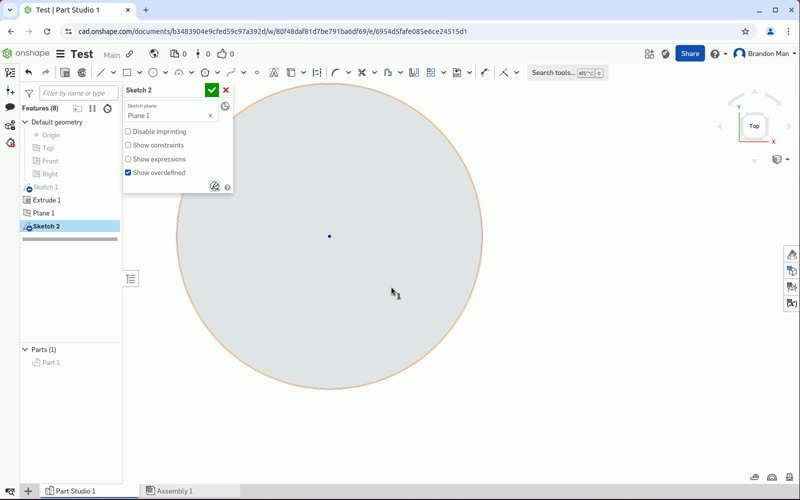
scroll(-6)
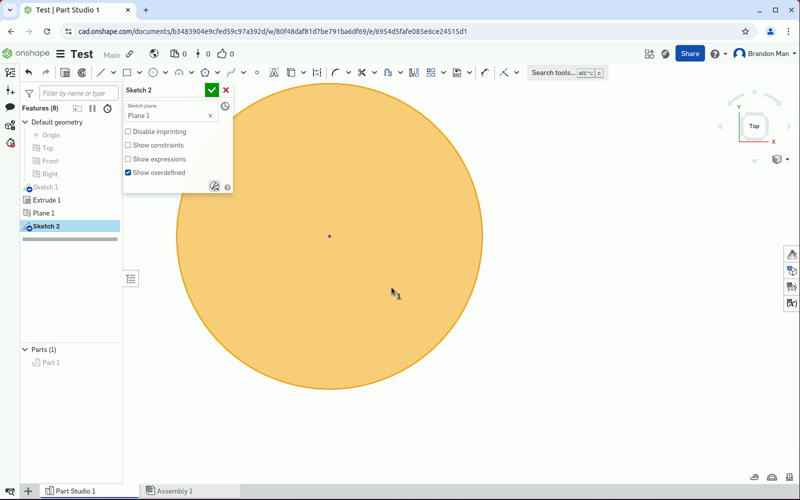
scroll(-6)
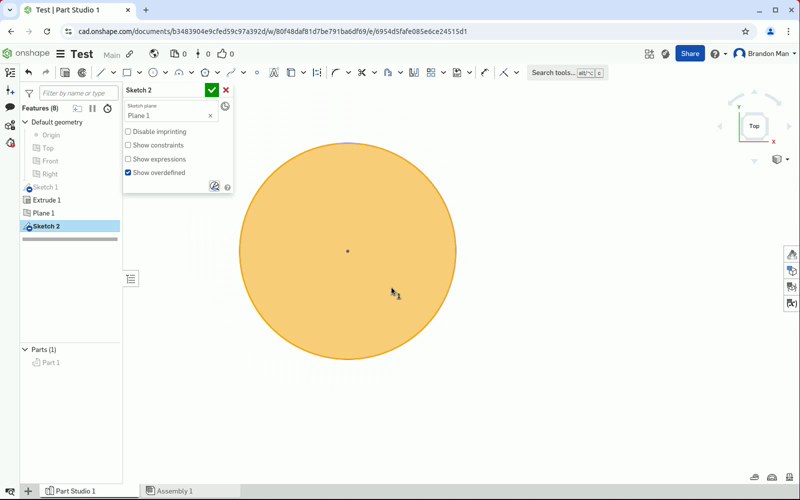
scroll(-6)
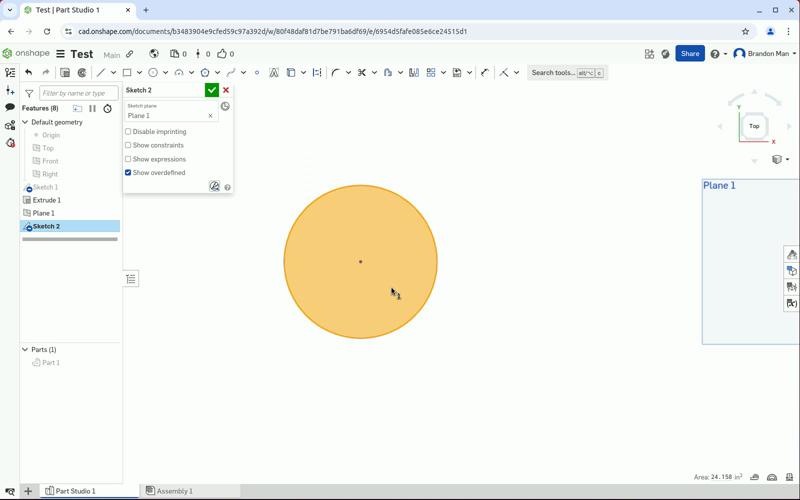
scroll(-6)
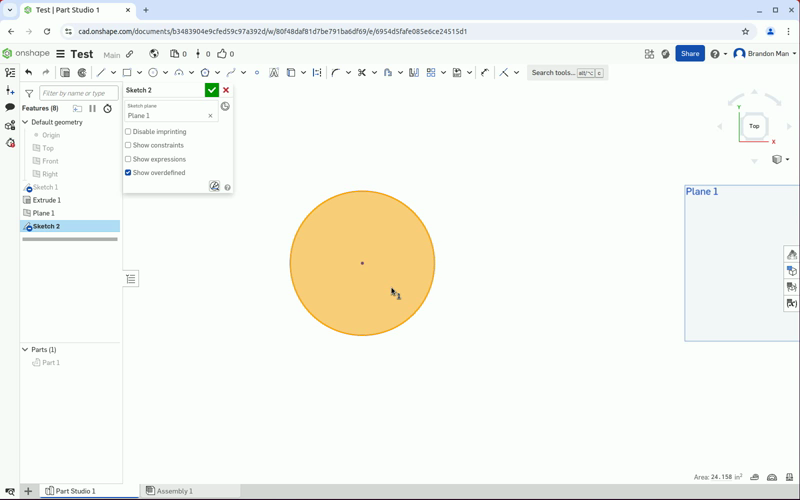
scroll(-6)
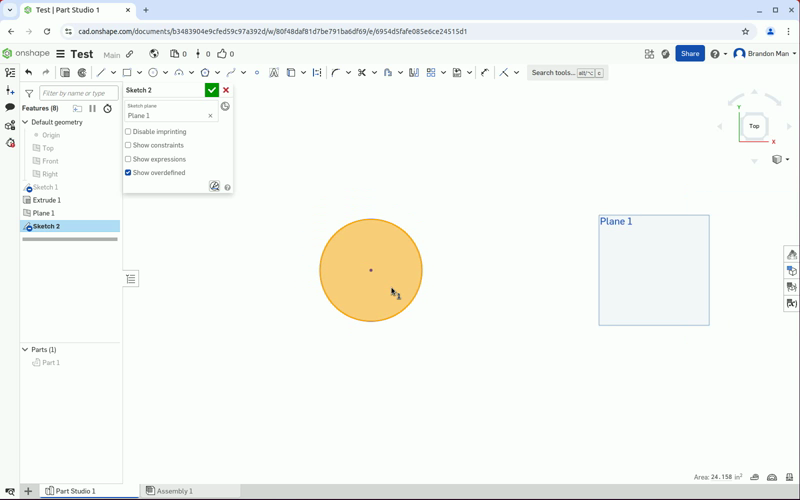
scroll(-6)
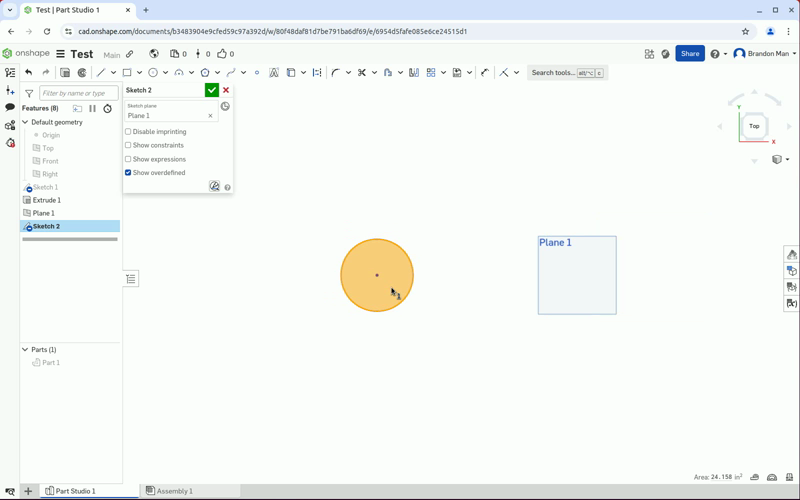
scroll(-6)
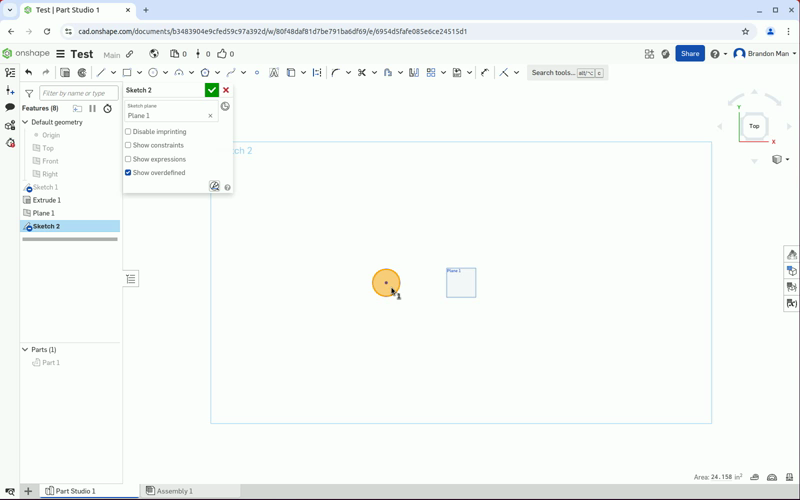
mouse_move(73, 352)
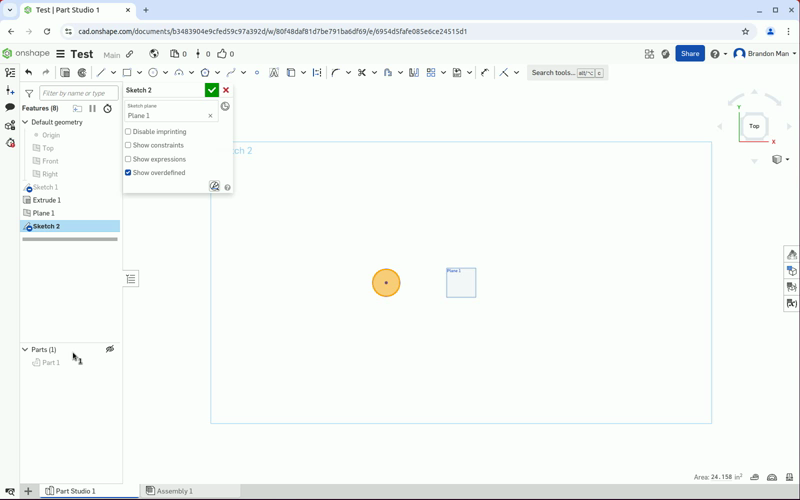
key(shift+y)
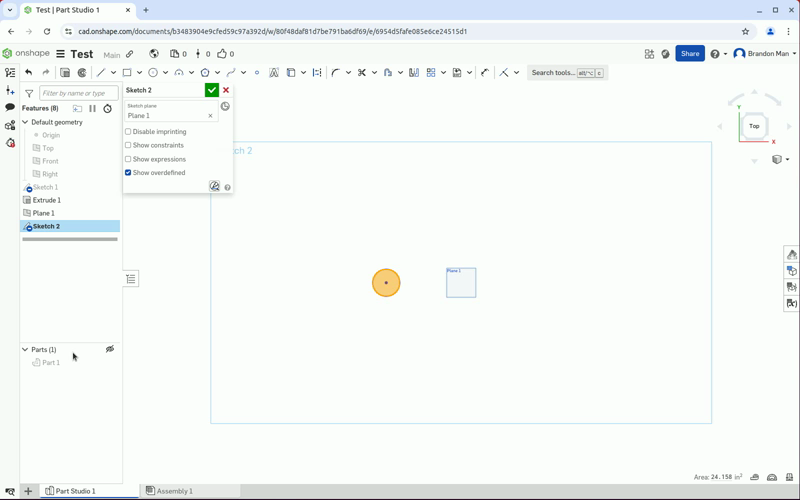
key(shift+e)
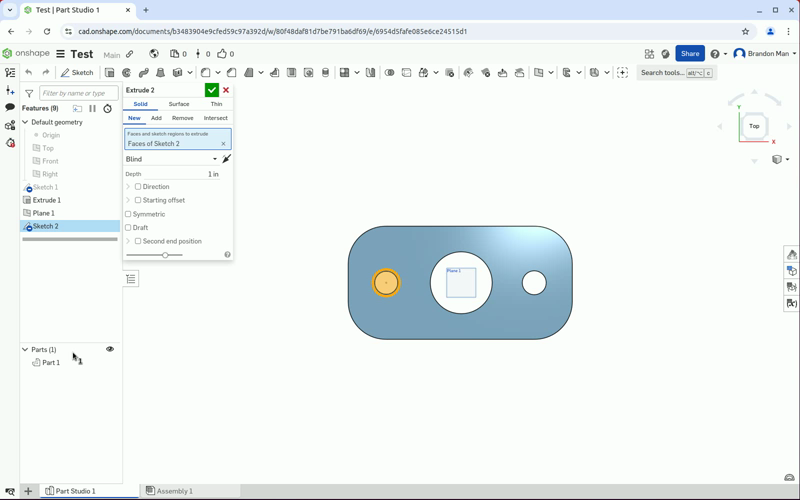
mouse_move(143, 106)
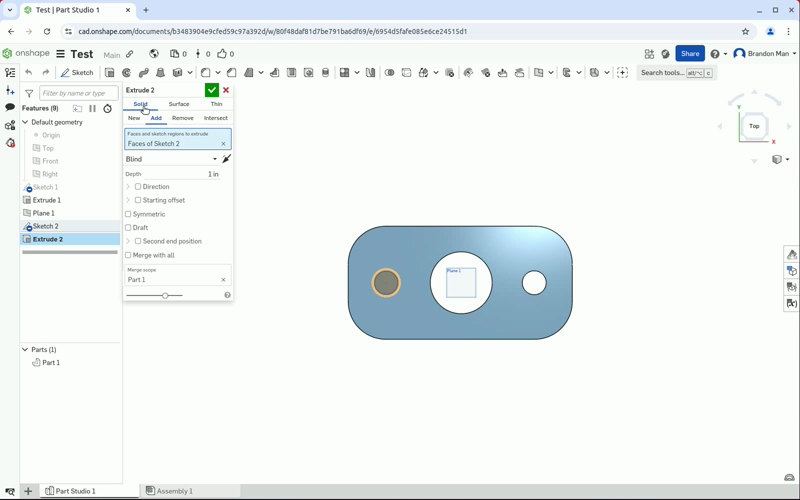
click(143, 106)
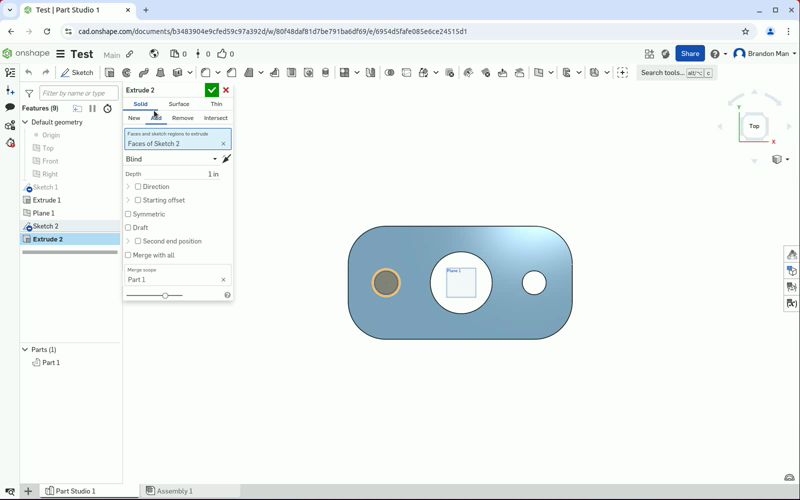
mouse_move(186, 120)
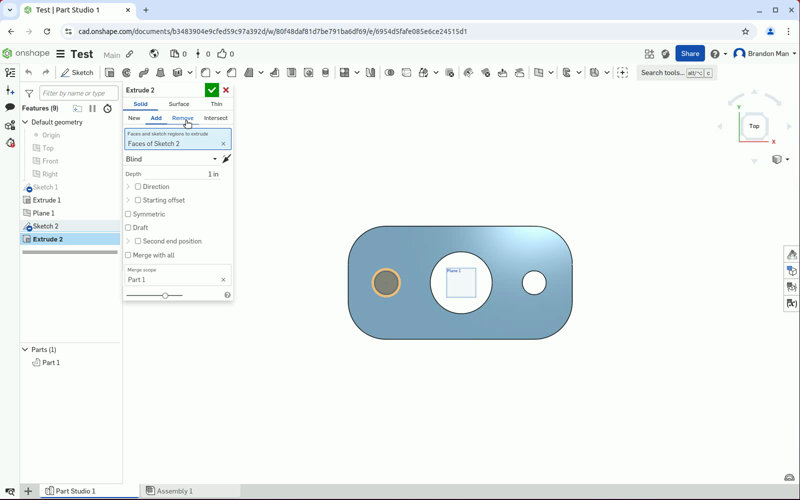
click(186, 120)
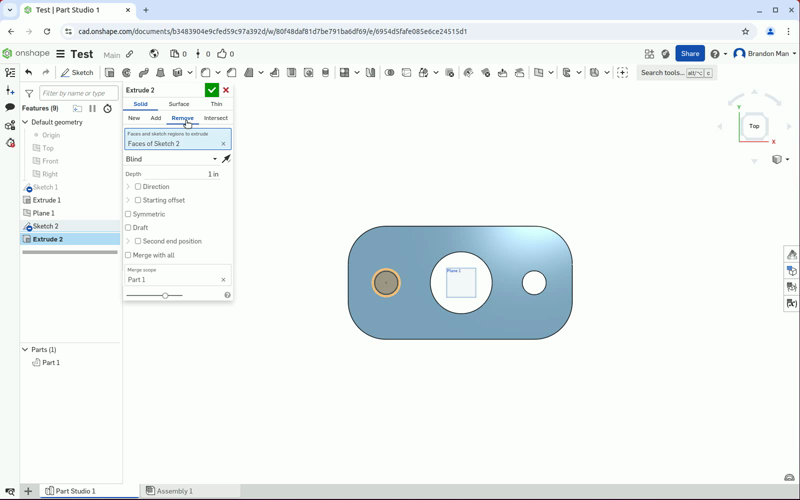
key(tab, 4)
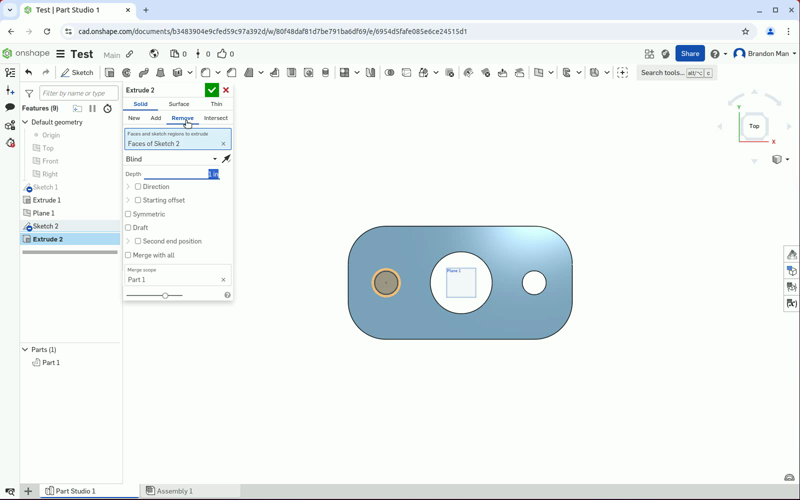
text(11.073)
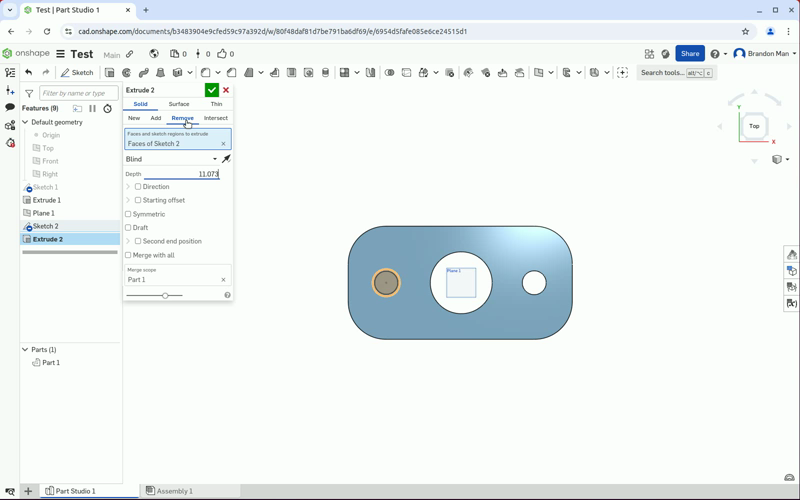
key(tab, 6)
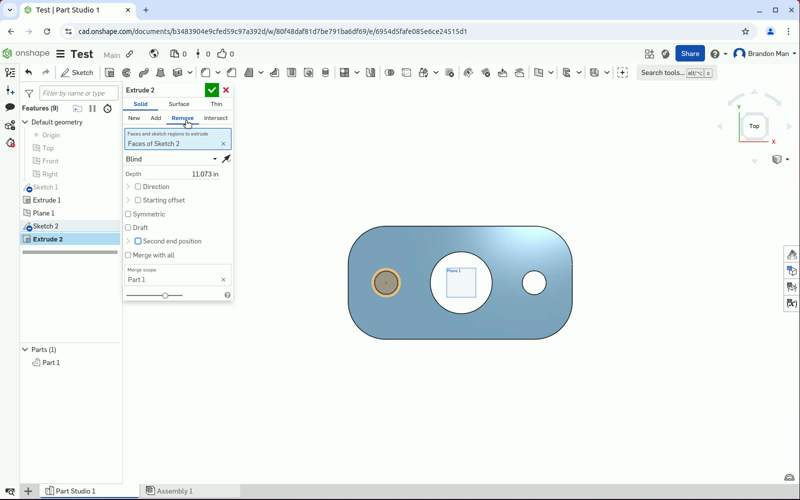
key(space)
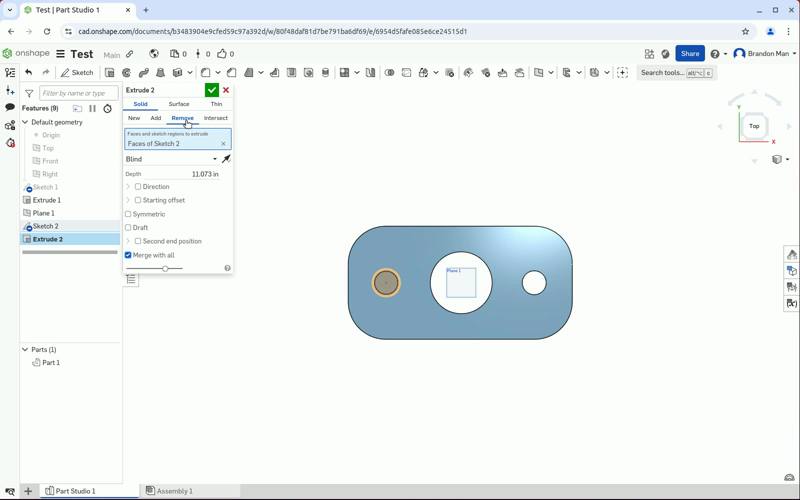
key(enter)
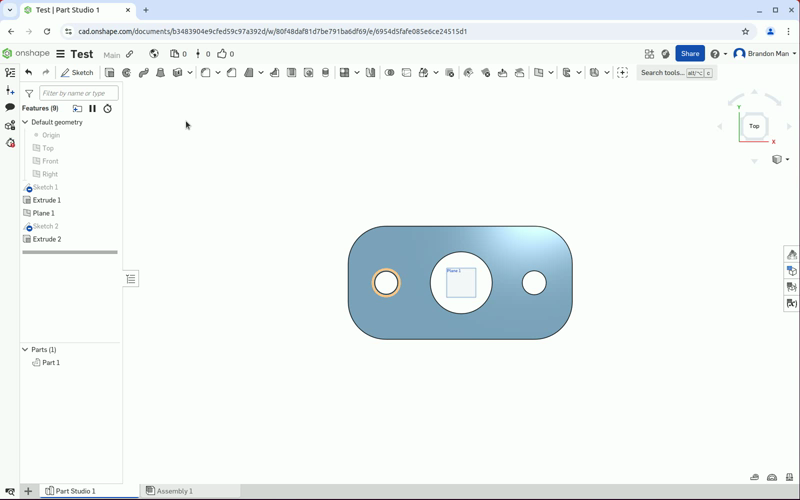
key(shift+h)
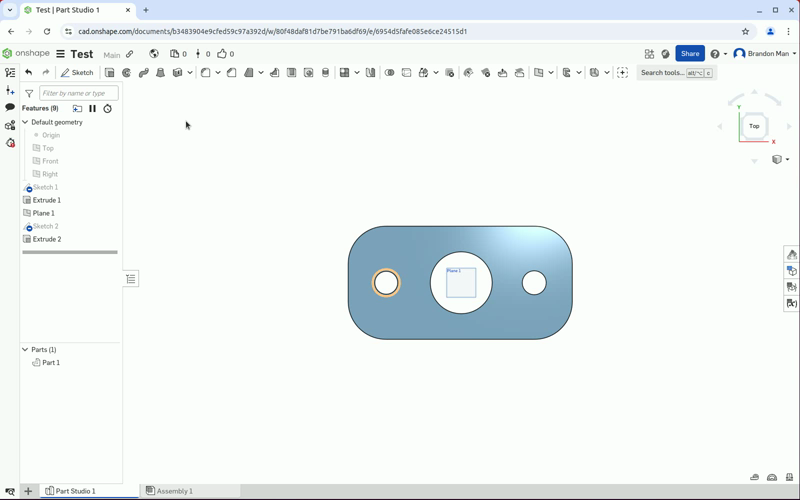
key(shift+h)
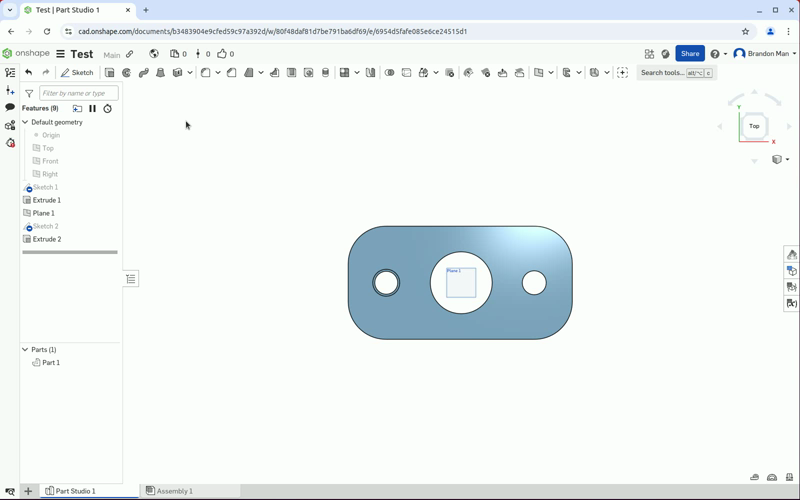
mouse_move(73, 189)
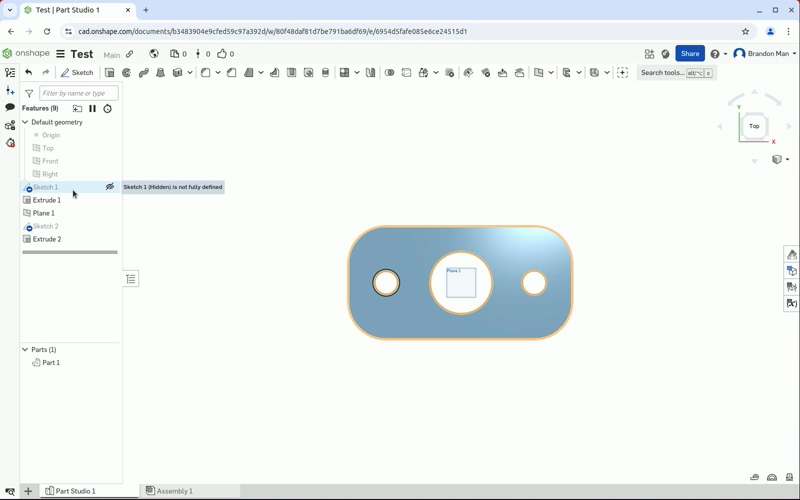
click(73, 189)
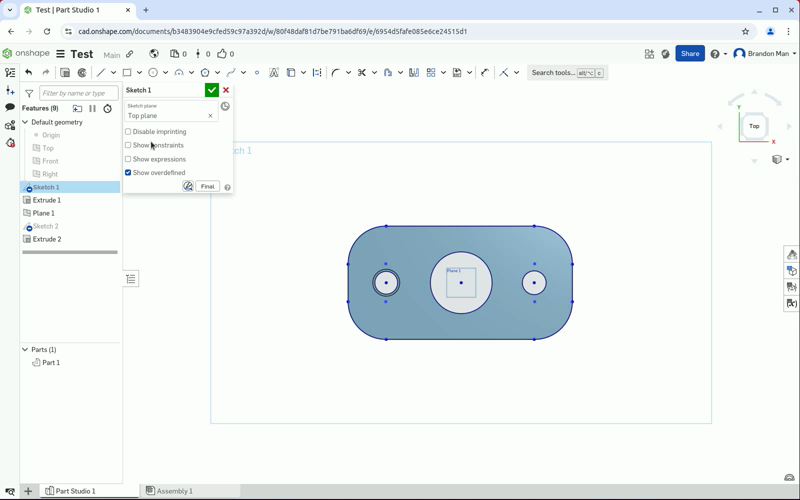
mouse_move(229, 92)
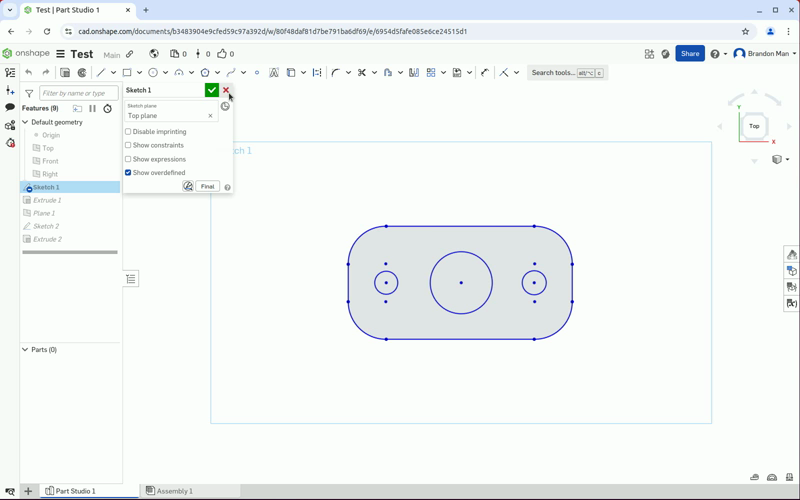
click(229, 92)
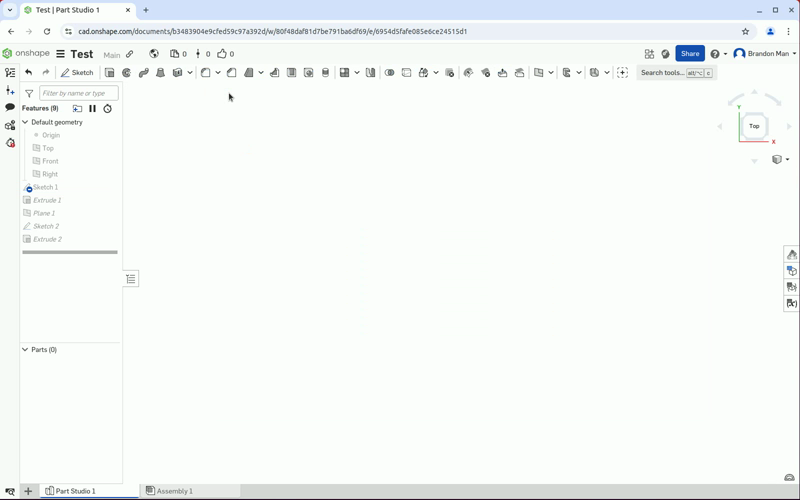
key(shift+s)
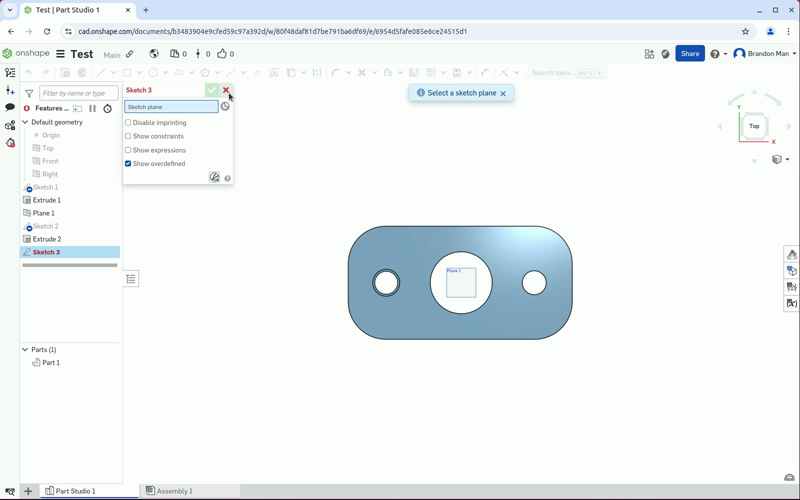
mouse_move(73, 215)
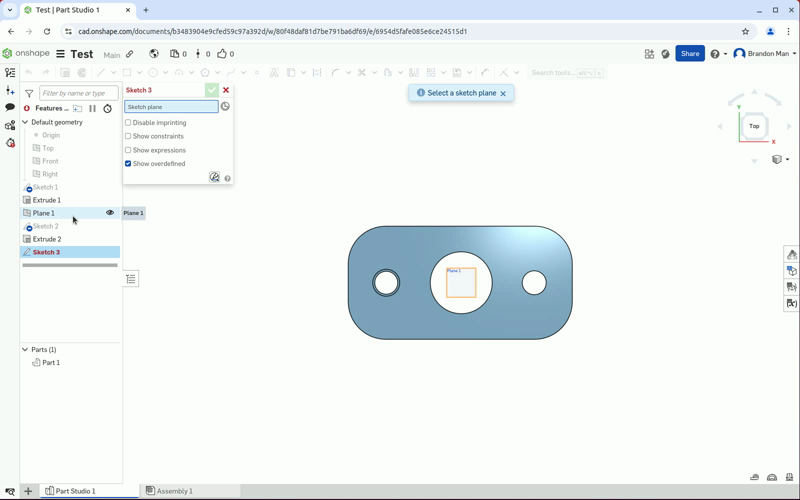
click(73, 215)
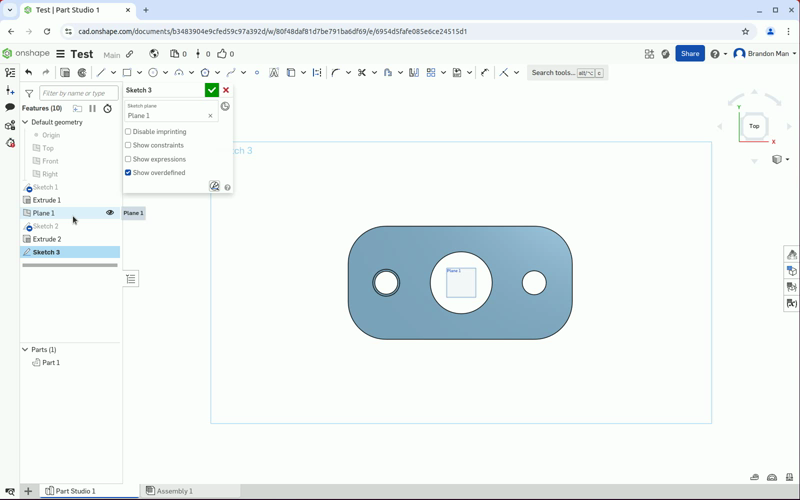
mouse_move(73, 352)
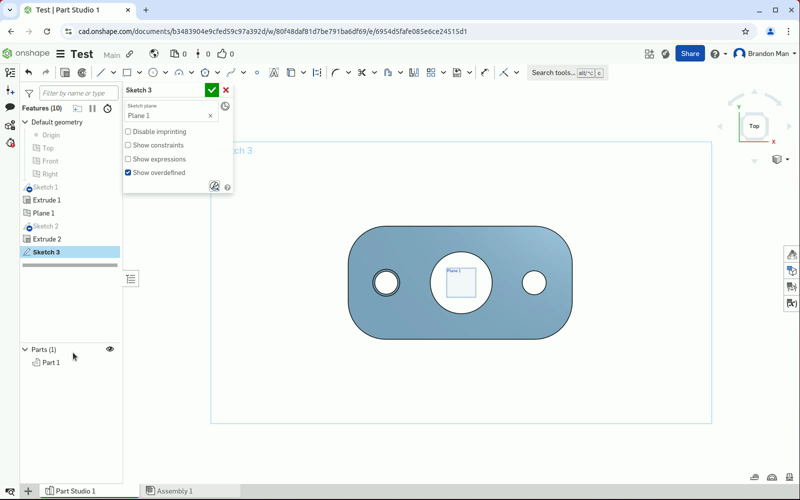
key(y)
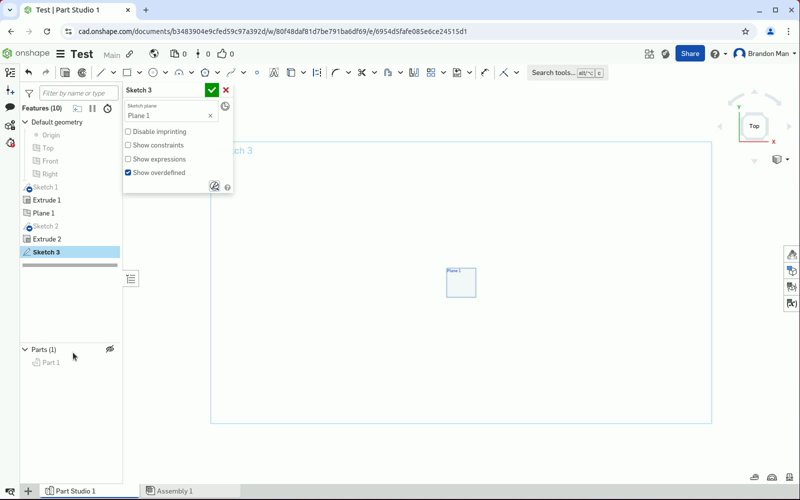
key(c)
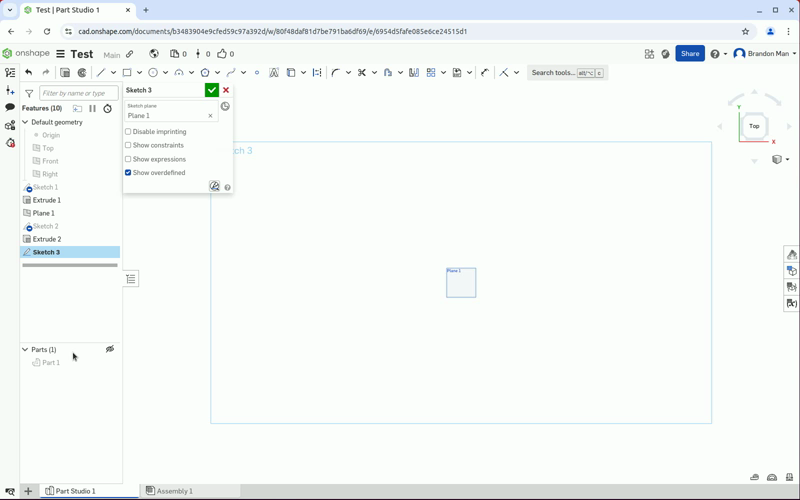
key_down(shift)
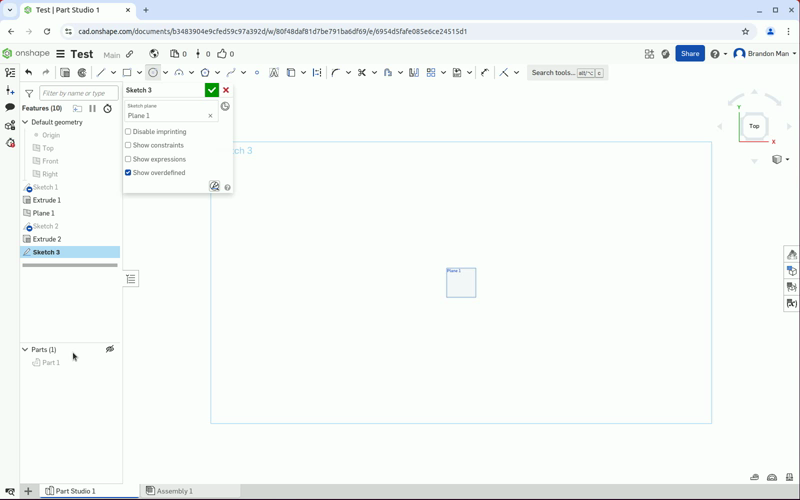
mouse_move(536, 282)
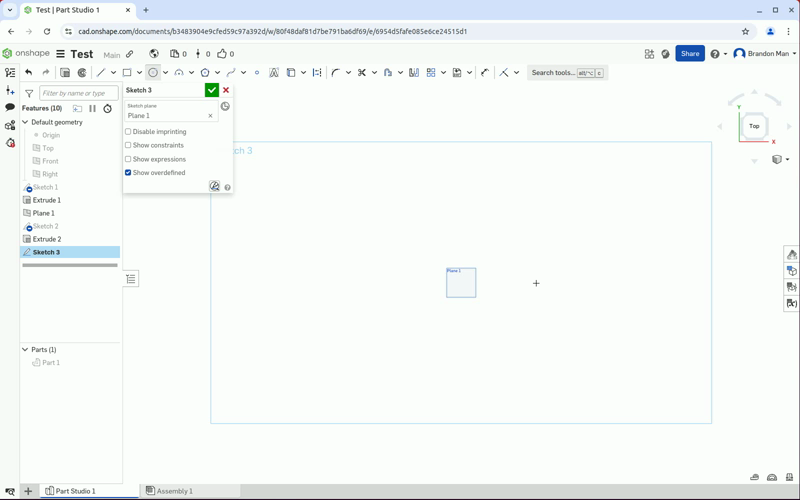
click(536, 282)
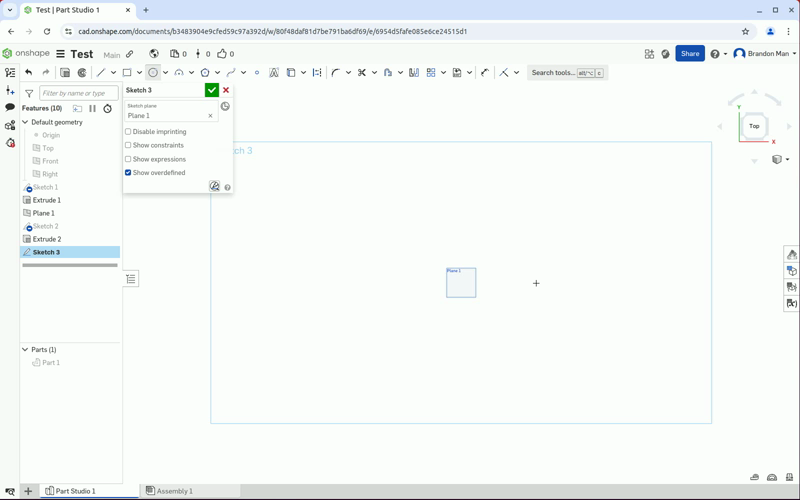
key_up(shift)
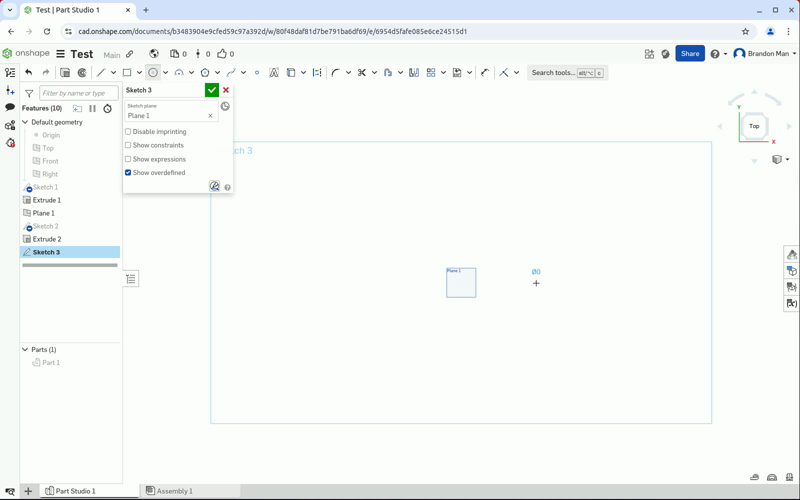
mouse_move(549, 282)
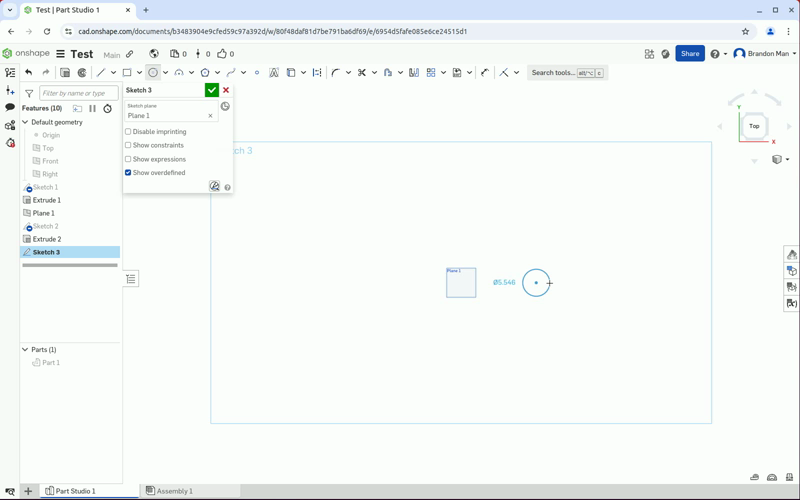
click(549, 282)
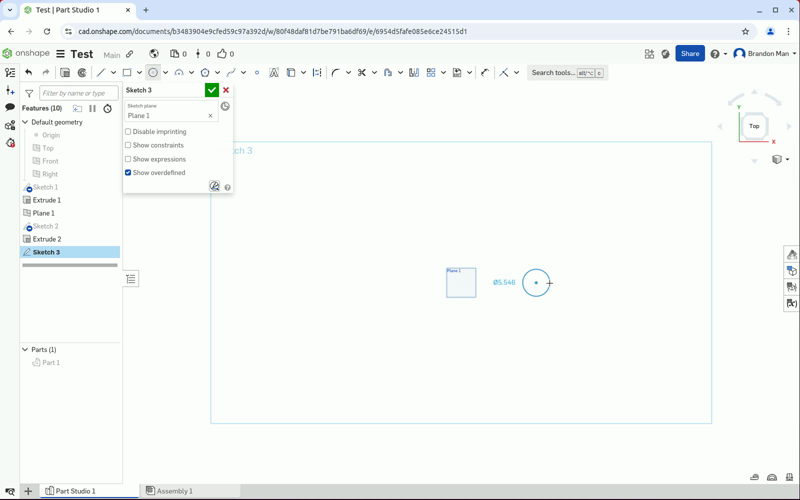
key(esc)
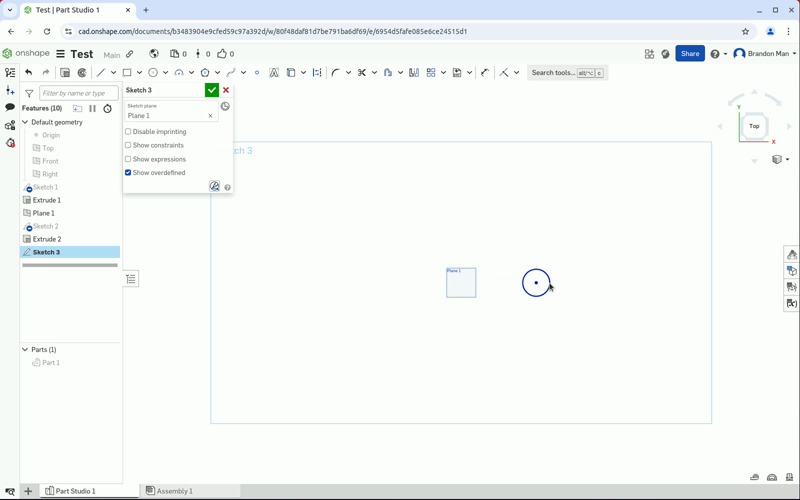
mouse_move(533, 282)
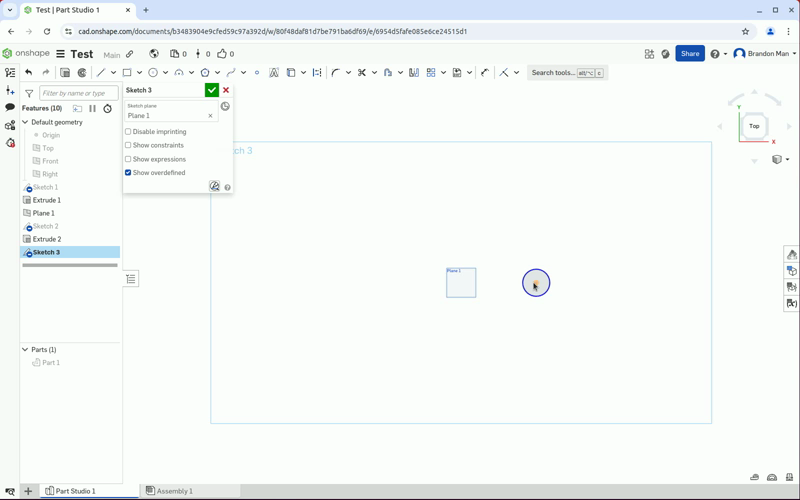
scroll(6)
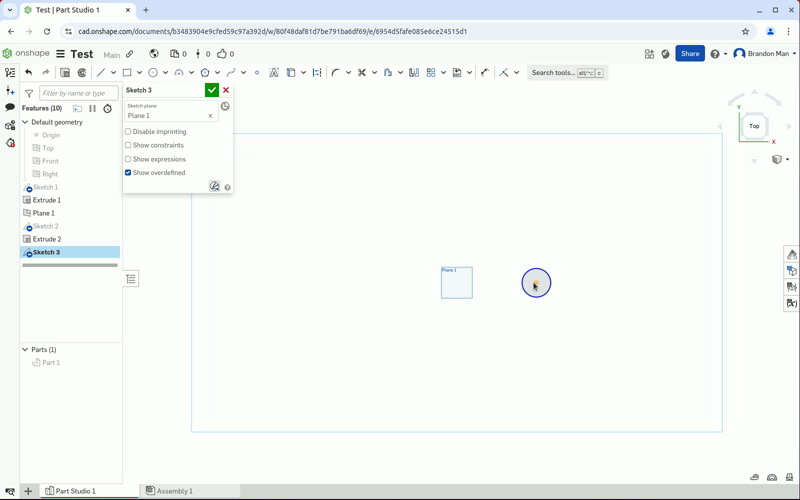
scroll(6)
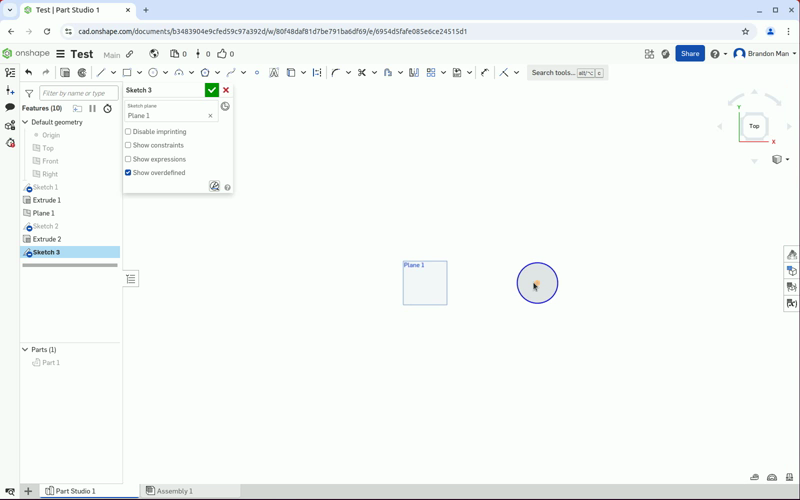
scroll(6)
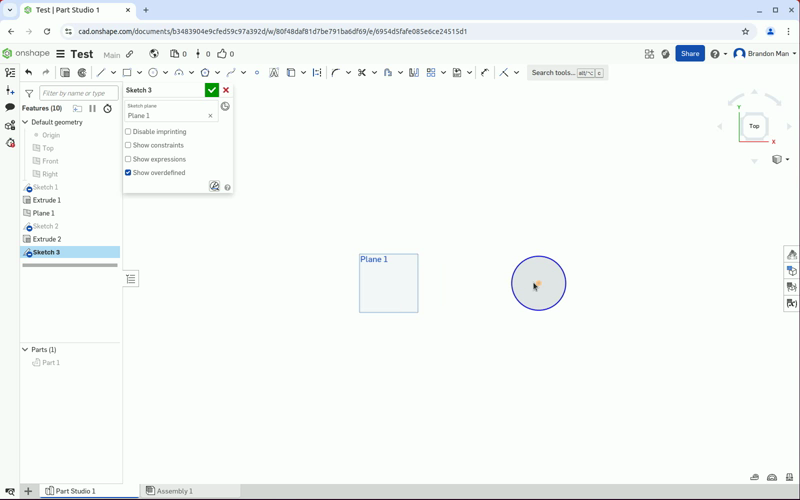
scroll(6)
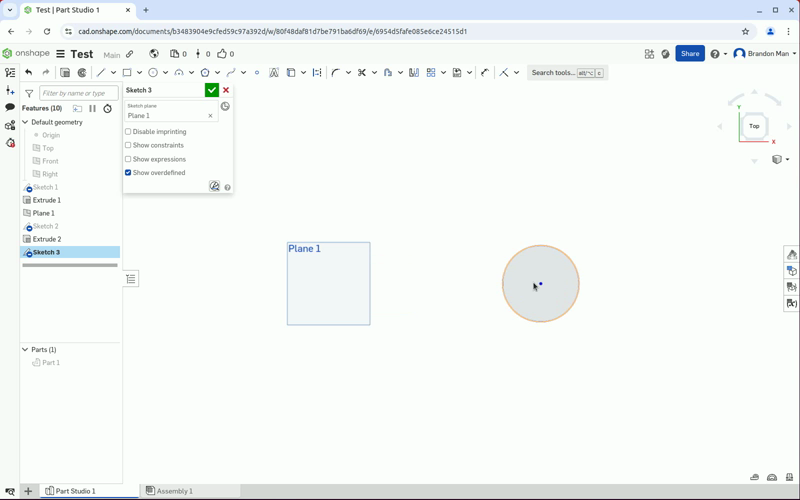
scroll(6)
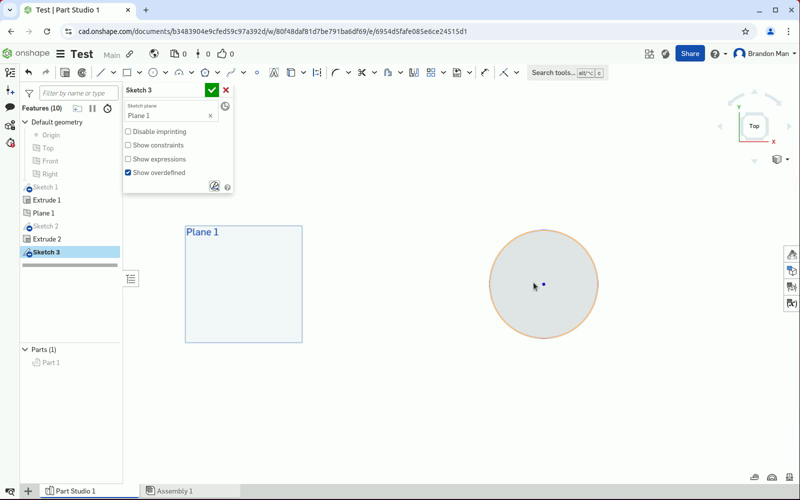
scroll(6)
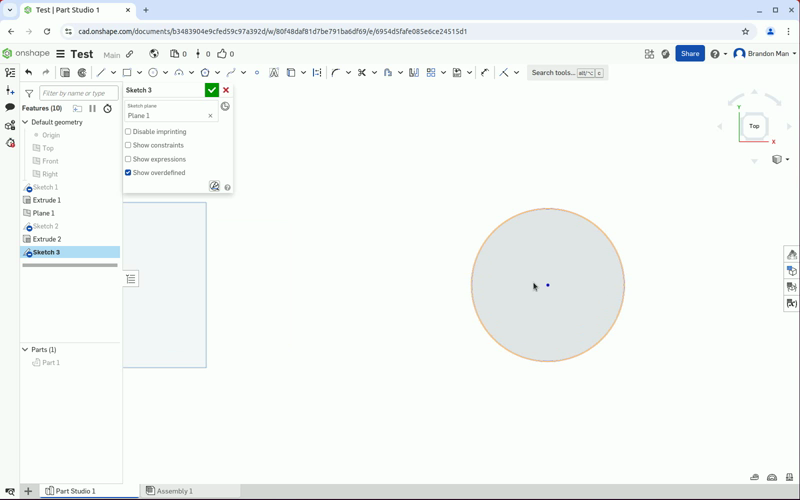
scroll(6)
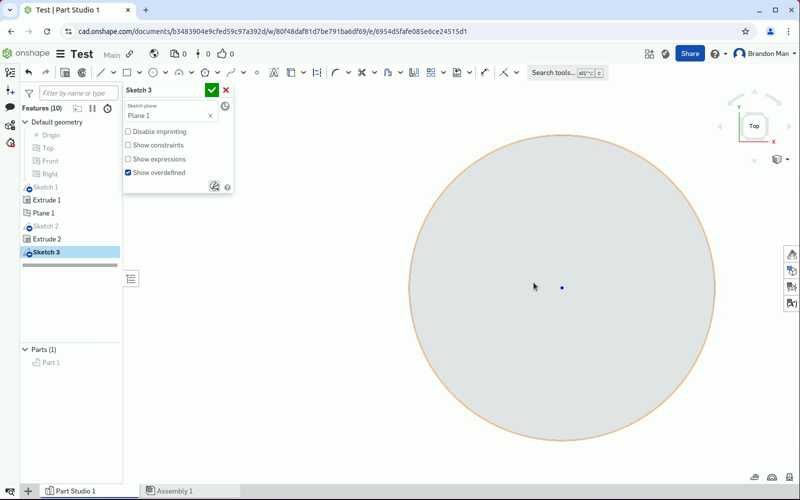
click(533, 282)
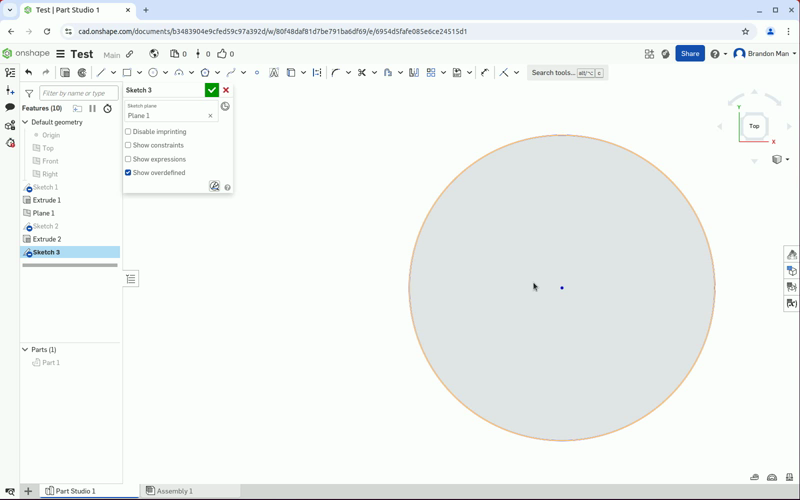
scroll(-6)
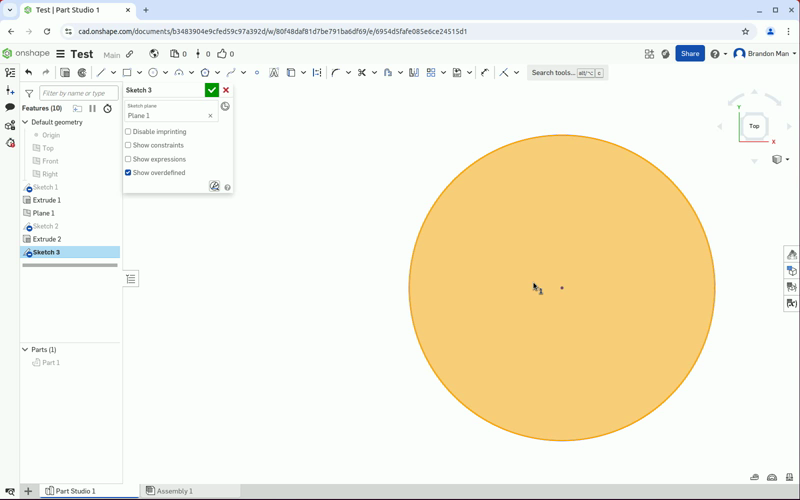
scroll(-6)
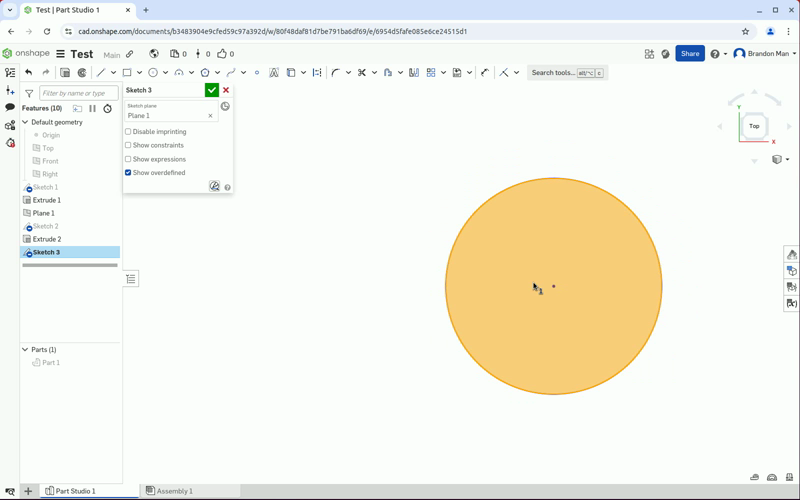
scroll(-6)
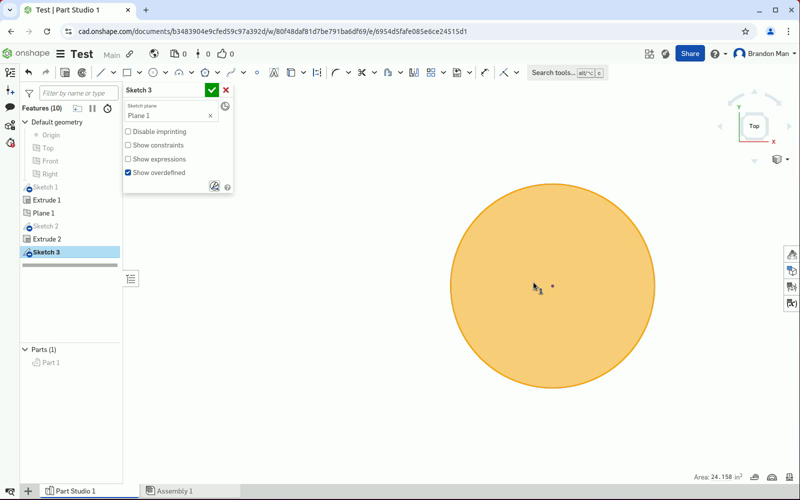
scroll(-6)
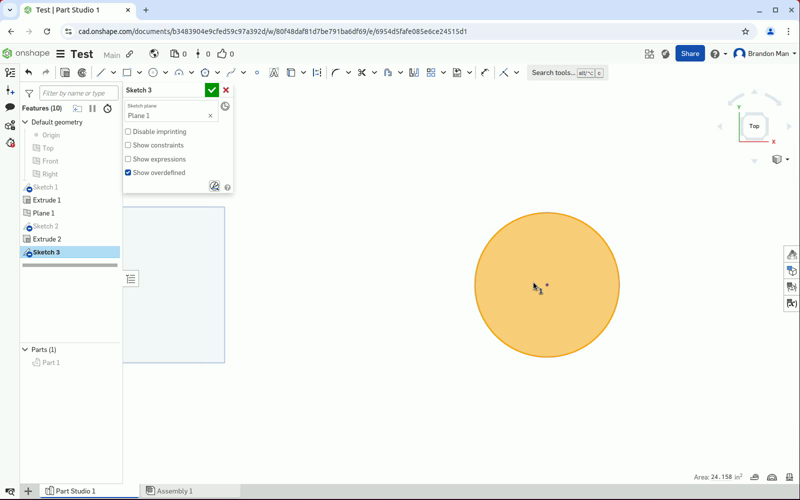
scroll(-6)
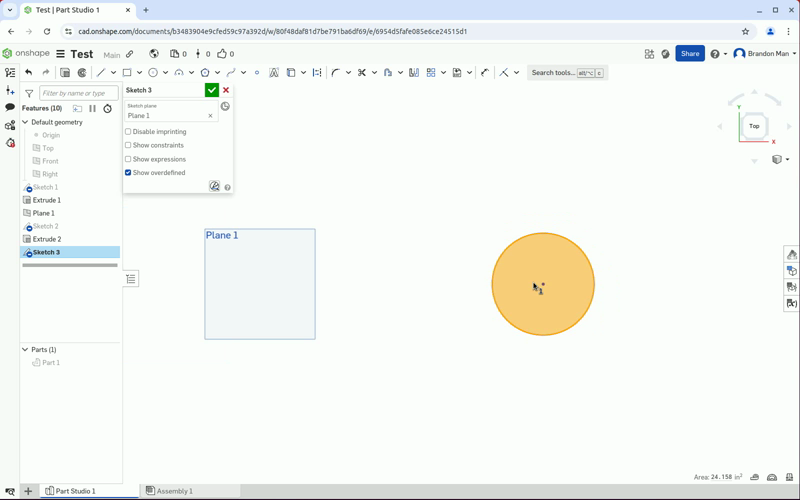
scroll(-6)
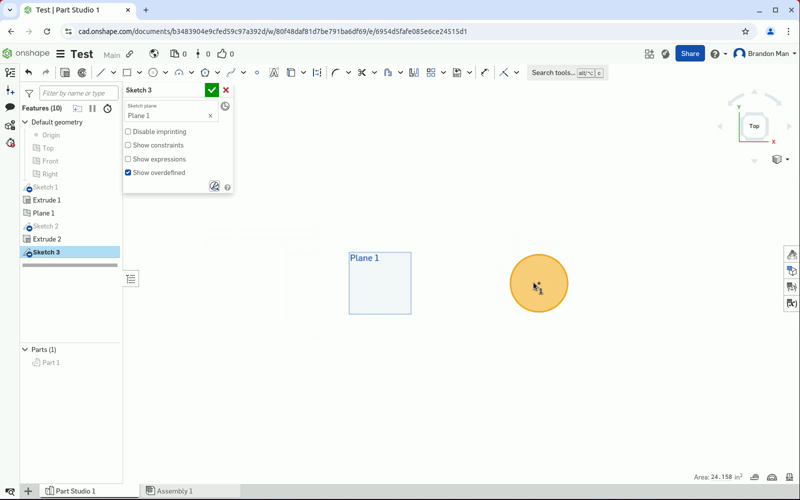
scroll(-6)
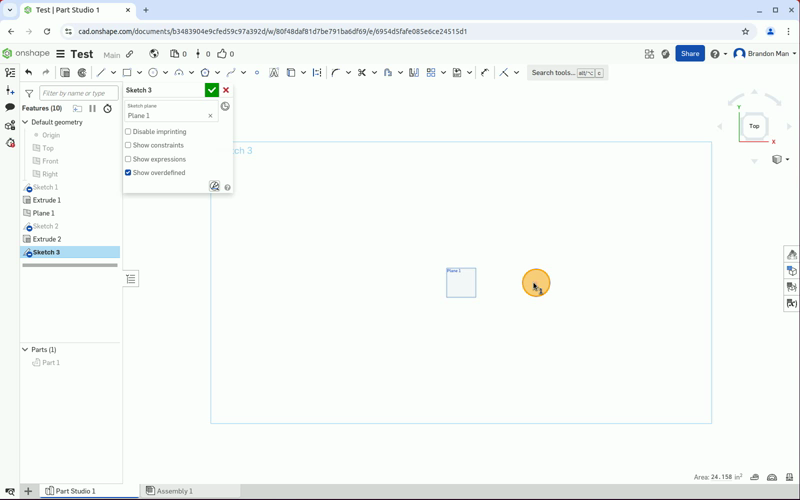
mouse_move(73, 352)
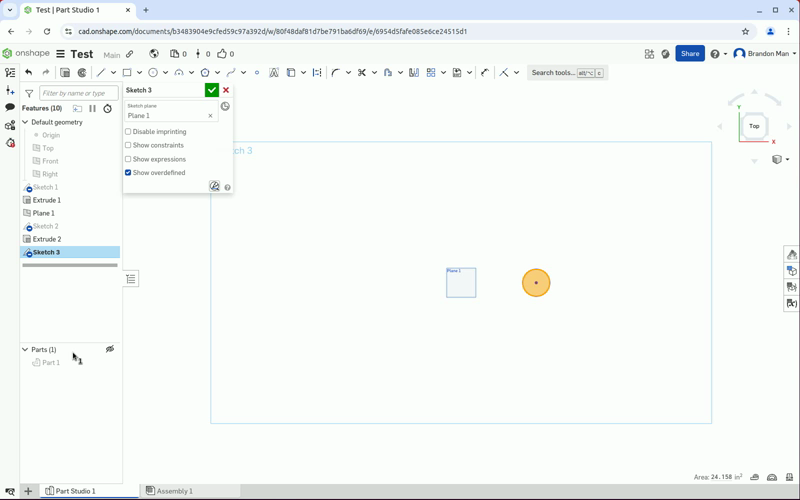
key(shift+y)
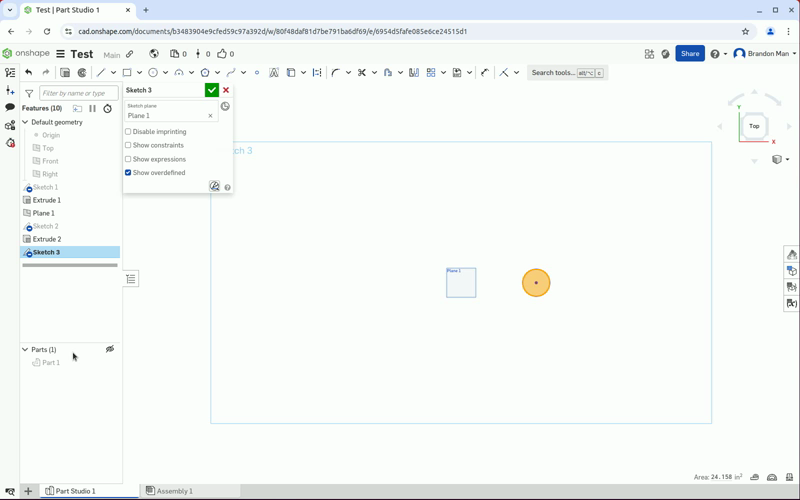
key(shift+e)
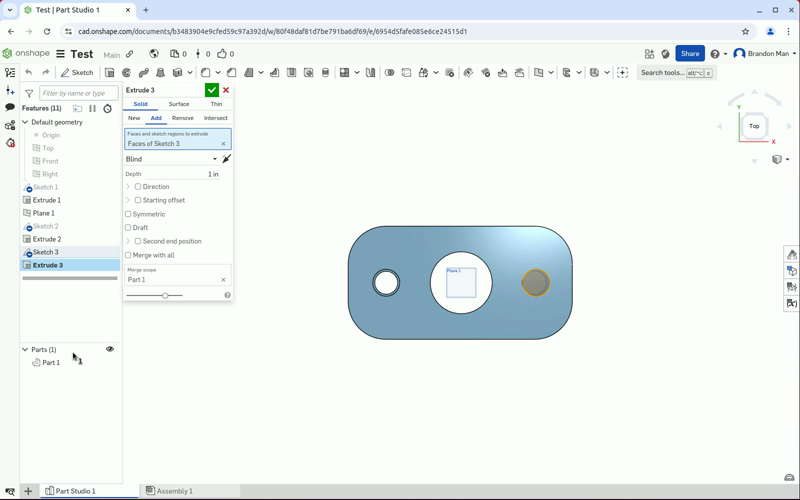
mouse_move(143, 106)
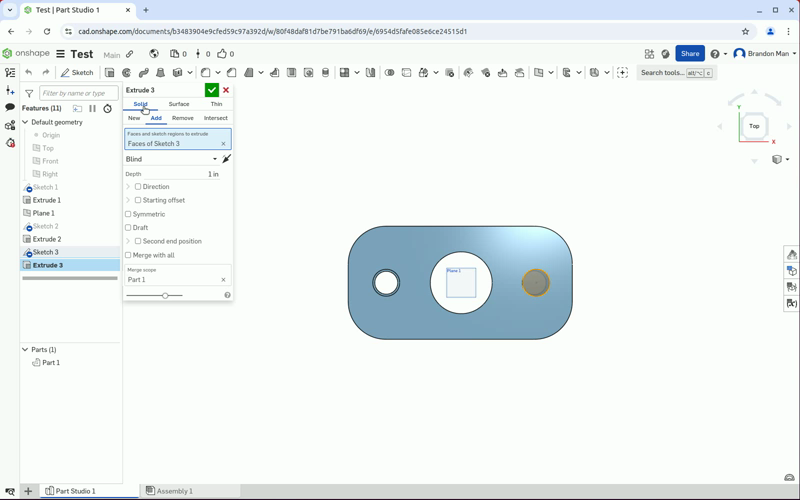
click(143, 106)
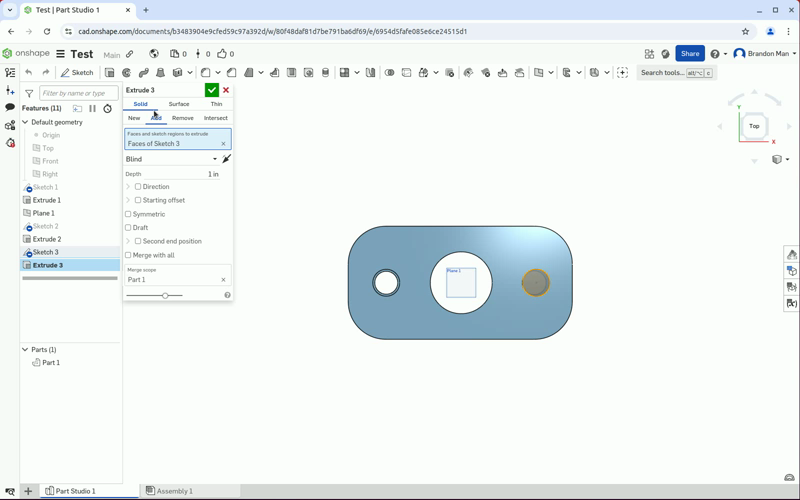
mouse_move(186, 120)
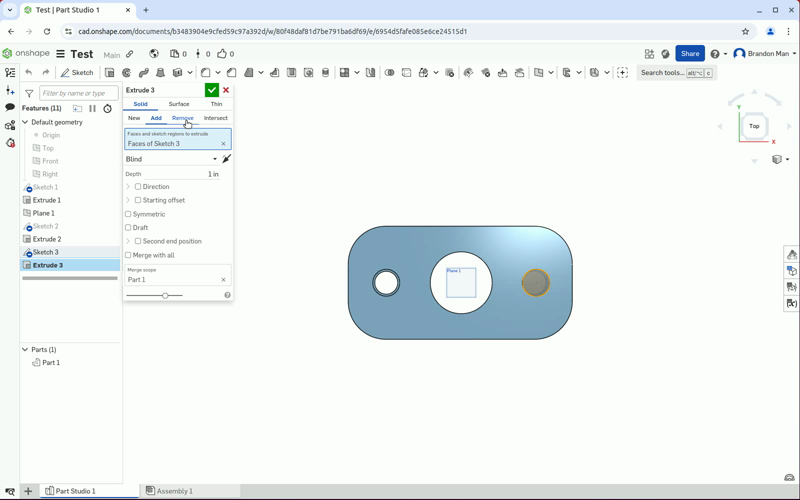
click(186, 120)
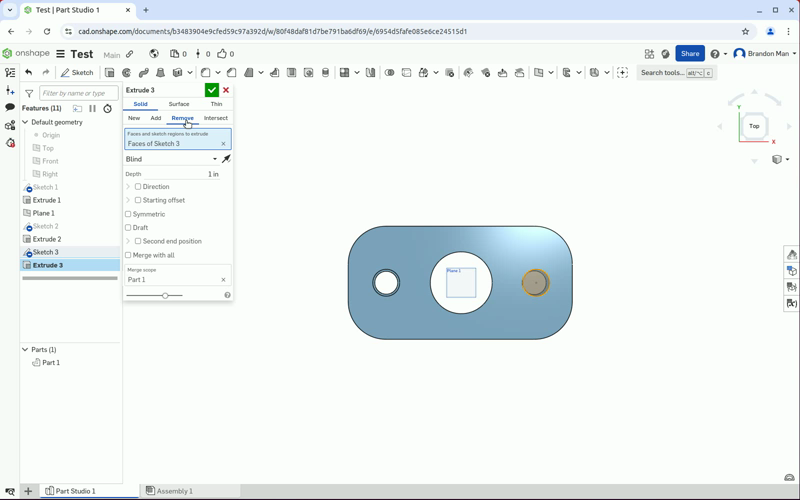
key(tab, 4)
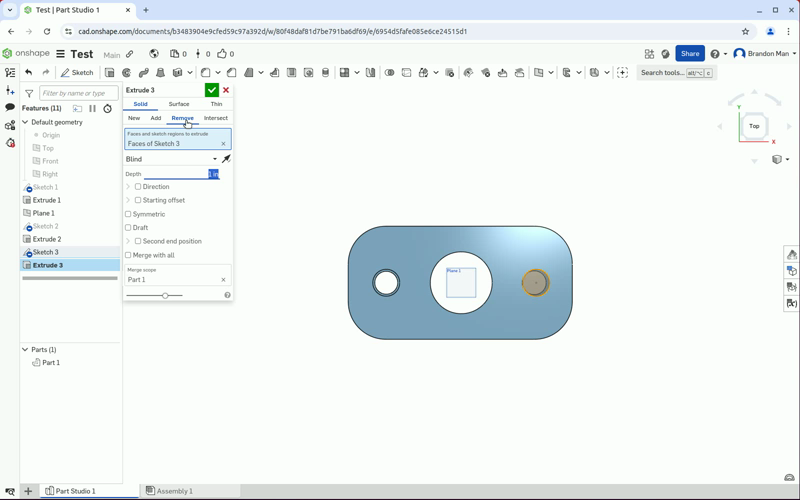
text(11.073)
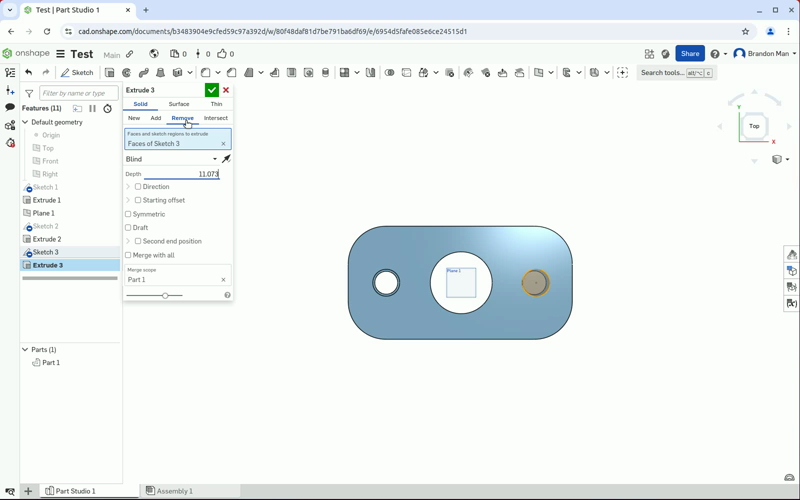
key(tab, 6)
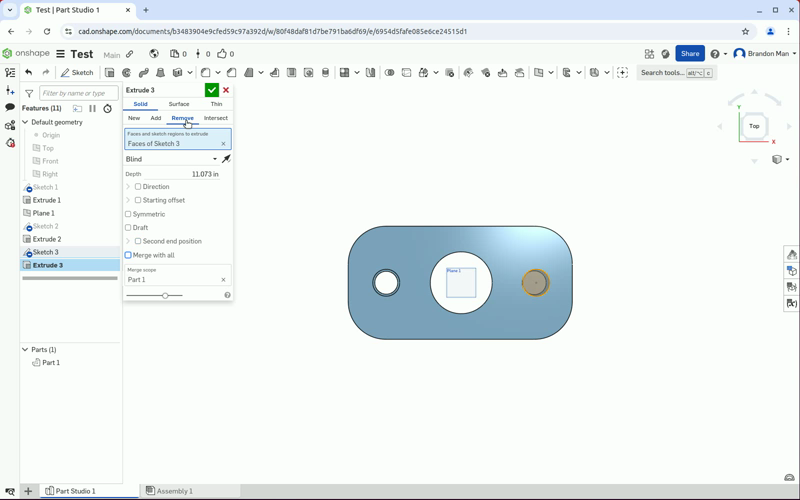
key(space)
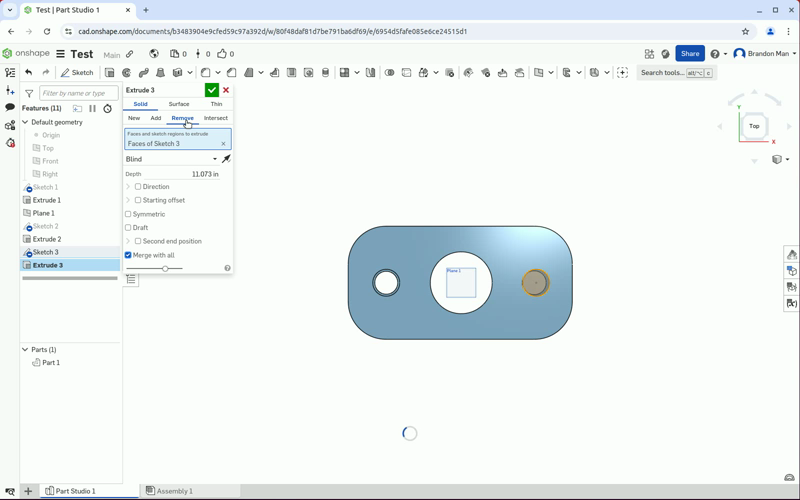
key(enter)
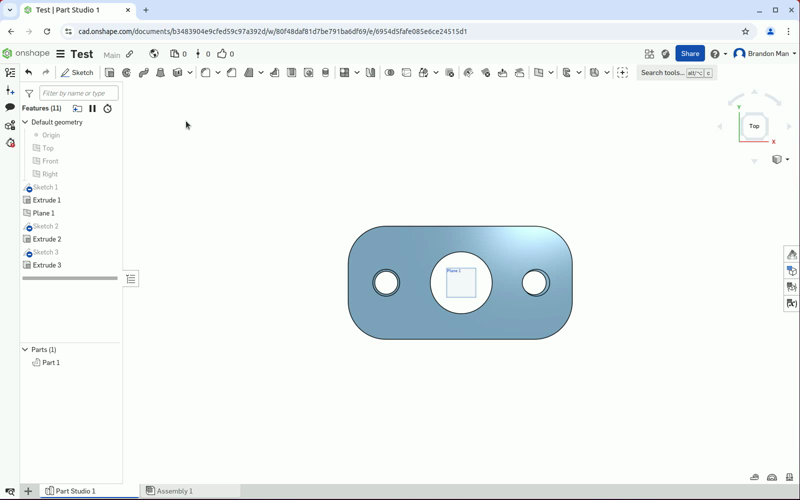
key(shift+h)
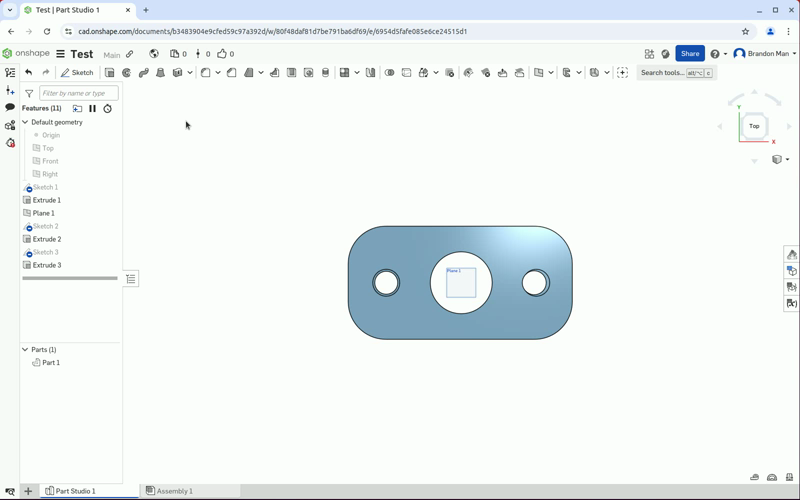
key(shift+h)
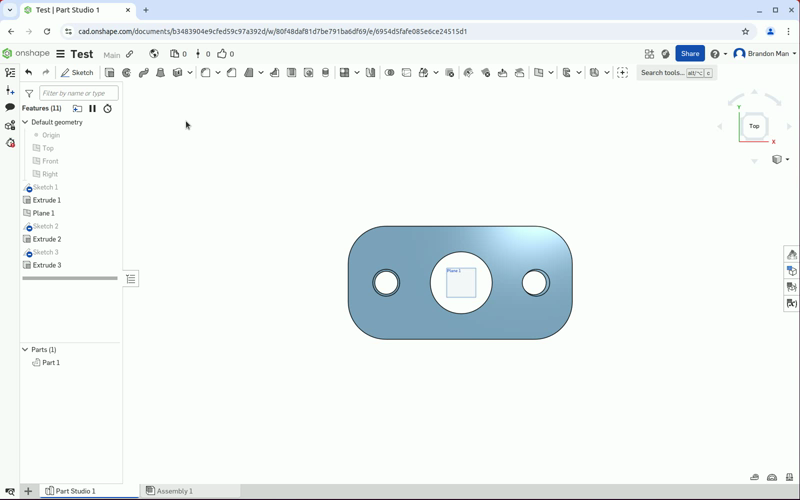
mouse_move(73, 189)
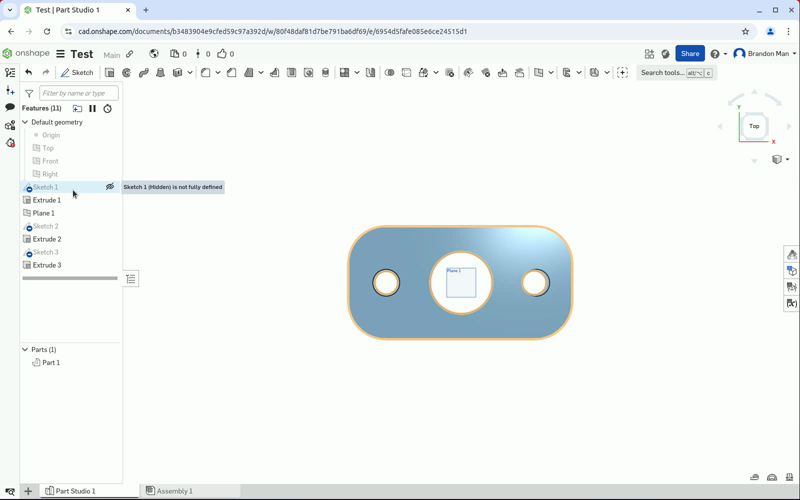
click(73, 189)
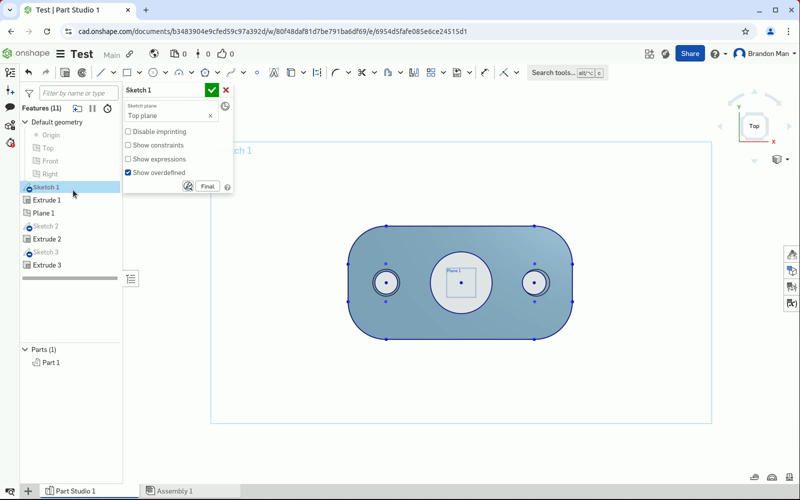
mouse_move(229, 92)
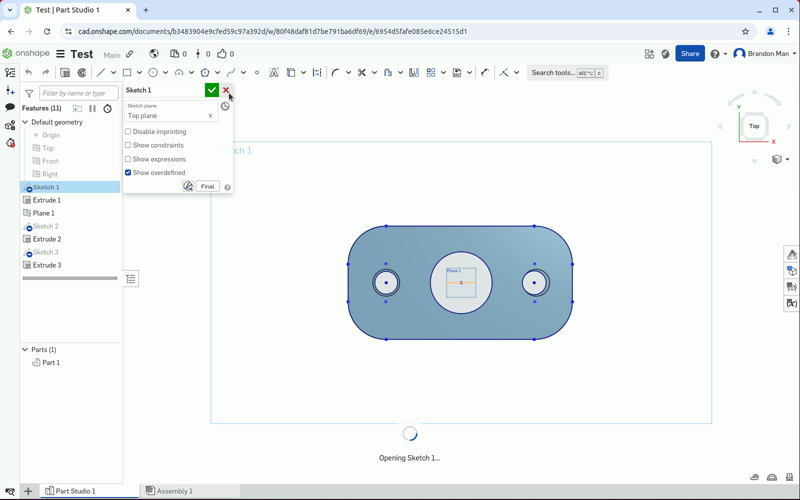
click(229, 92)
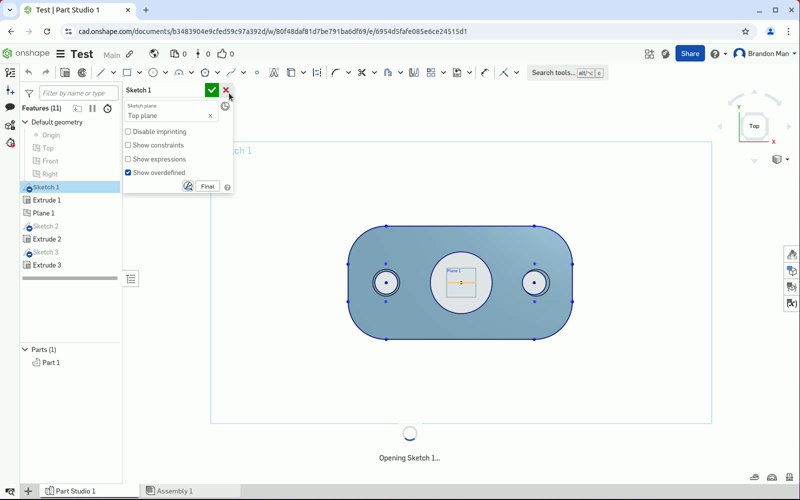
key(shift+s)
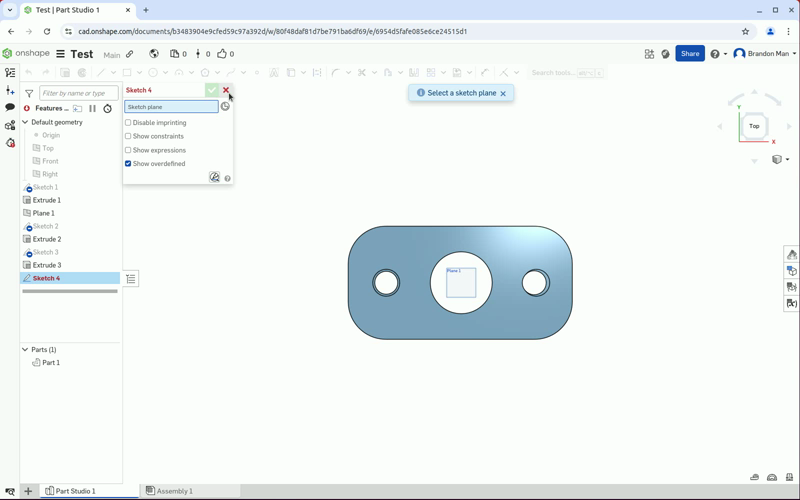
mouse_move(73, 215)
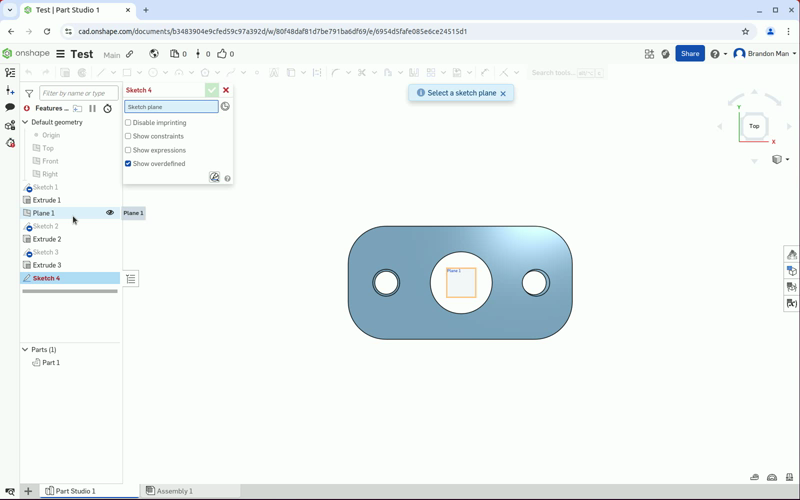
click(73, 215)
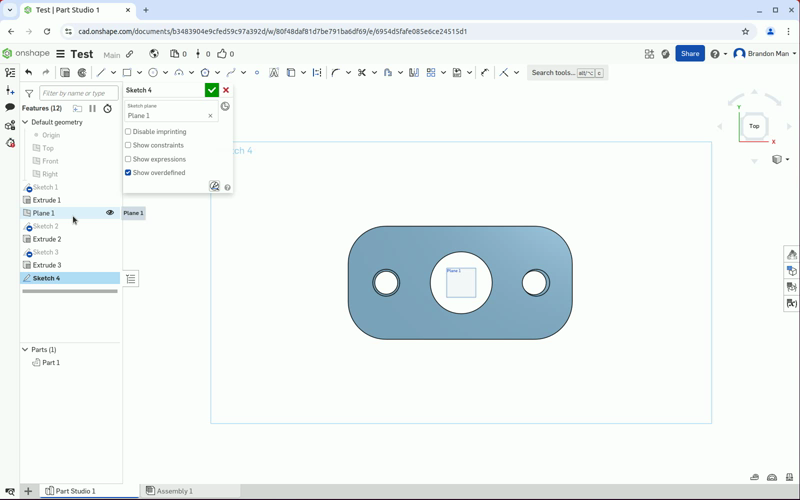
mouse_move(73, 352)
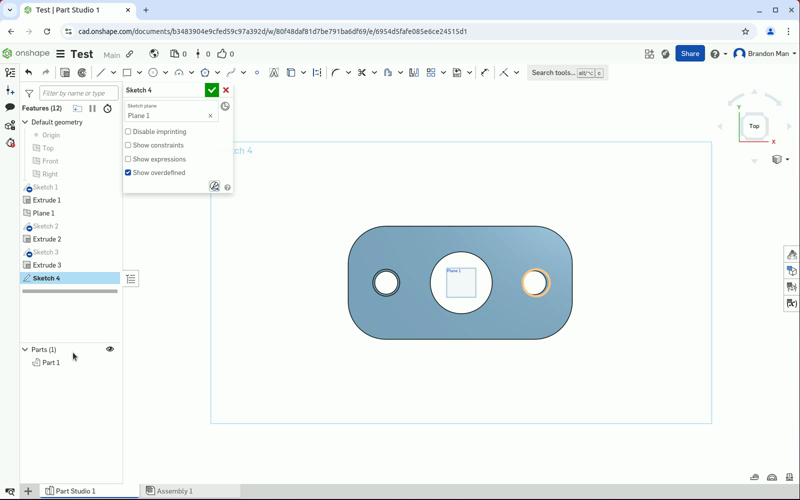
key(y)
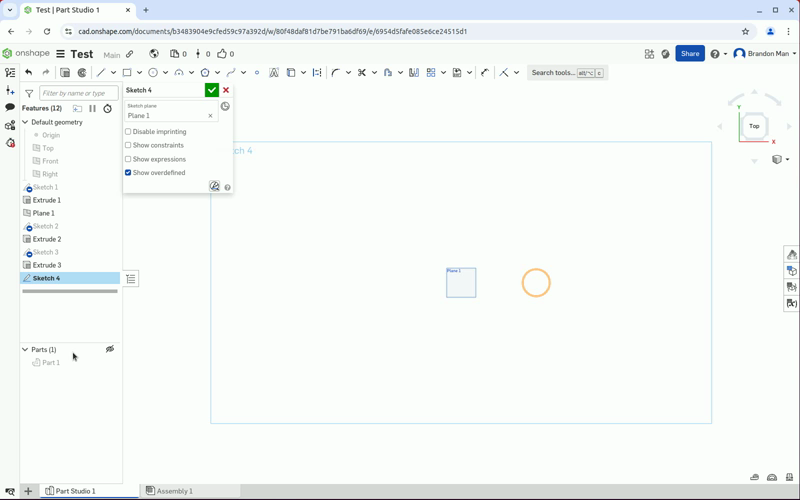
key(c)
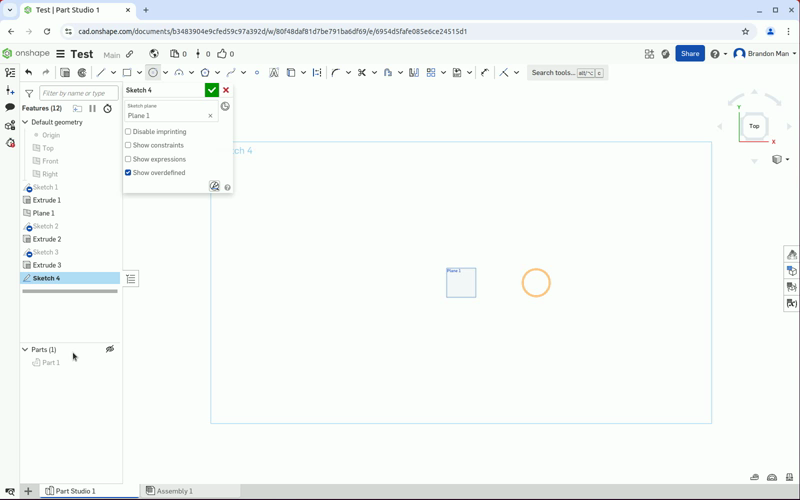
key_down(shift)
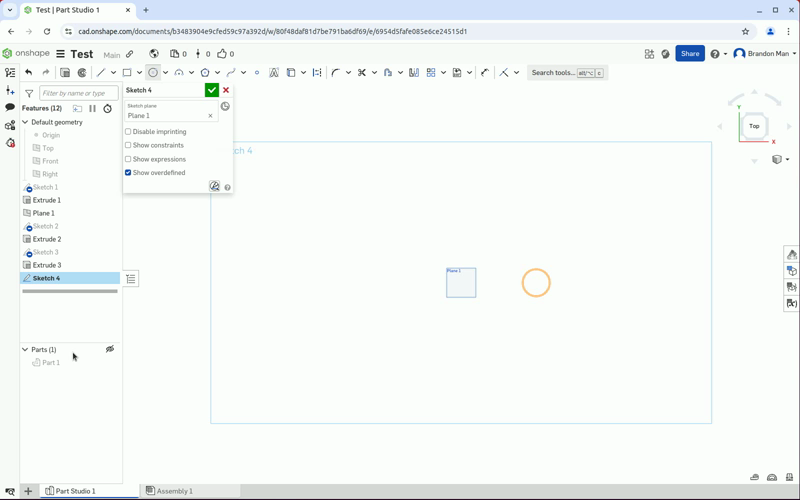
mouse_move(386, 282)
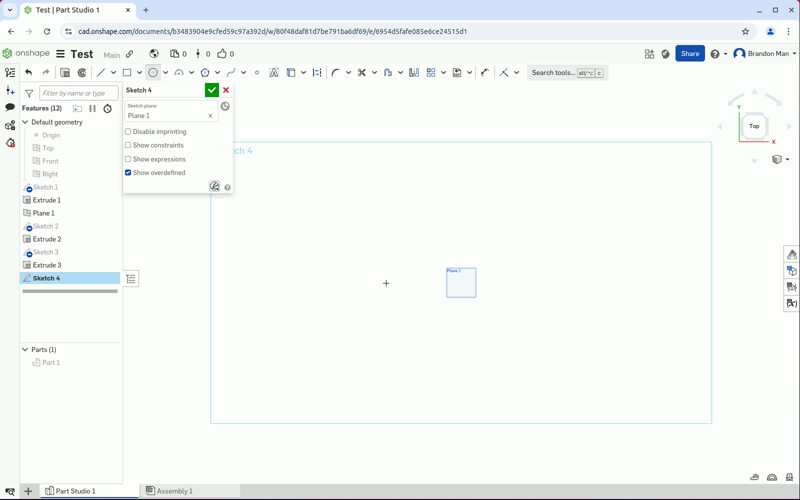
click(386, 282)
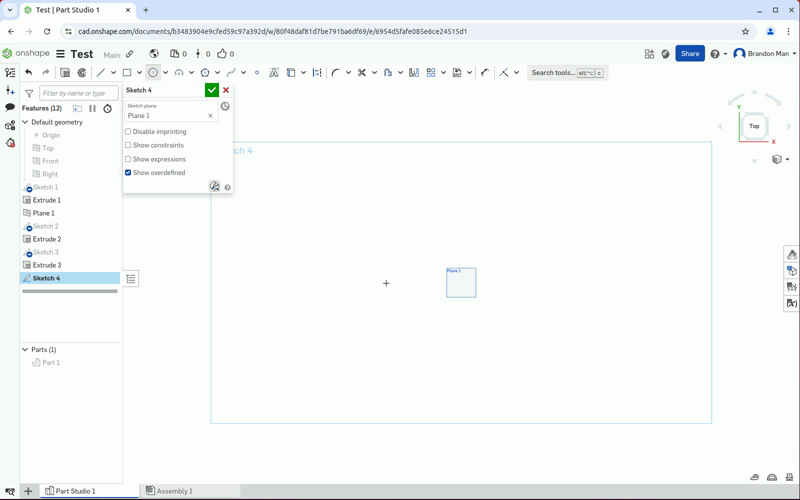
key_up(shift)
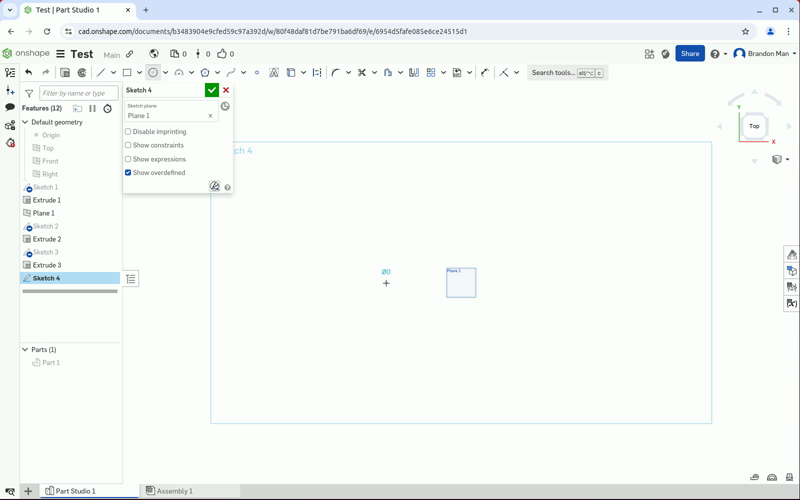
mouse_move(418, 282)
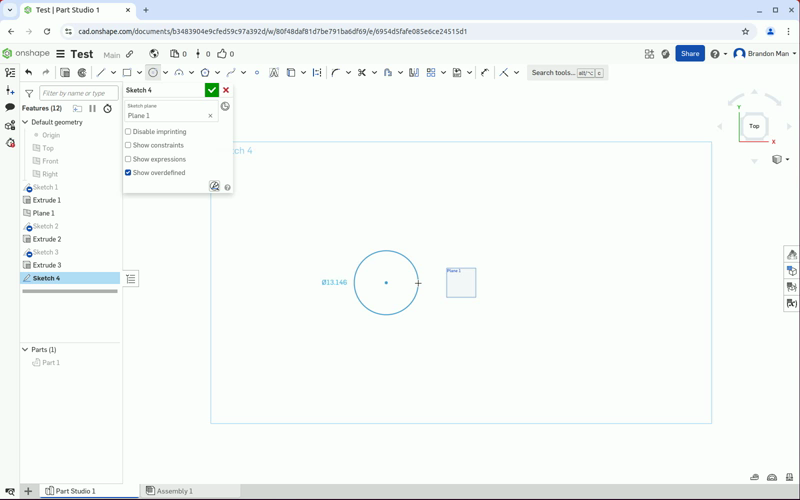
click(418, 282)
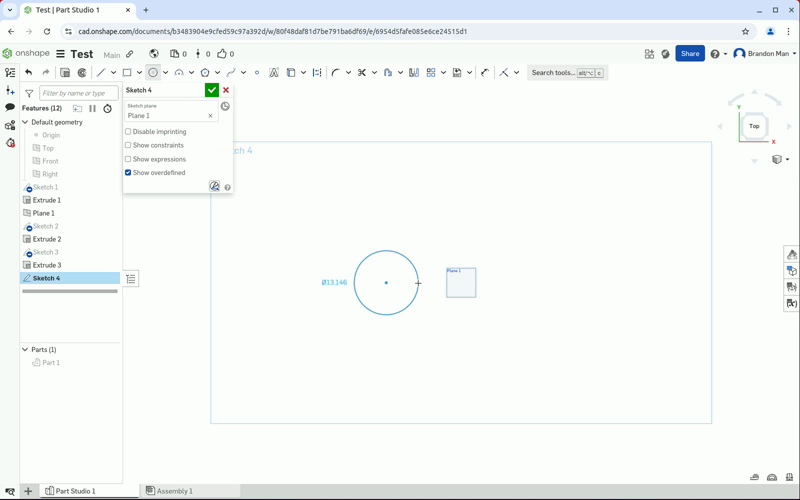
key(esc)
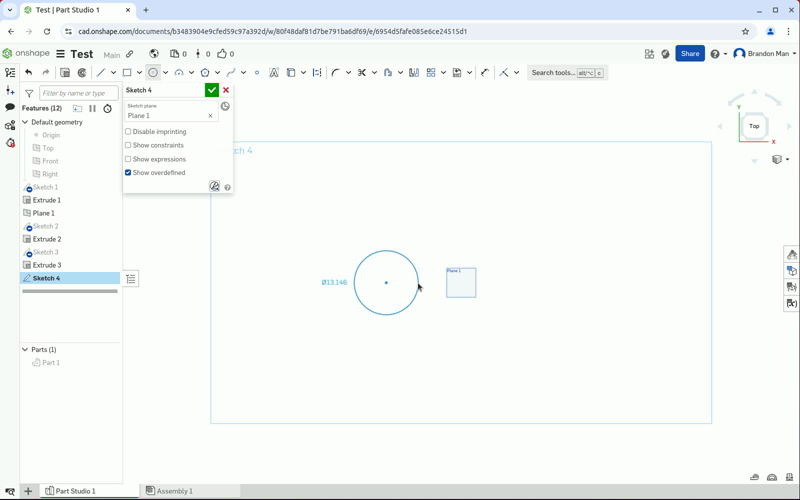
key(c)
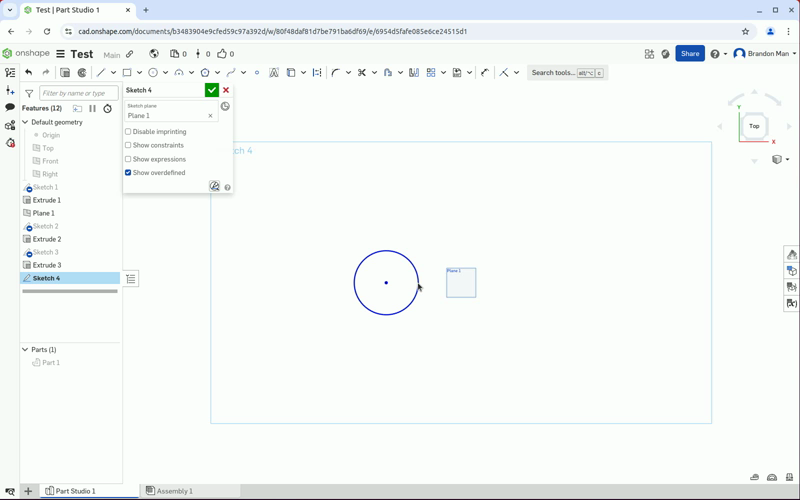
key_down(shift)
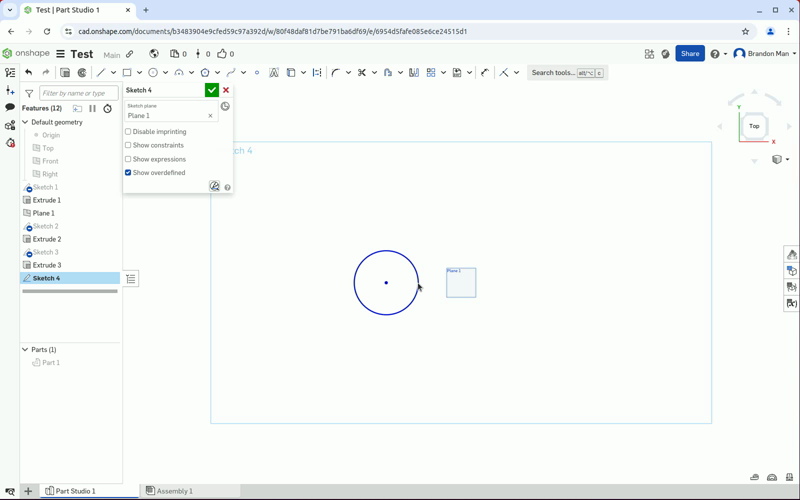
mouse_move(386, 282)
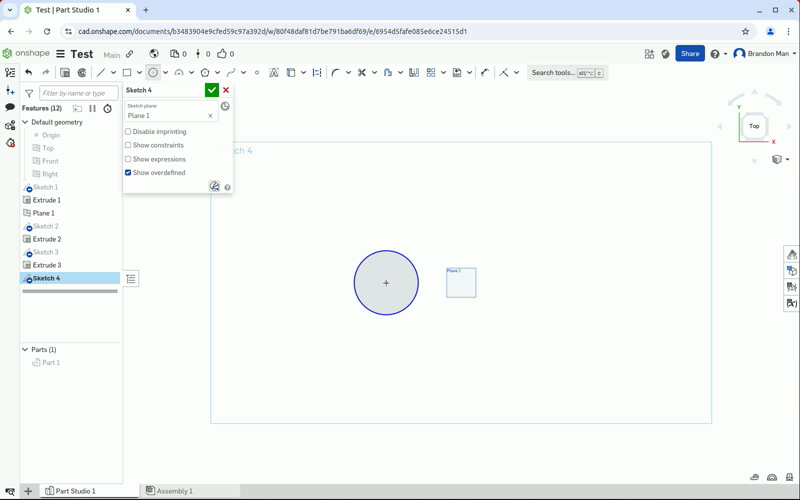
click(386, 282)
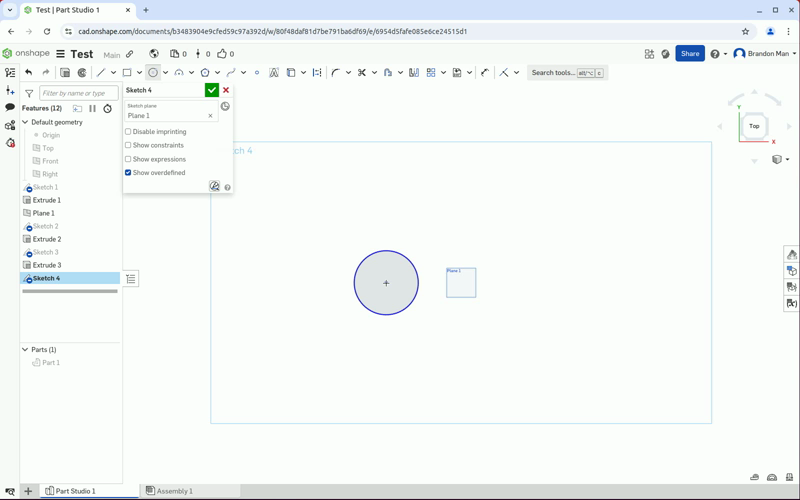
key_up(shift)
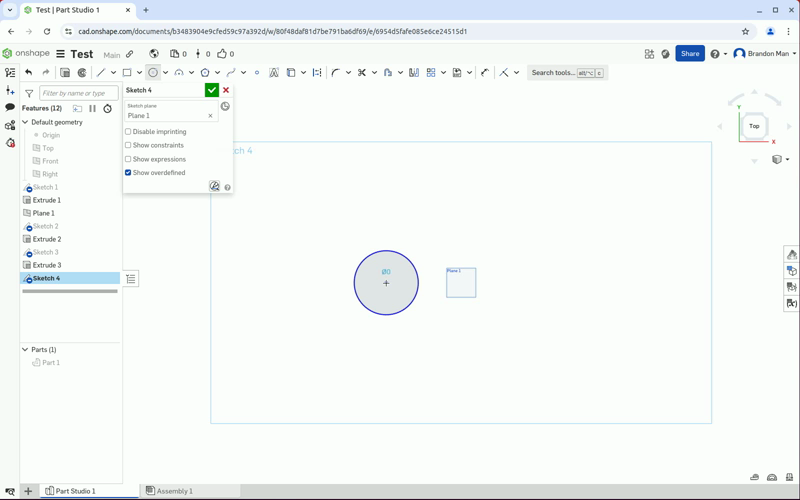
mouse_move(399, 282)
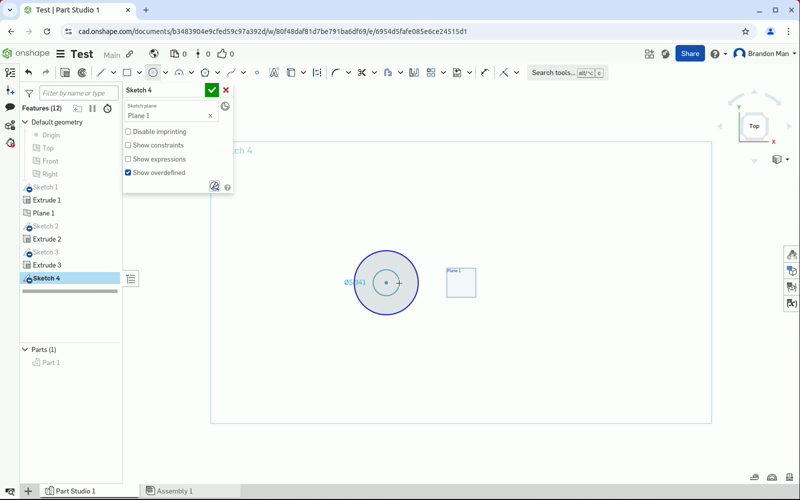
click(399, 282)
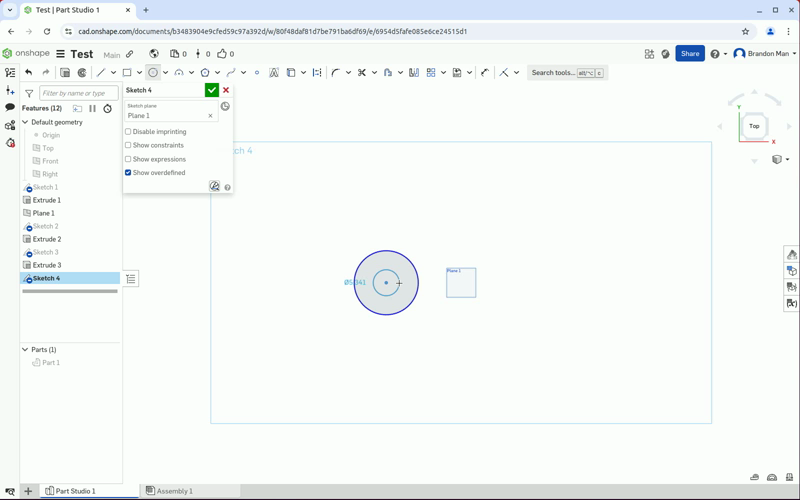
key(esc)
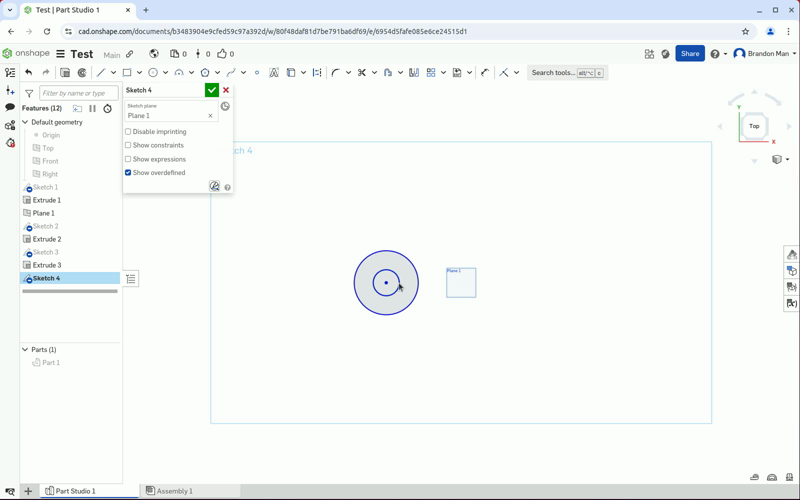
mouse_move(407, 300)
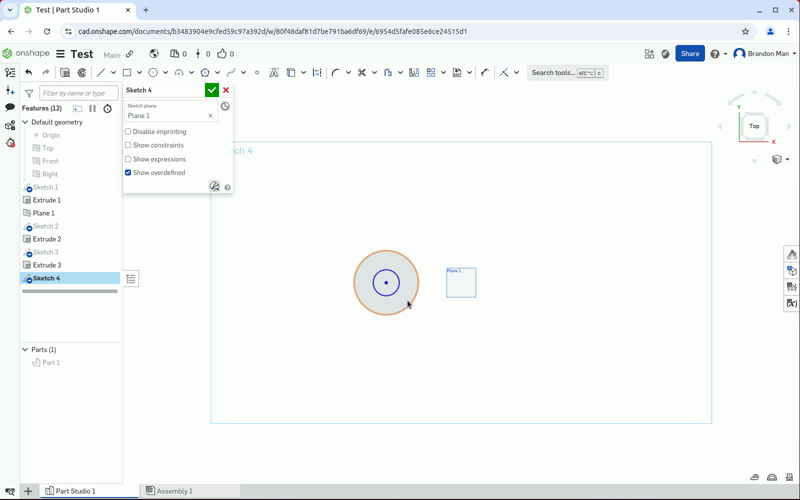
click(407, 300)
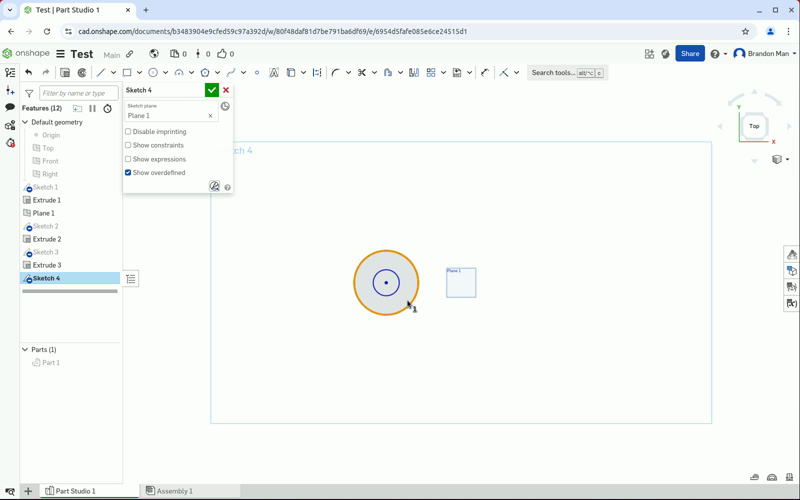
mouse_move(73, 352)
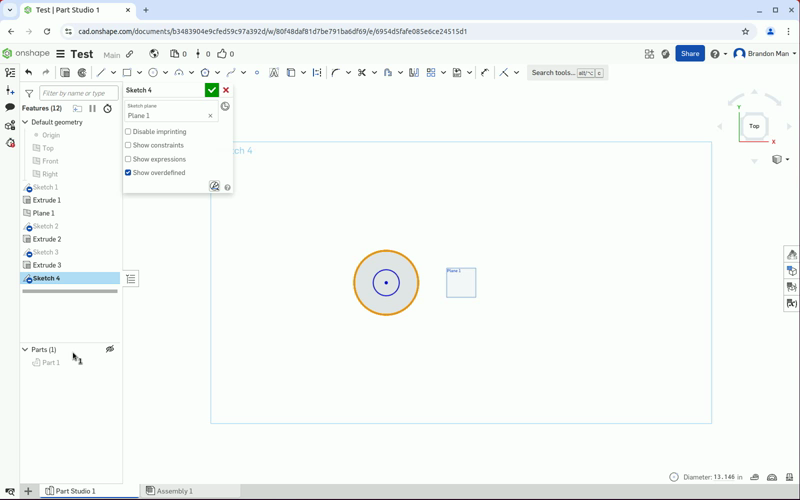
key(shift+y)
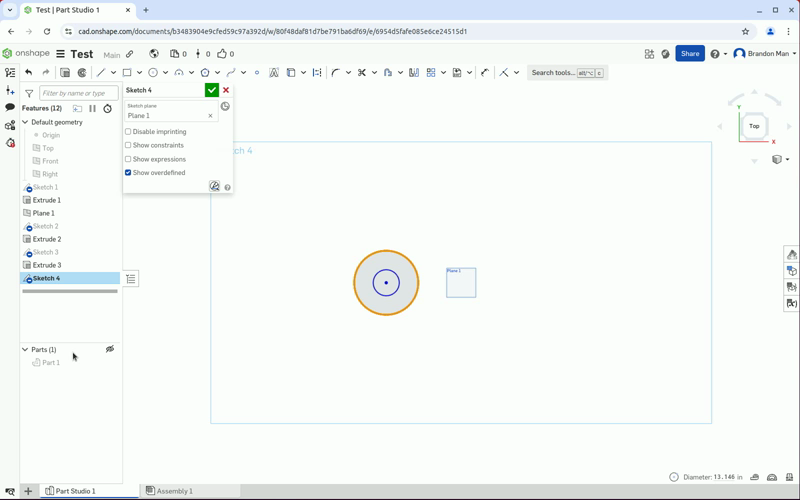
key(shift+e)
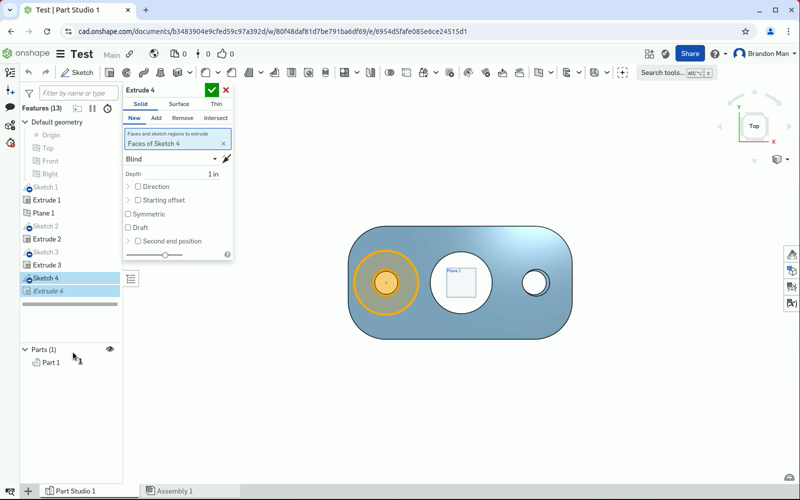
mouse_move(143, 106)
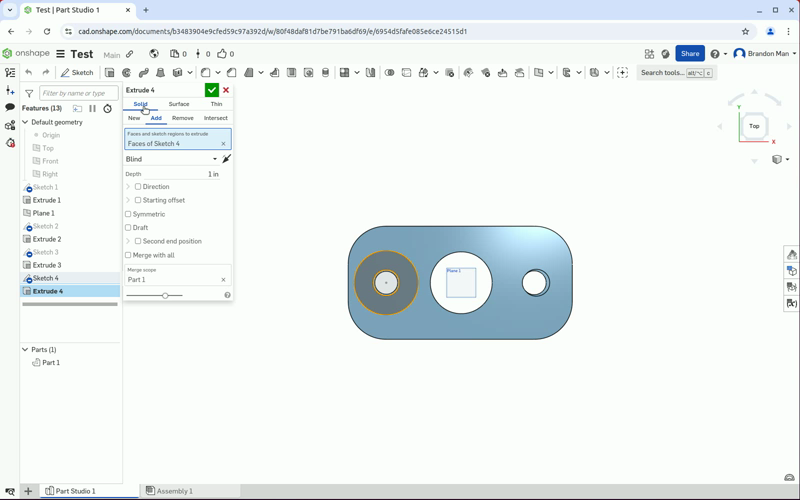
click(143, 106)
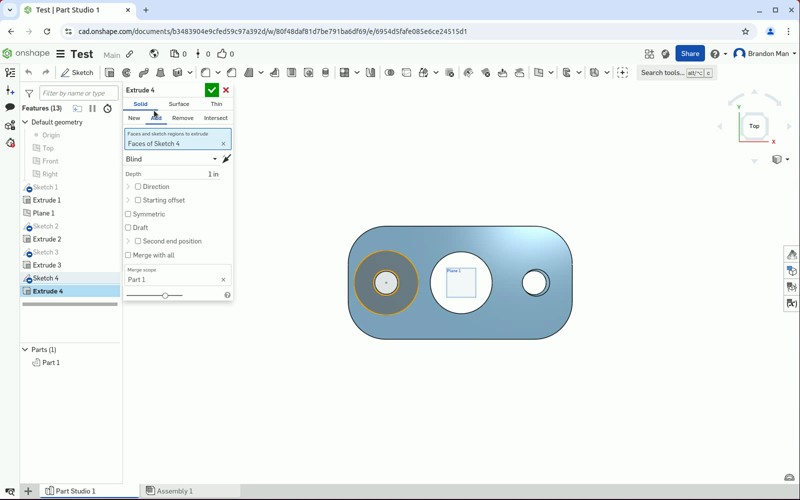
mouse_move(186, 120)
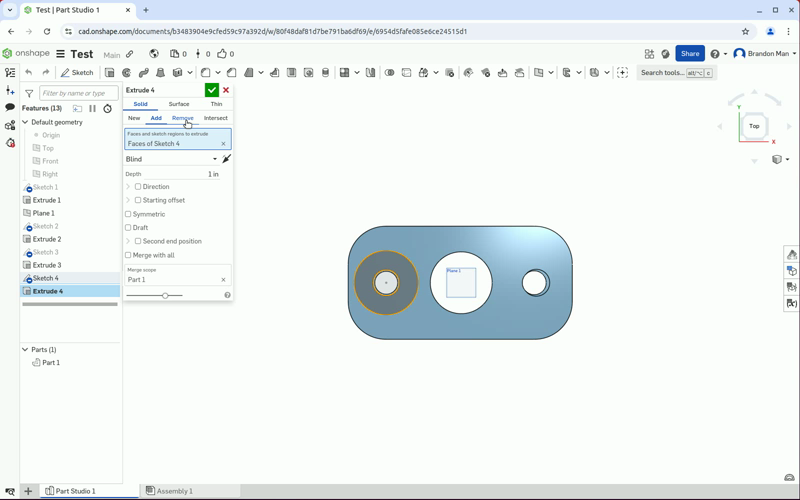
click(186, 120)
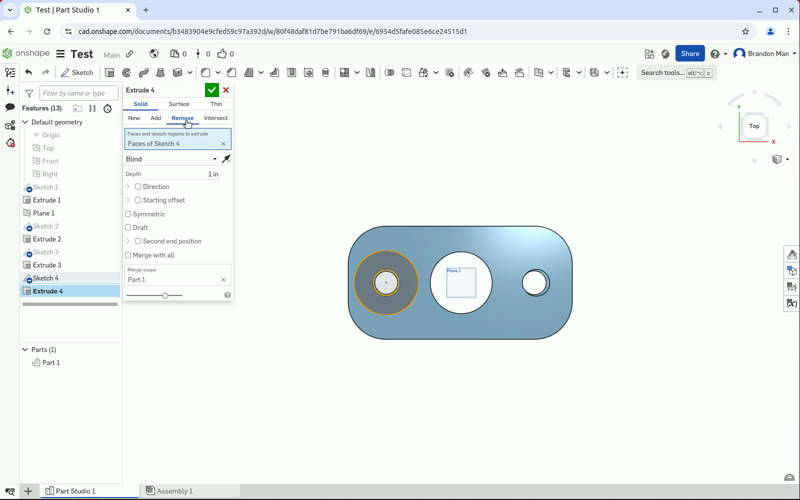
key(tab, 4)
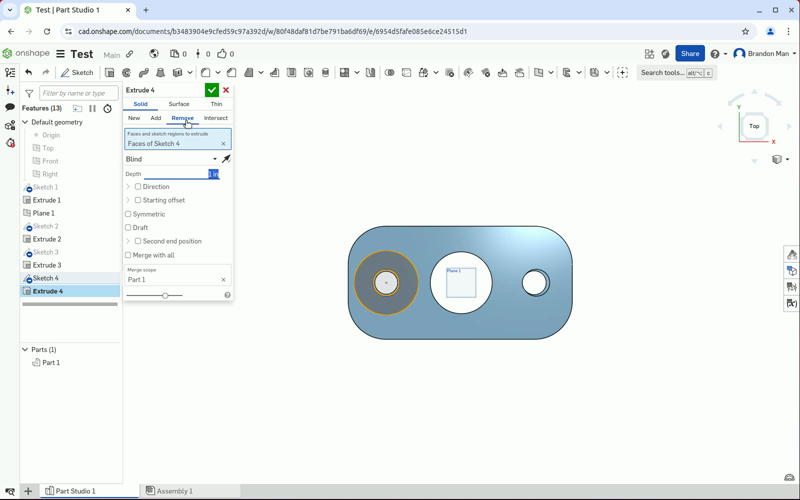
text(11.073)
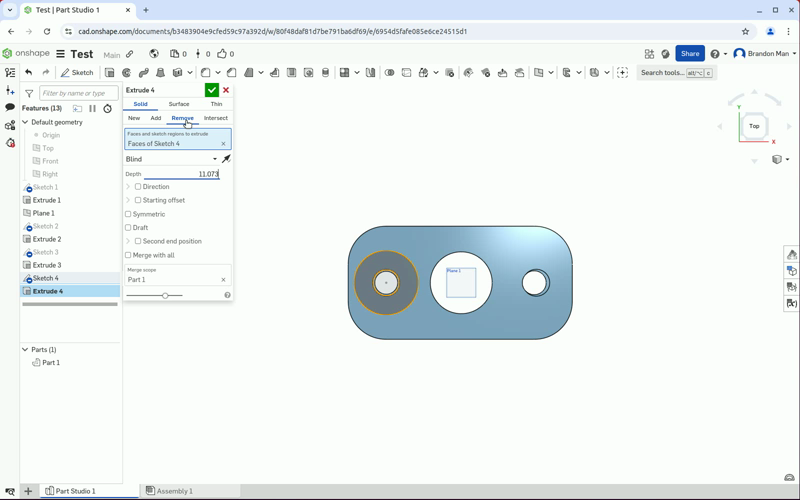
key(tab, 6)
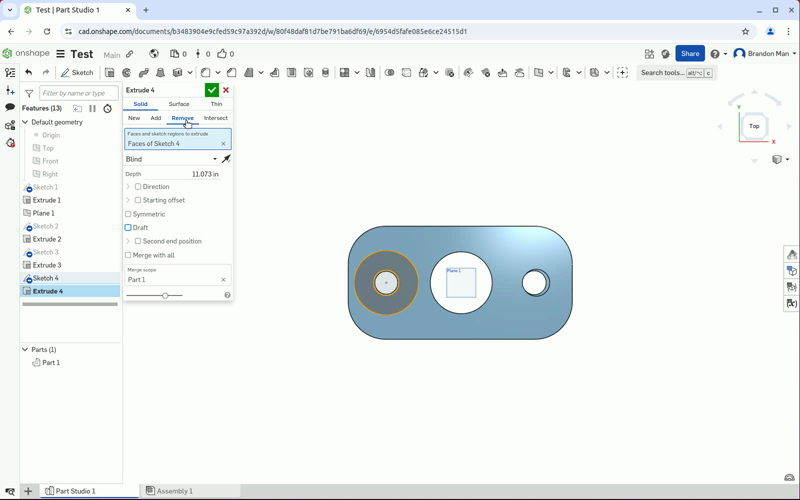
key(space)
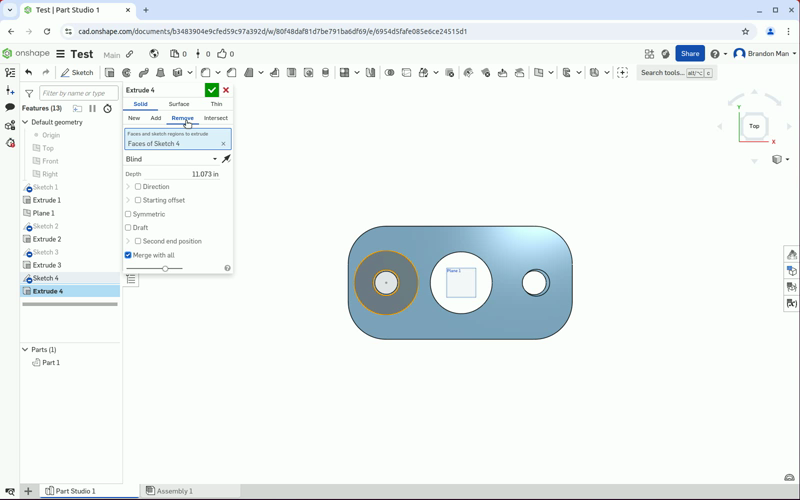
key(enter)
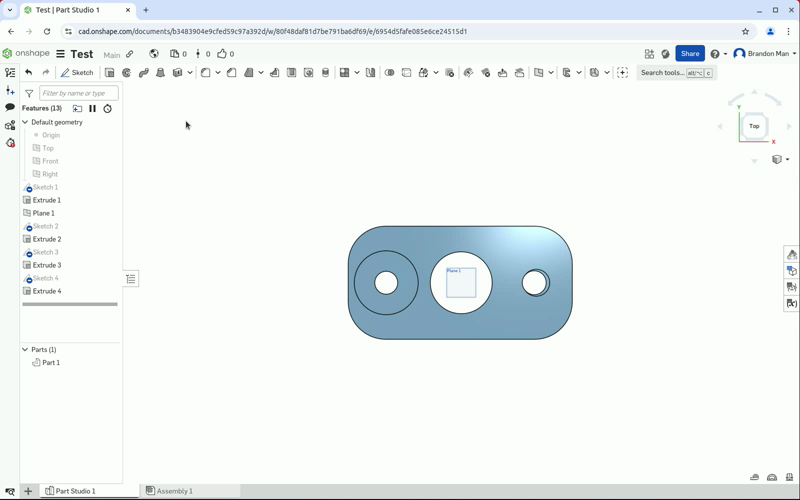
key(shift+h)
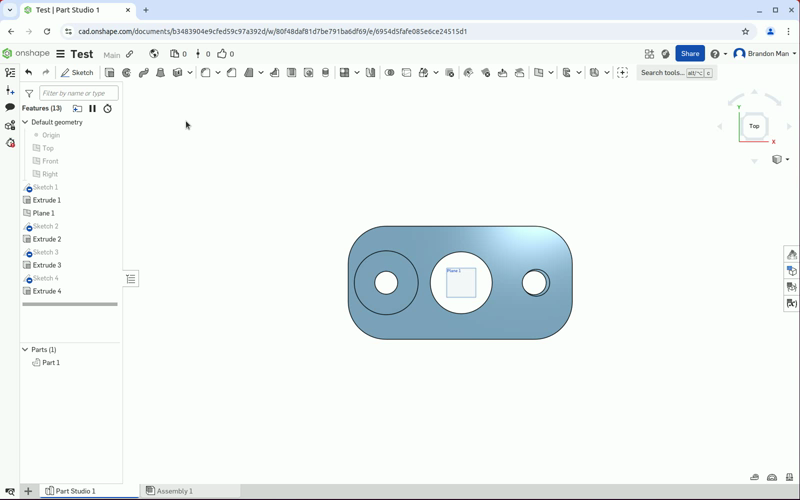
key(shift+h)
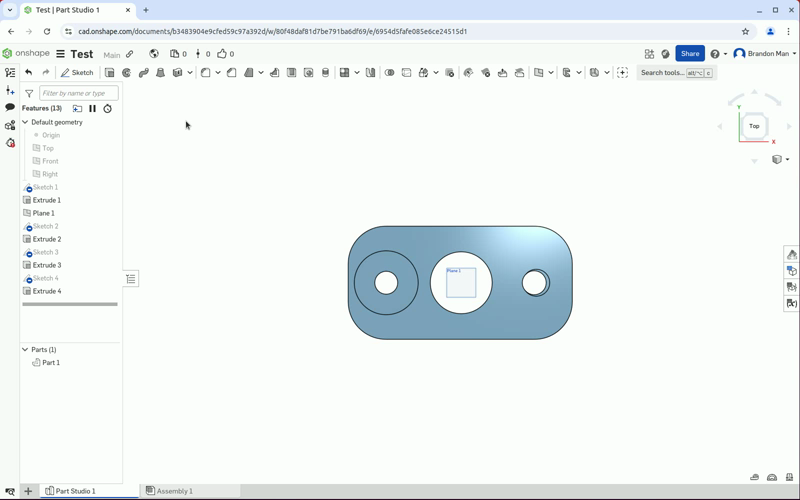
mouse_move(73, 189)
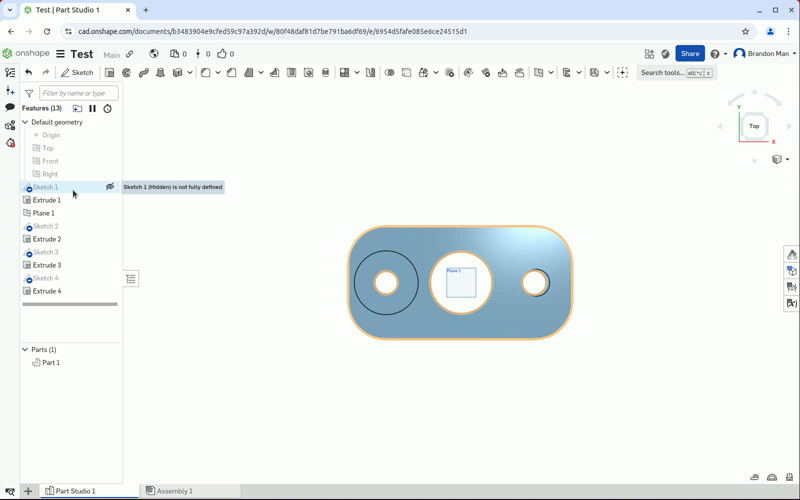
click(73, 189)
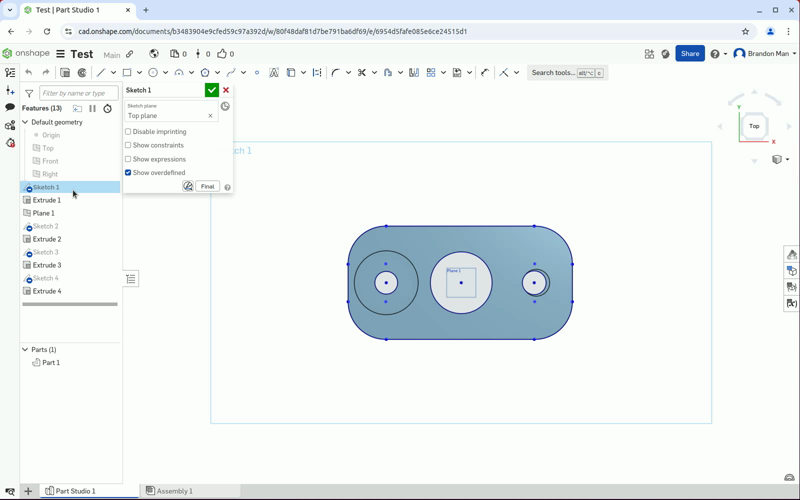
mouse_move(229, 92)
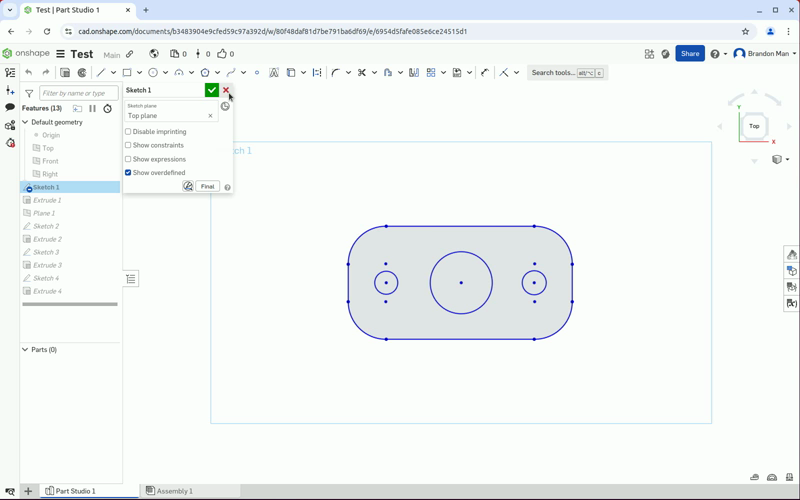
click(229, 92)
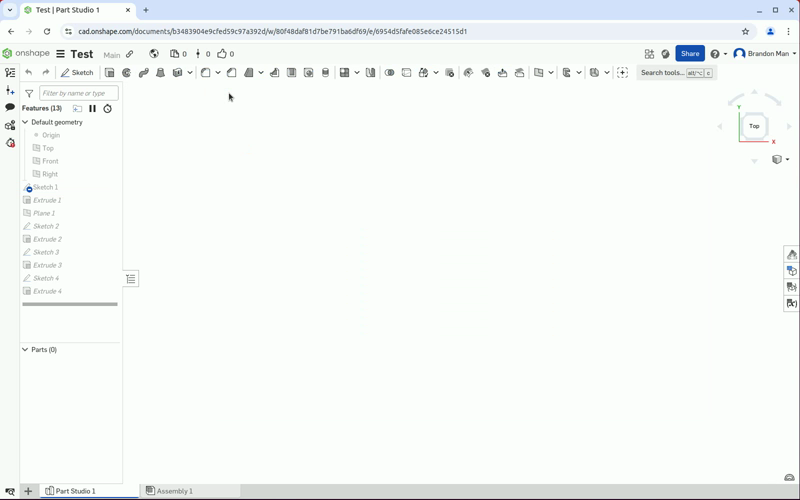
key(shift+s)
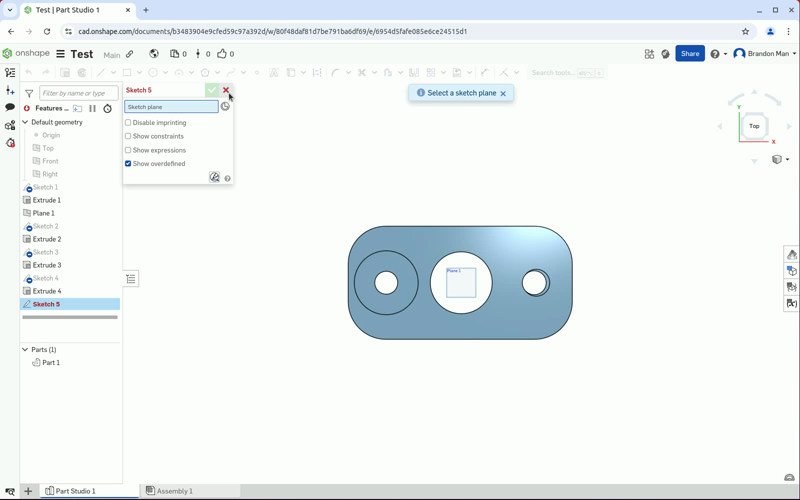
mouse_move(73, 215)
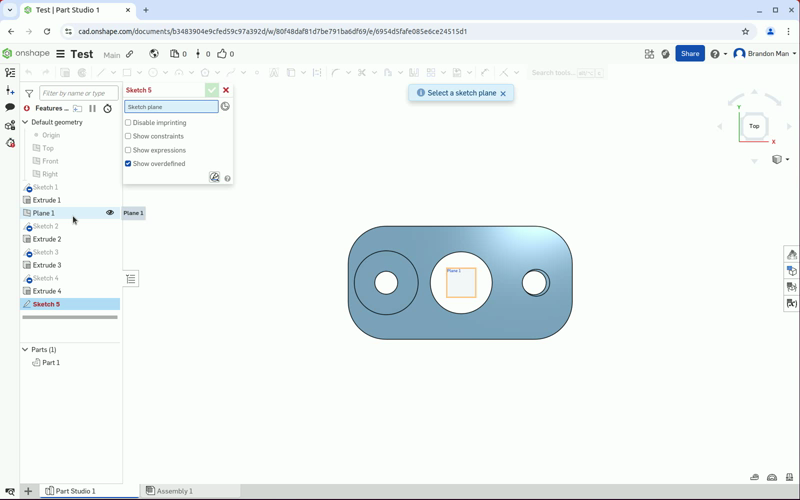
click(73, 215)
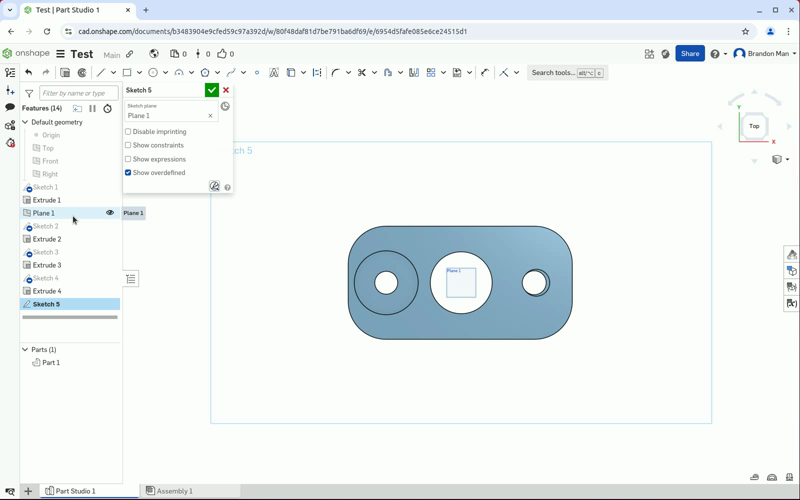
mouse_move(73, 352)
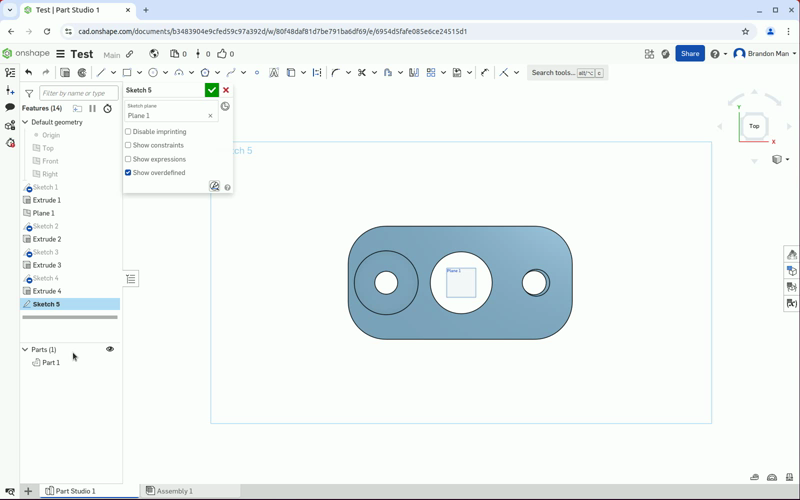
key(y)
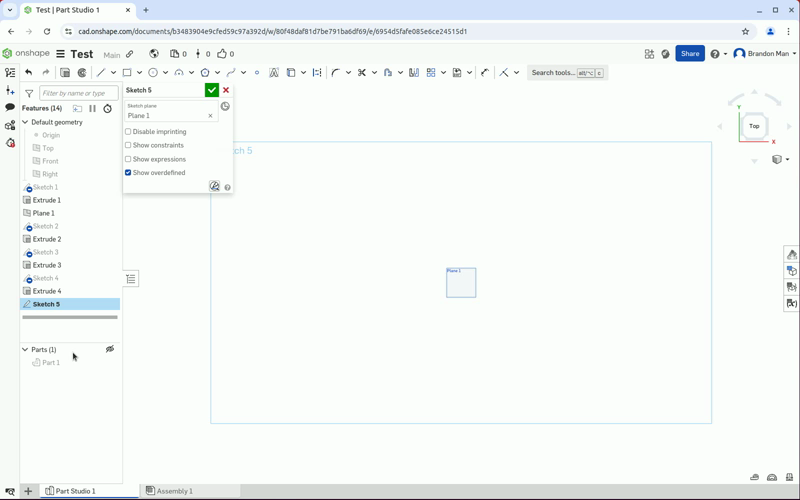
key(c)
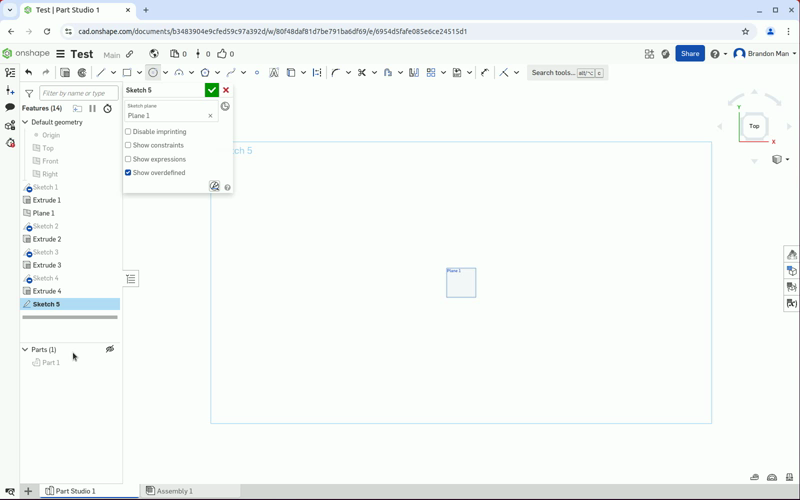
key_down(shift)
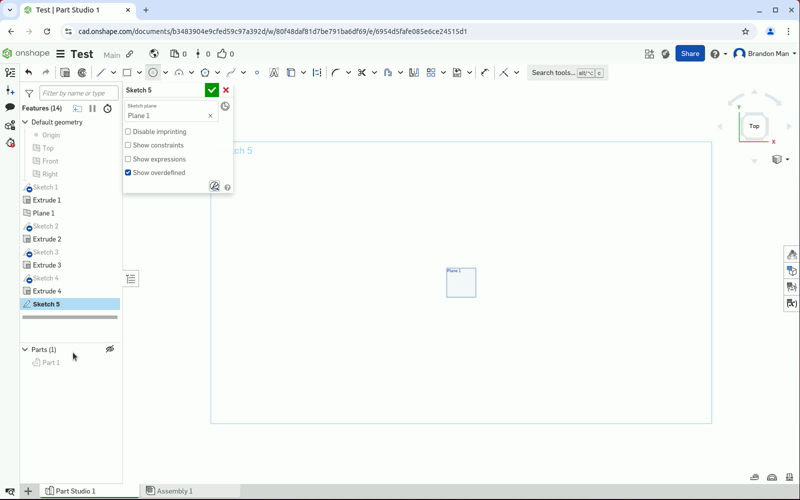
mouse_move(536, 282)
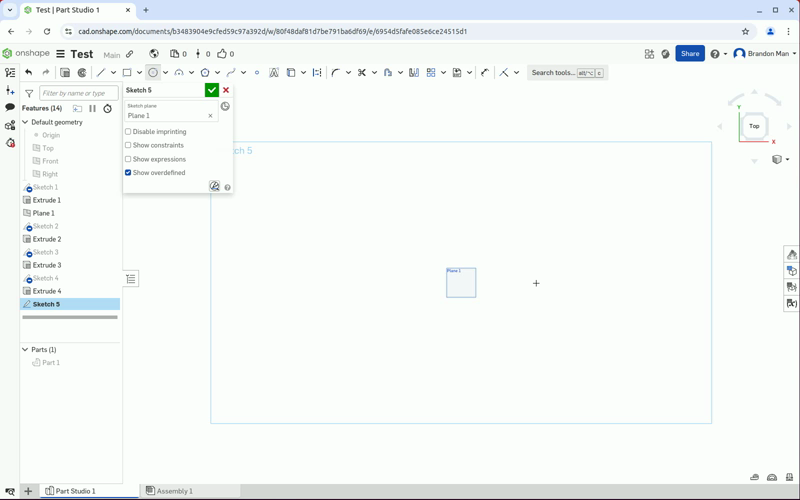
click(536, 282)
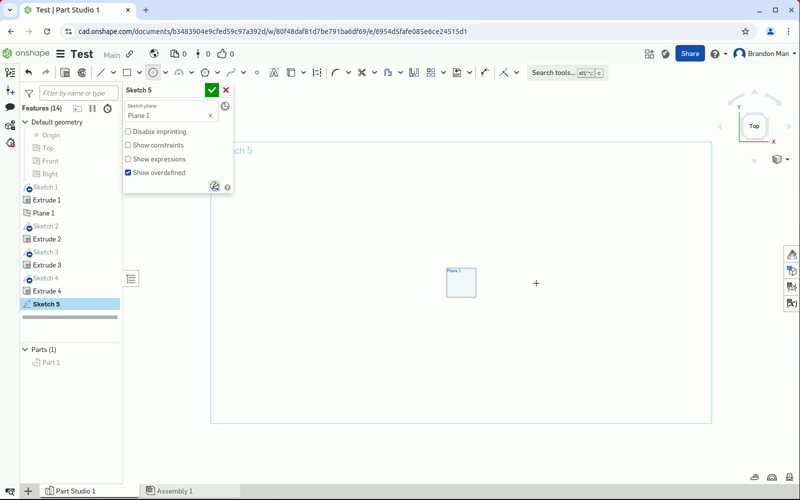
key_up(shift)
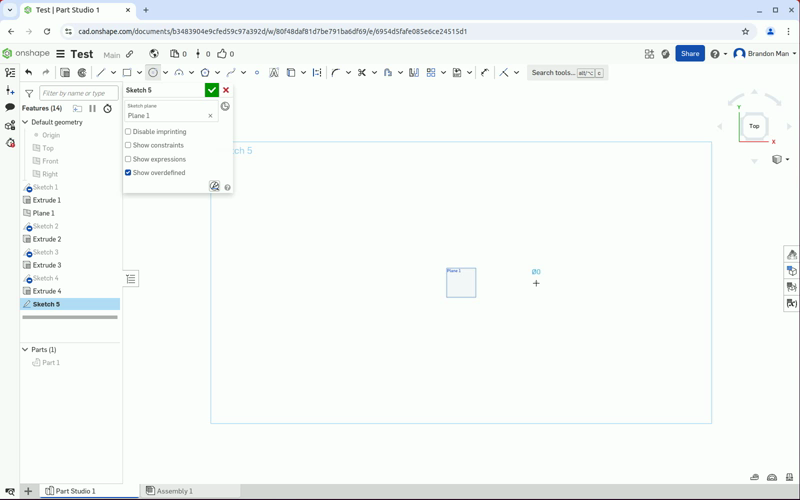
mouse_move(568, 282)
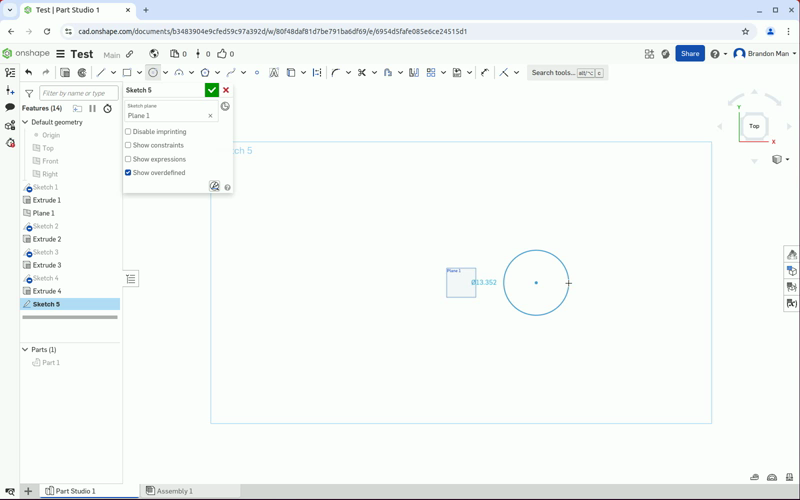
click(568, 282)
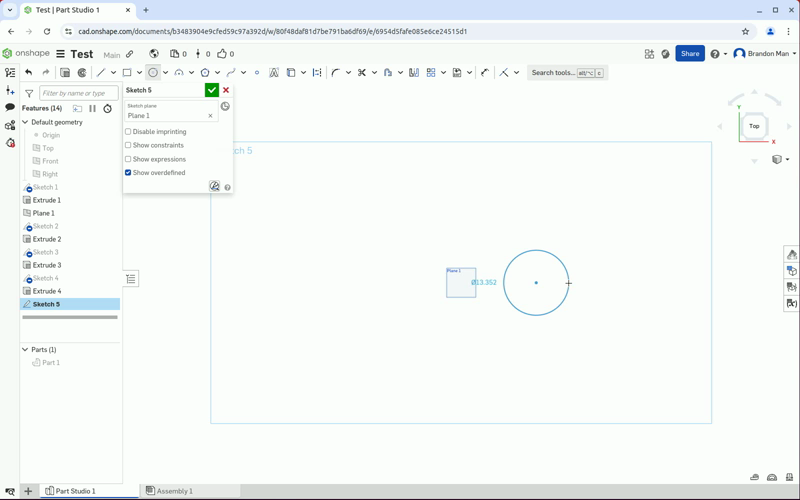
key(esc)
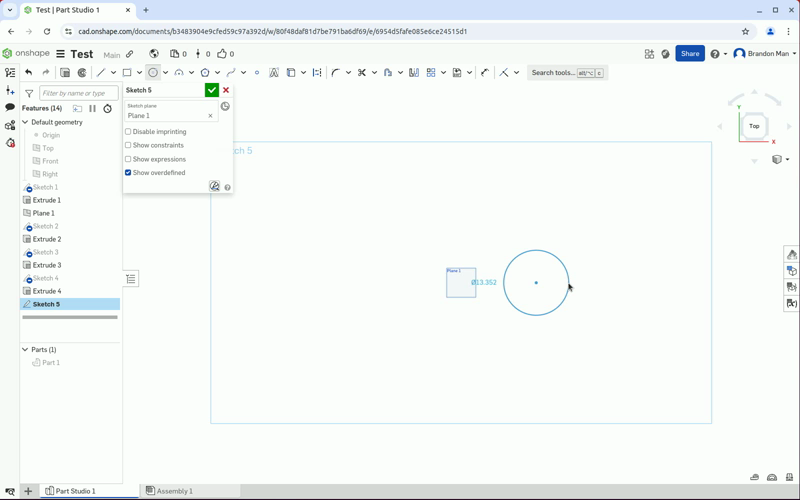
key(c)
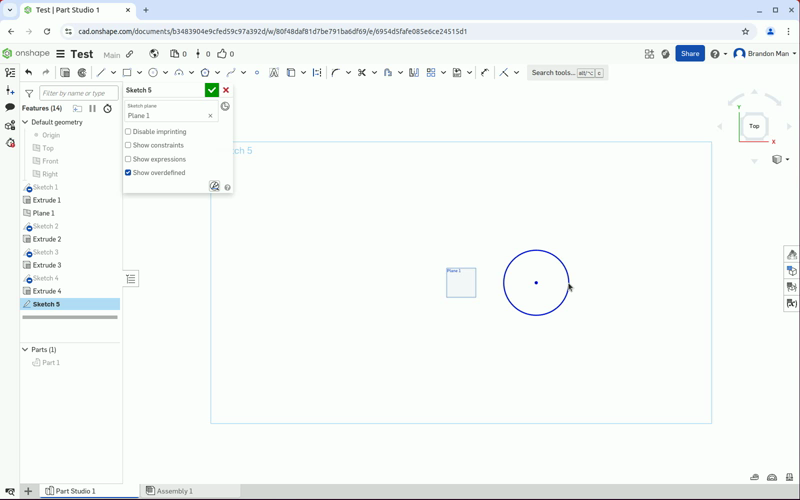
key_down(shift)
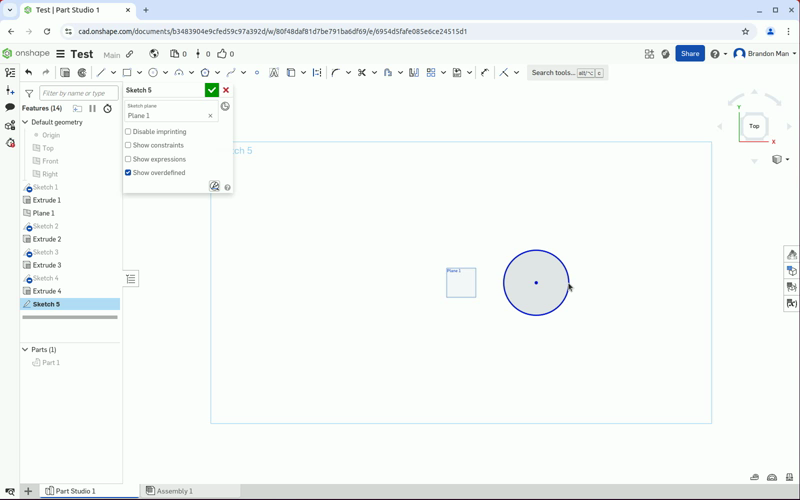
mouse_move(536, 282)
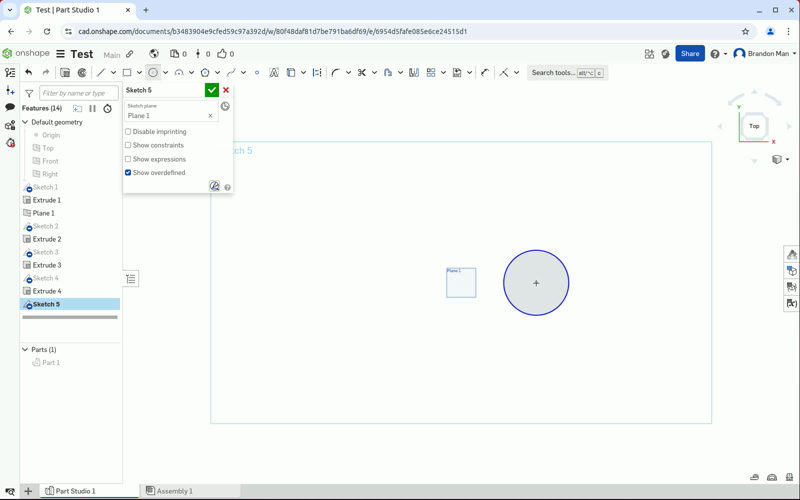
click(536, 282)
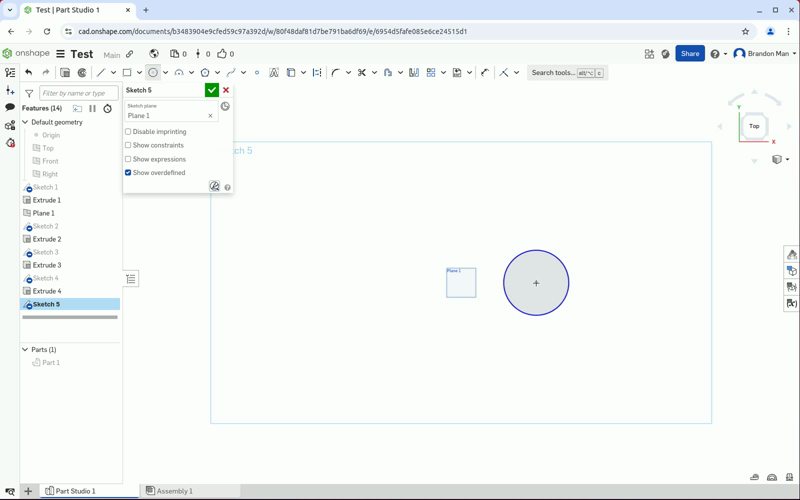
key_up(shift)
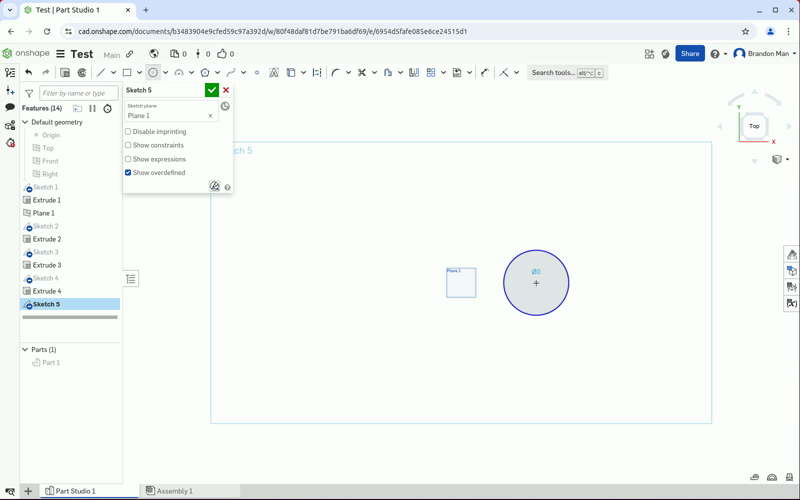
mouse_move(549, 282)
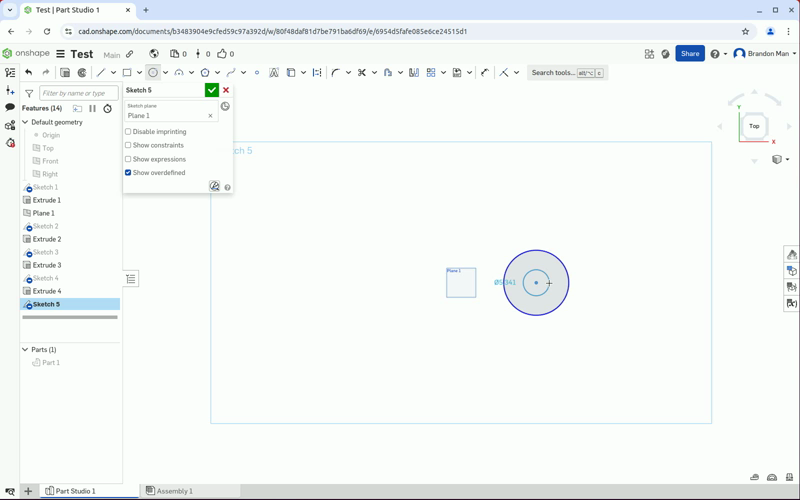
click(549, 282)
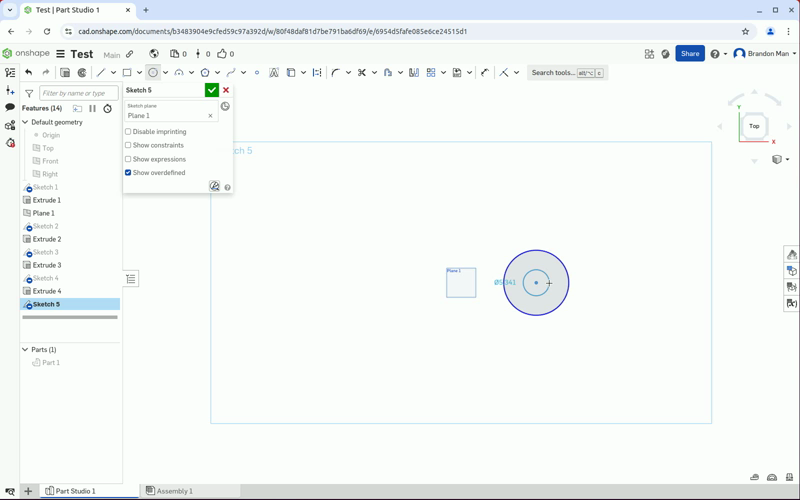
key(esc)
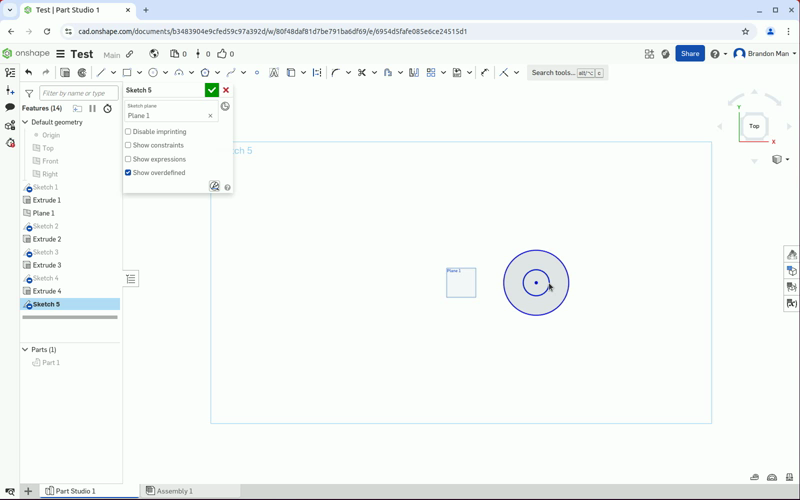
mouse_move(544, 257)
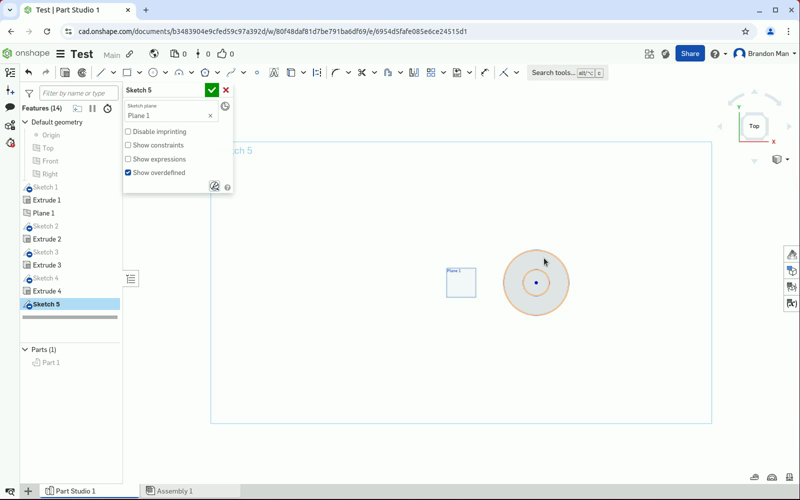
click(544, 257)
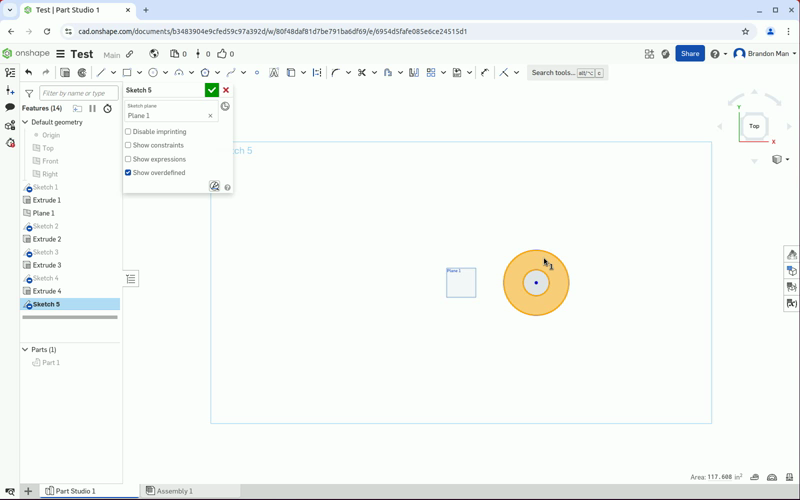
mouse_move(73, 352)
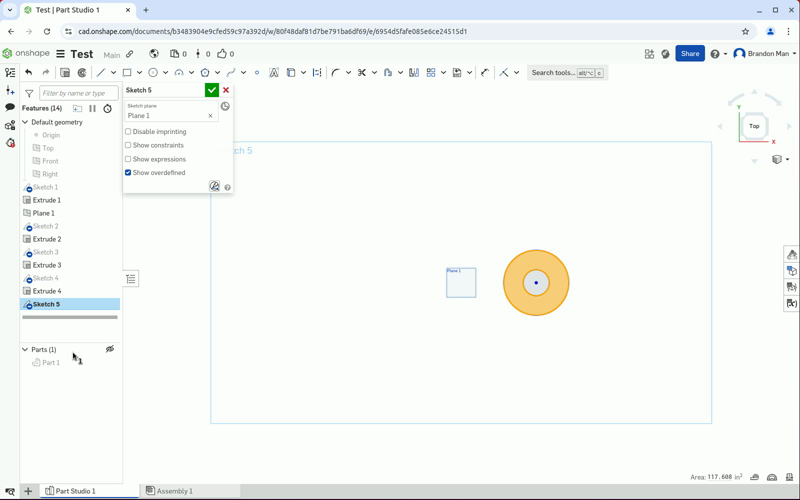
key(shift+y)
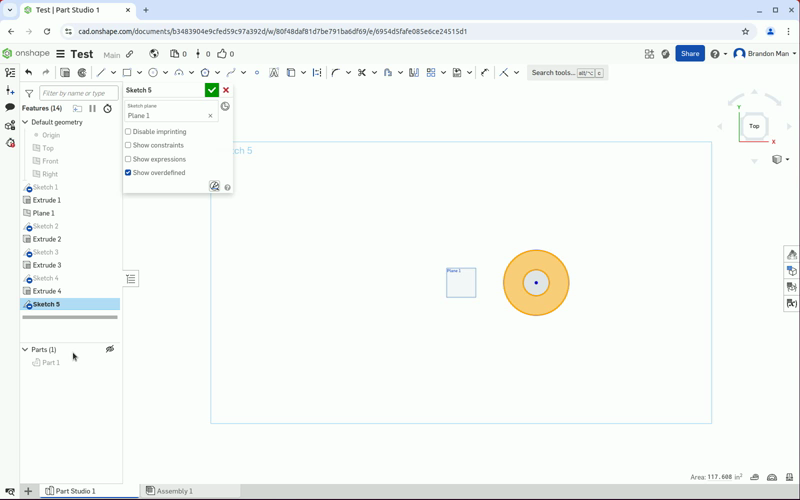
key(shift+e)
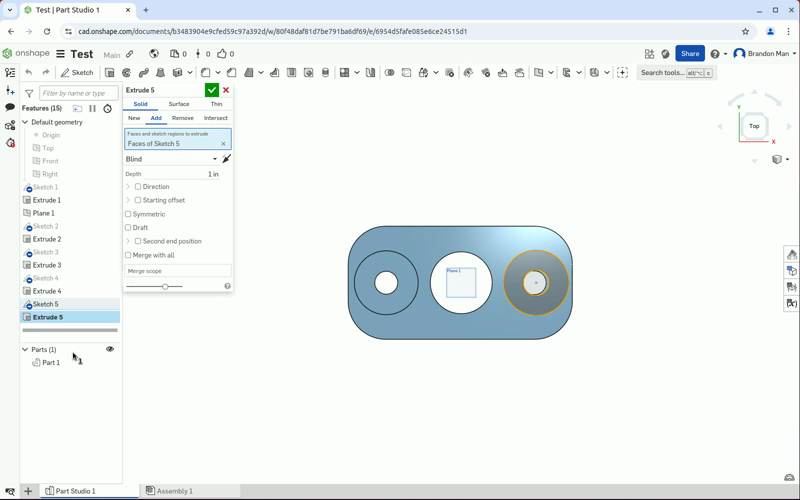
mouse_move(143, 106)
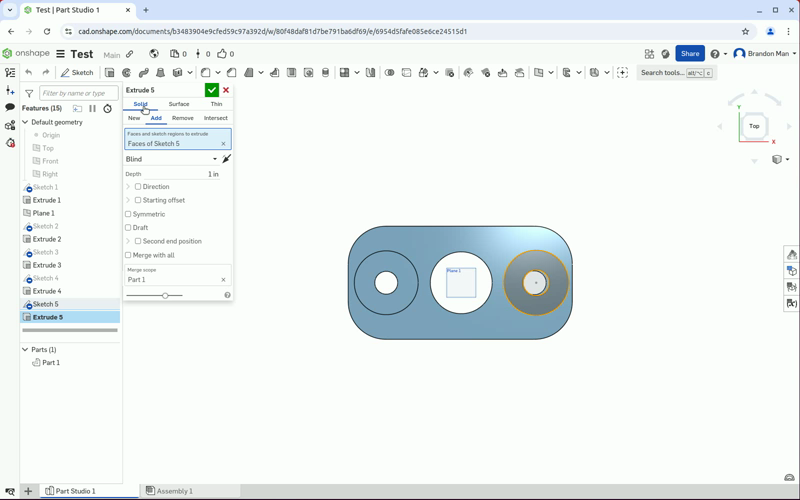
click(143, 106)
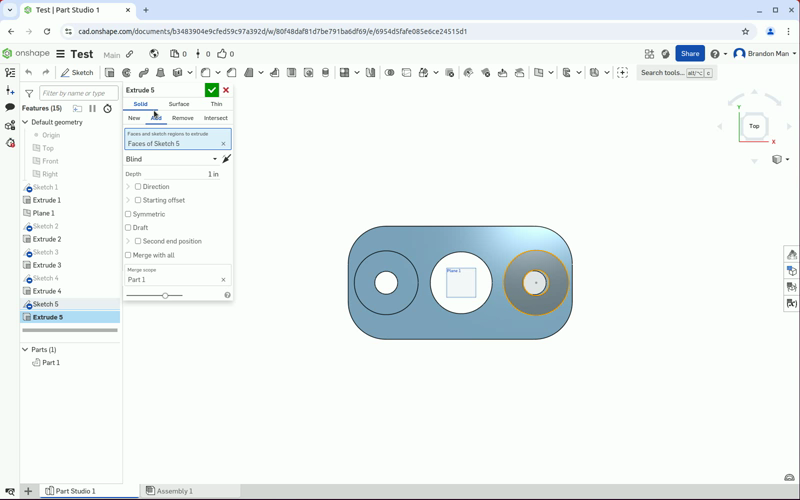
mouse_move(186, 120)
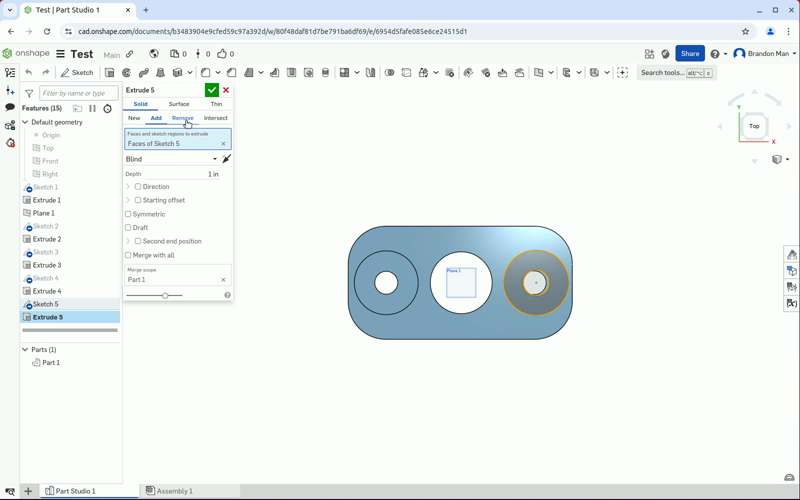
click(186, 120)
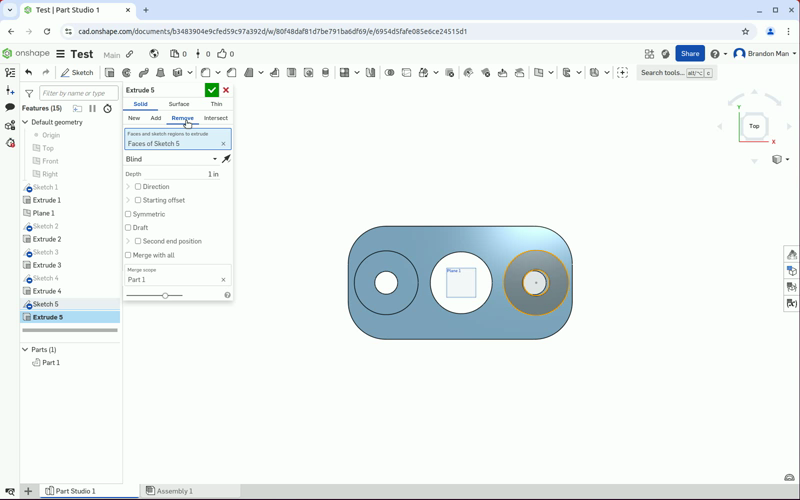
key(tab, 4)
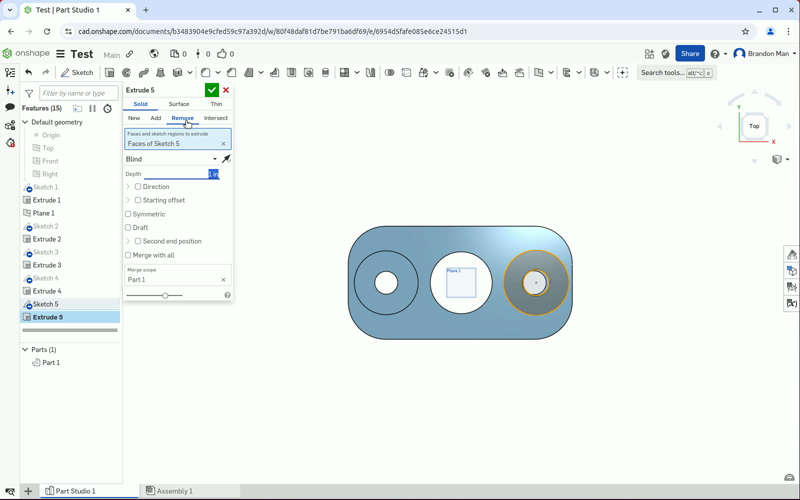
text(11.073)
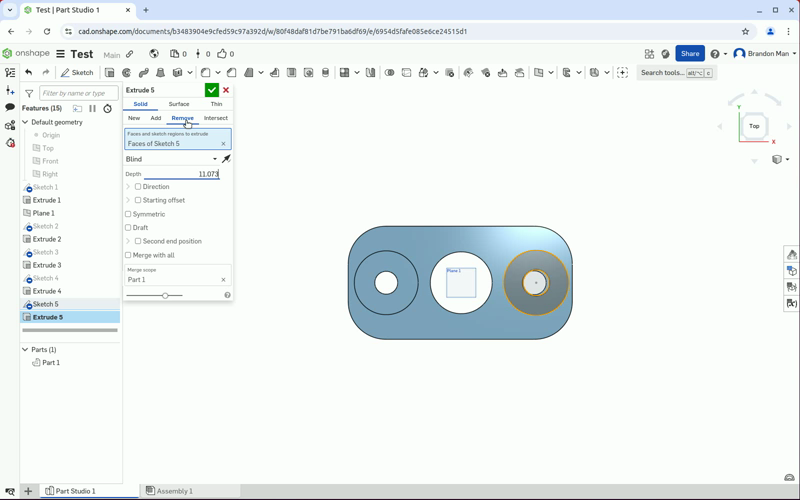
key(tab, 6)
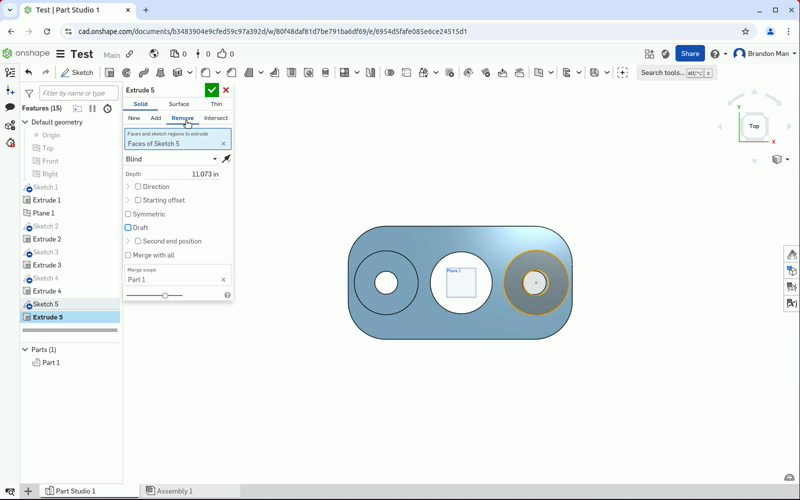
key(space)
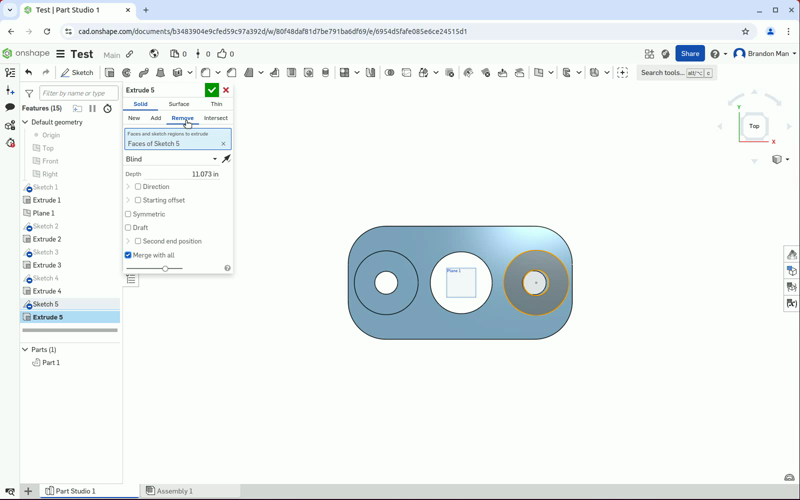
key(enter)
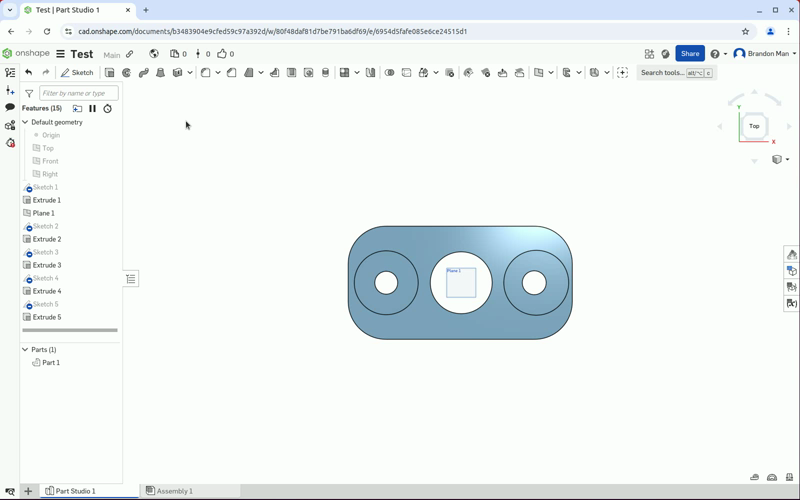
key(shift+h)
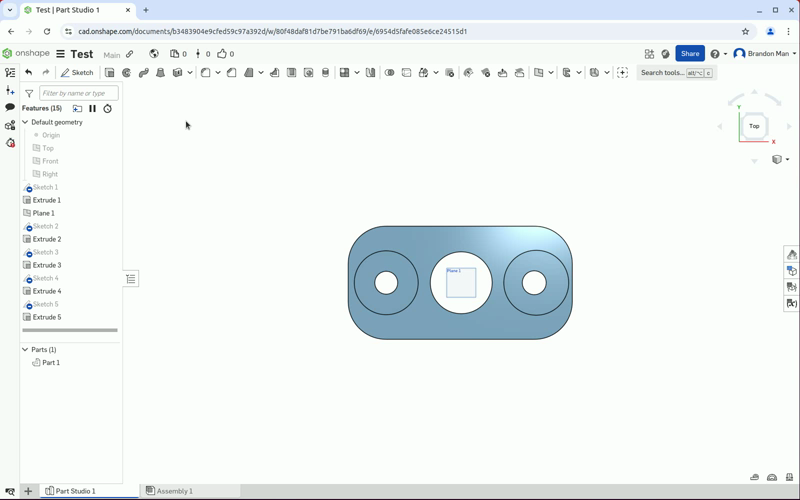
key(shift+h)
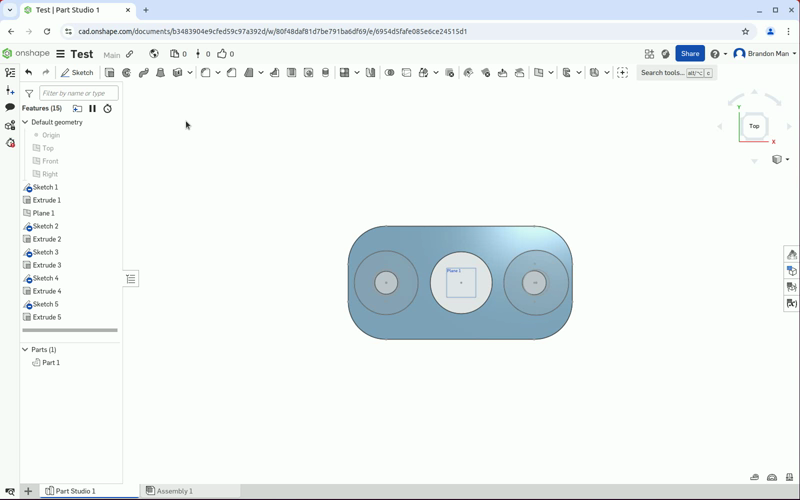
key(shift+7)
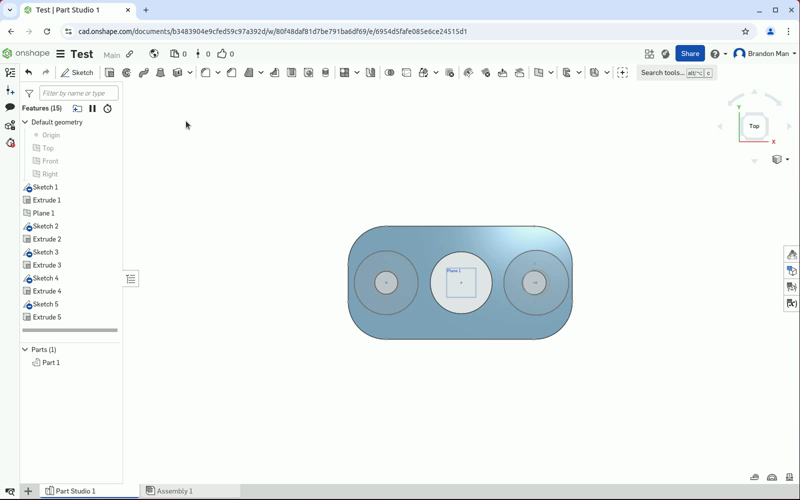
key(up, 3)
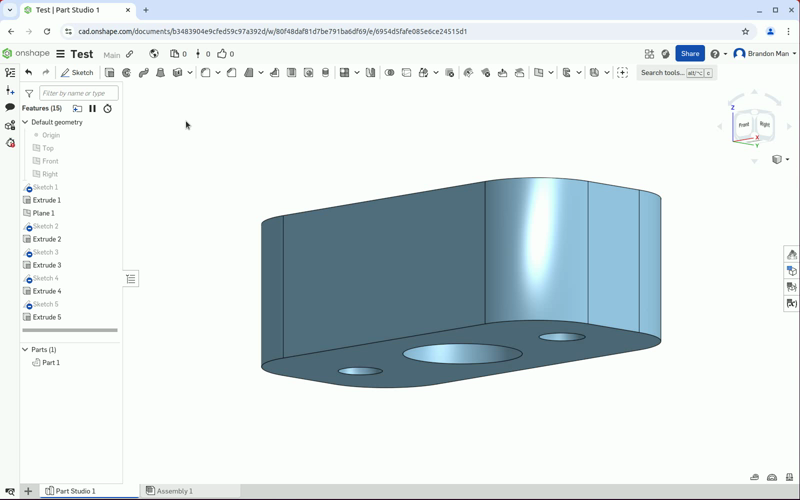
key(left, 3)
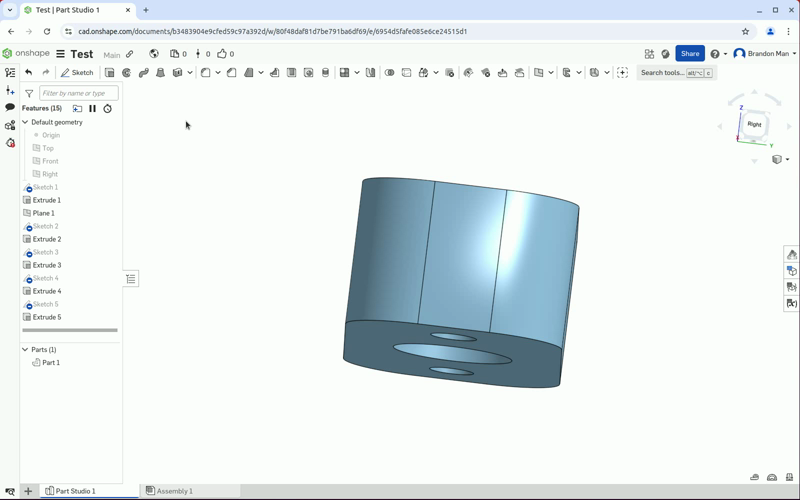
key(right, 3)
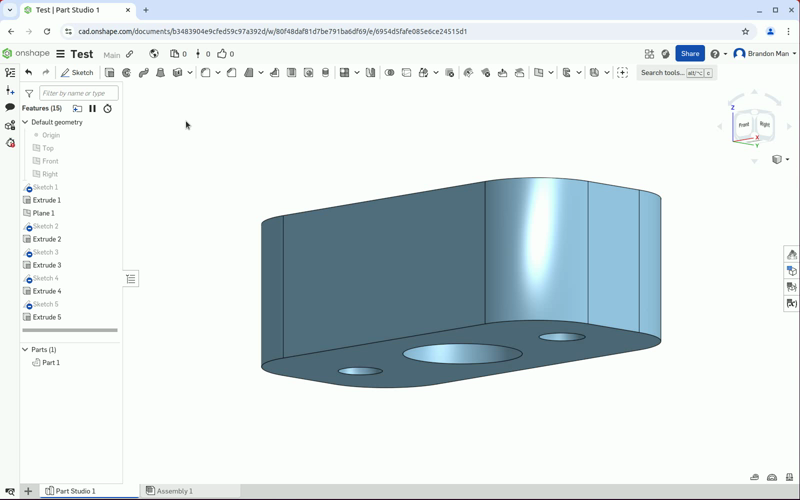
key(down, 3)
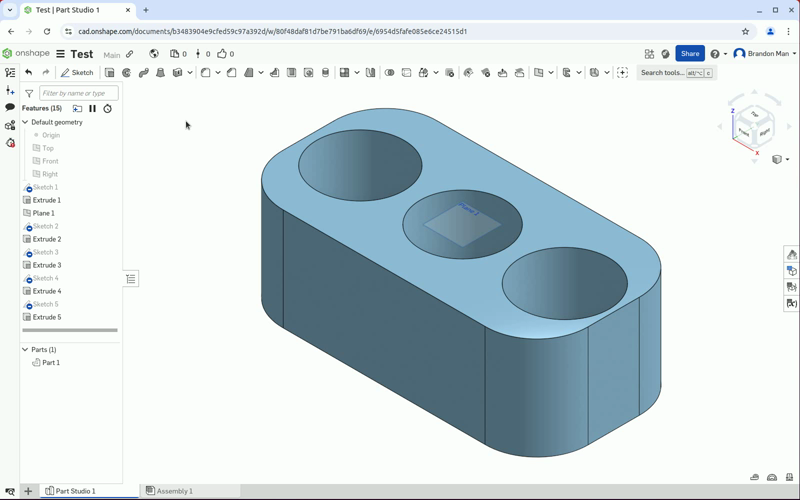
mouse_move(73, 189)
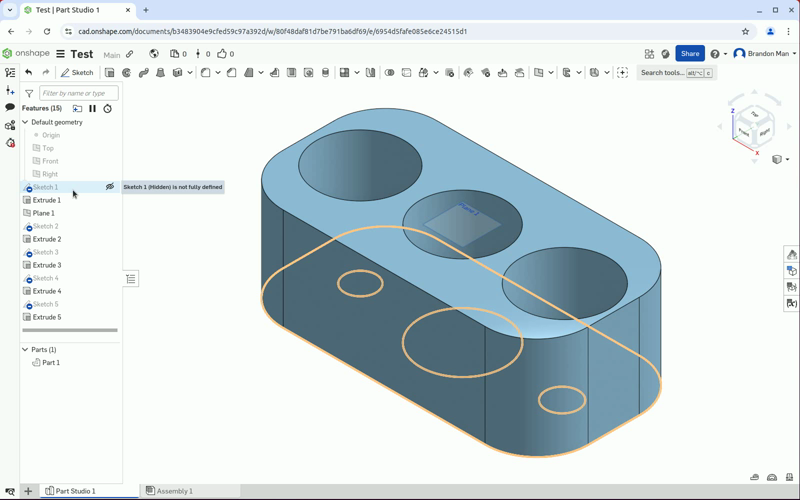
click(73, 189)